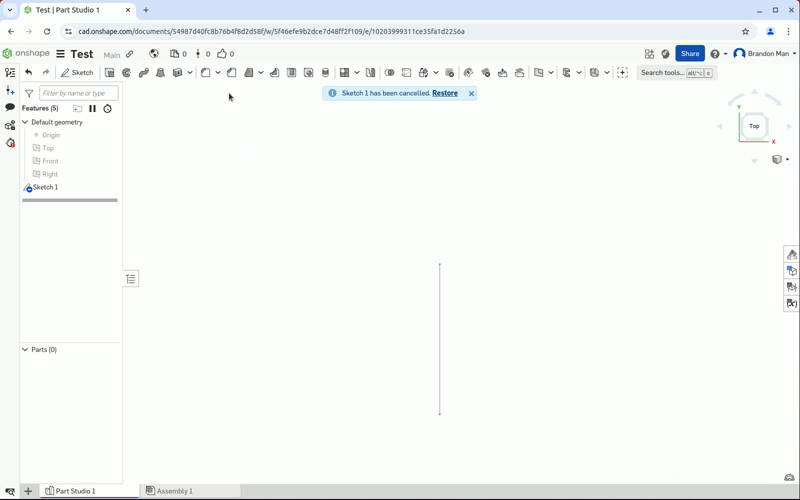
key(shift+h)
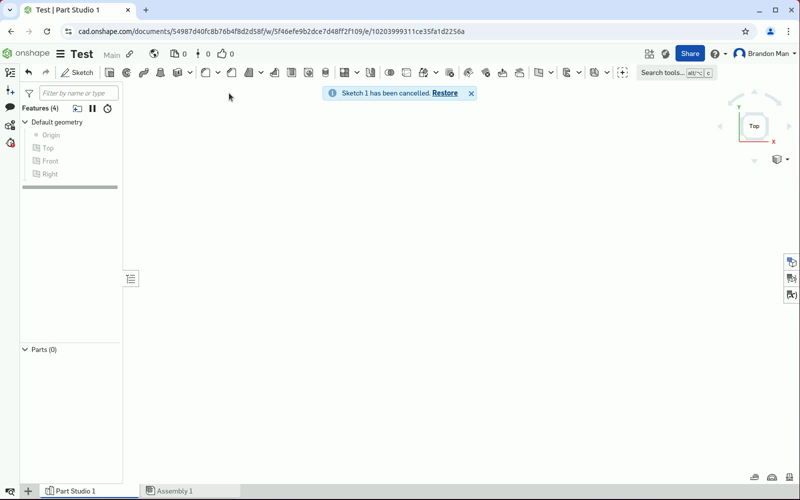
mouse_move(73, 352)
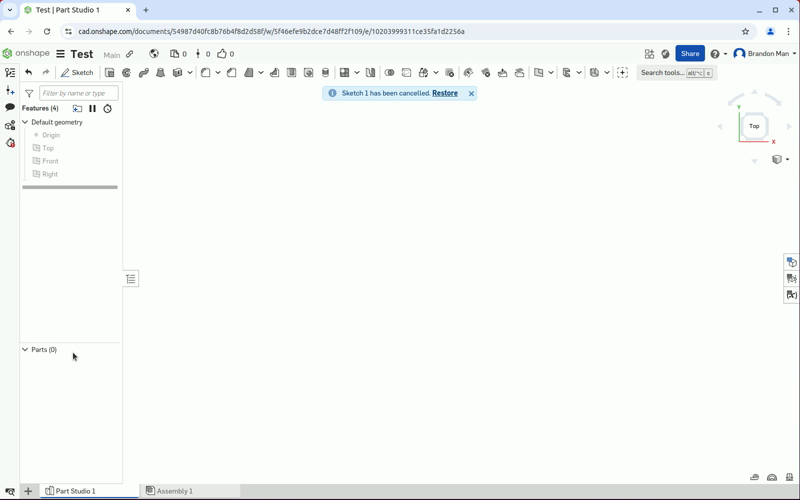
key(y)
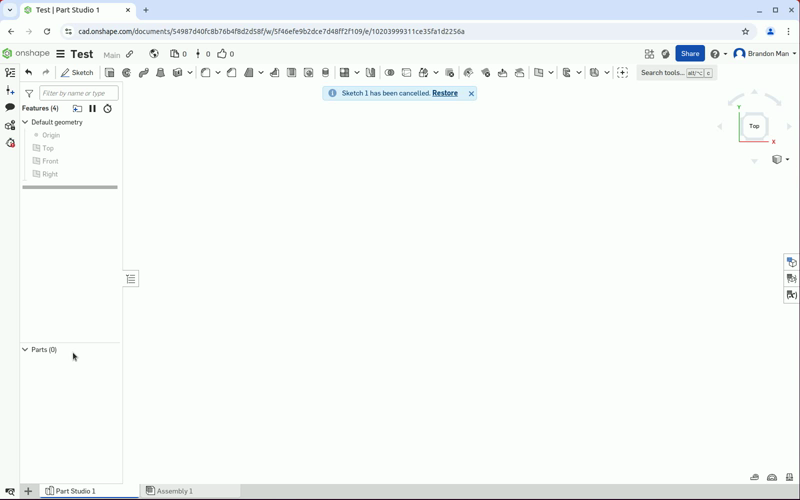
key(shift+p)
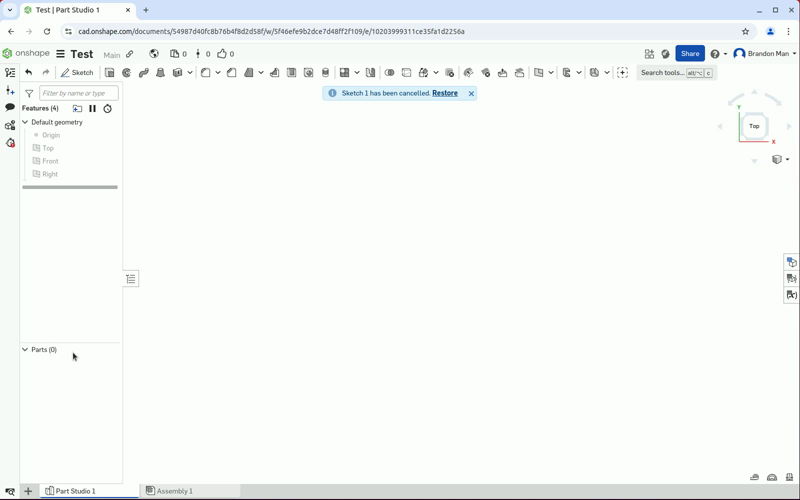
key(space)
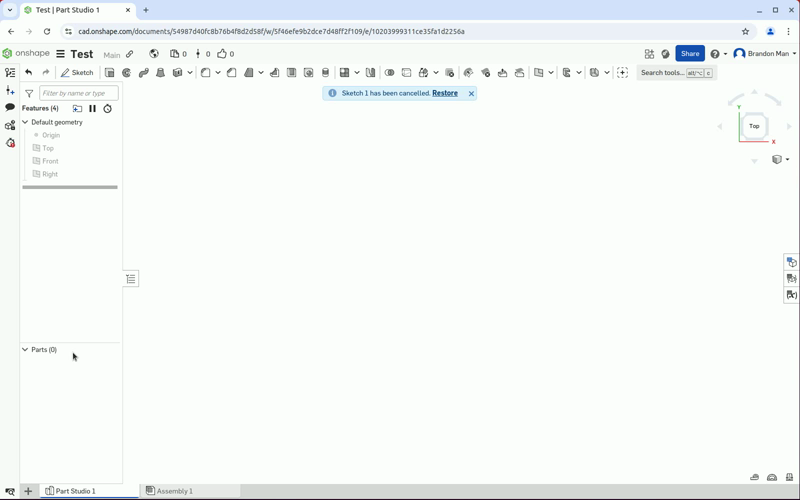
key_down(shift)
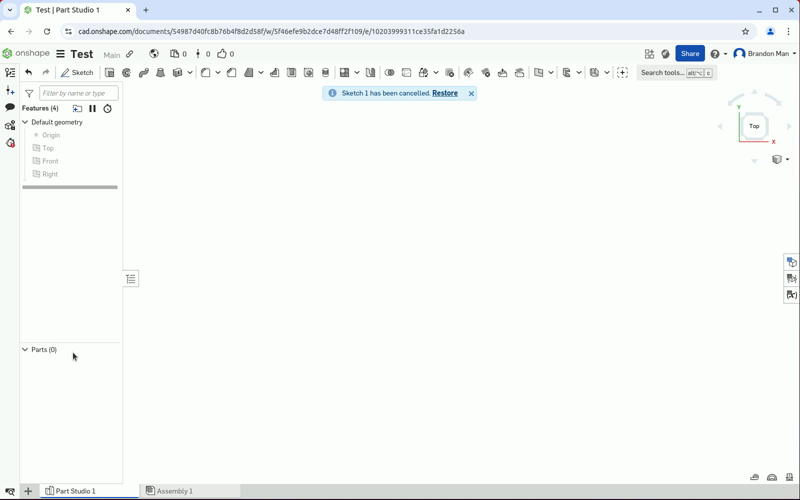
key(up)
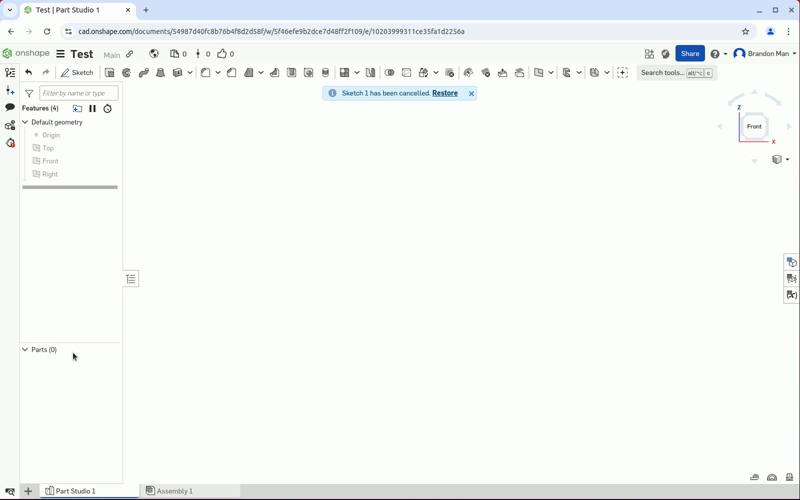
key_up(shift)
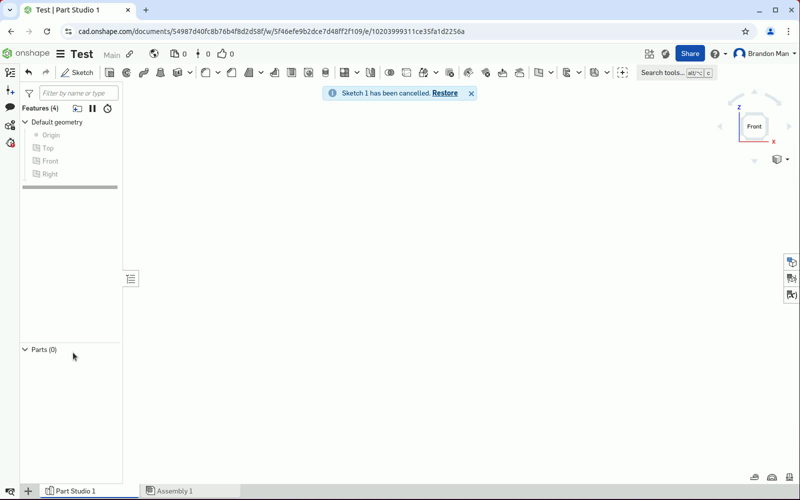
mouse_move(73, 352)
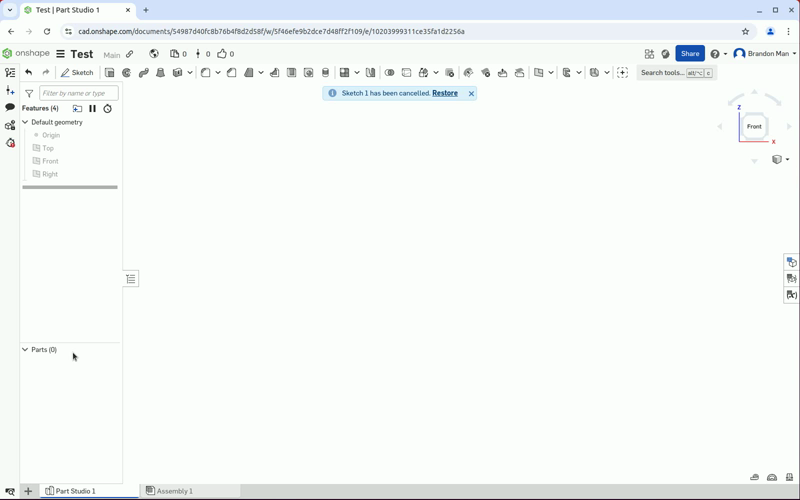
key(shift+y)
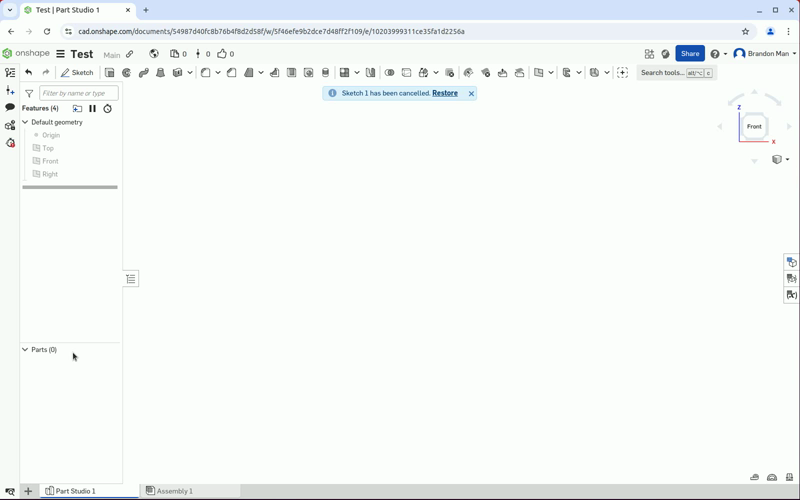
key(shift+s)
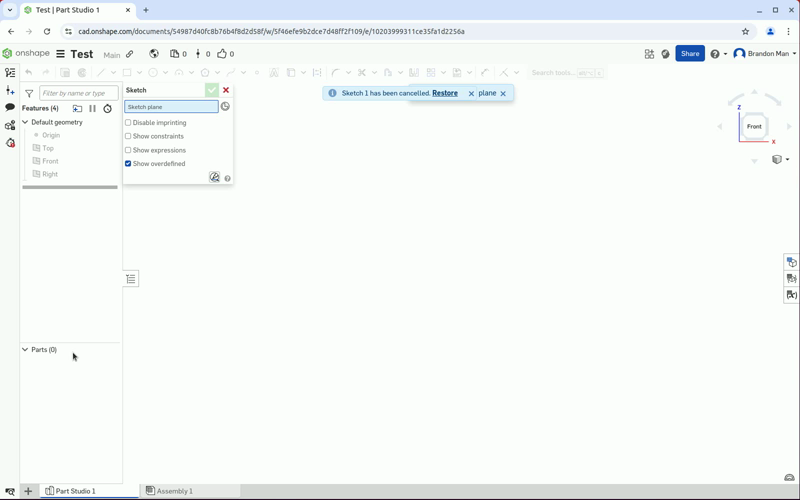
mouse_move(73, 163)
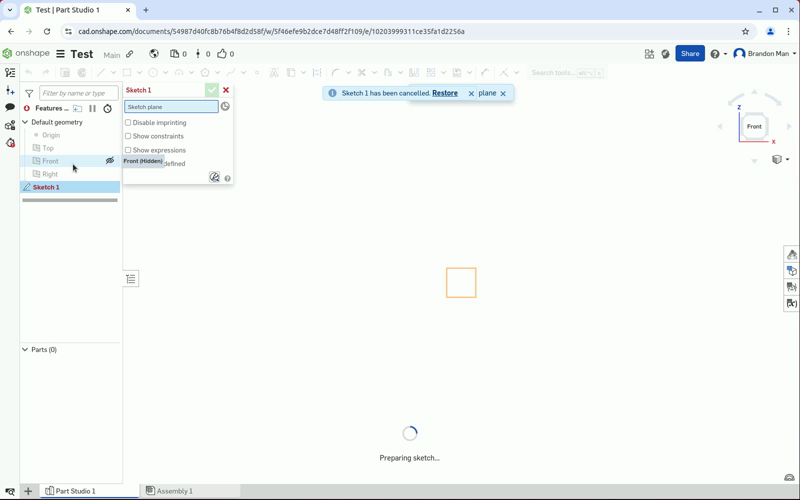
click(73, 163)
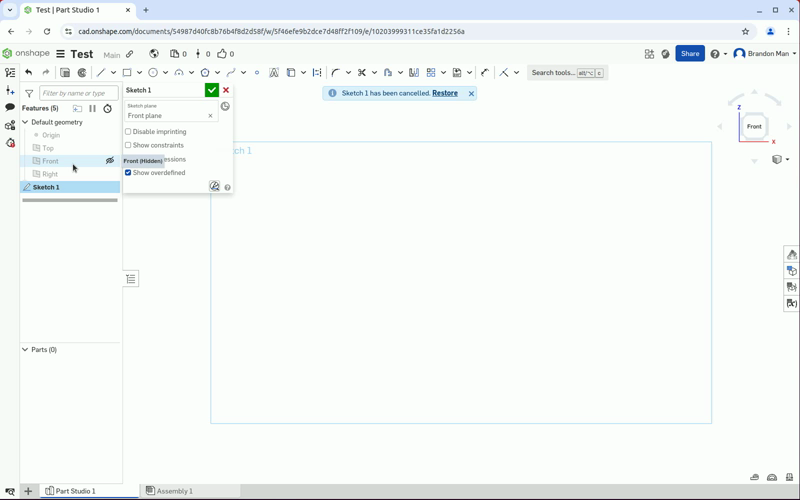
mouse_move(73, 352)
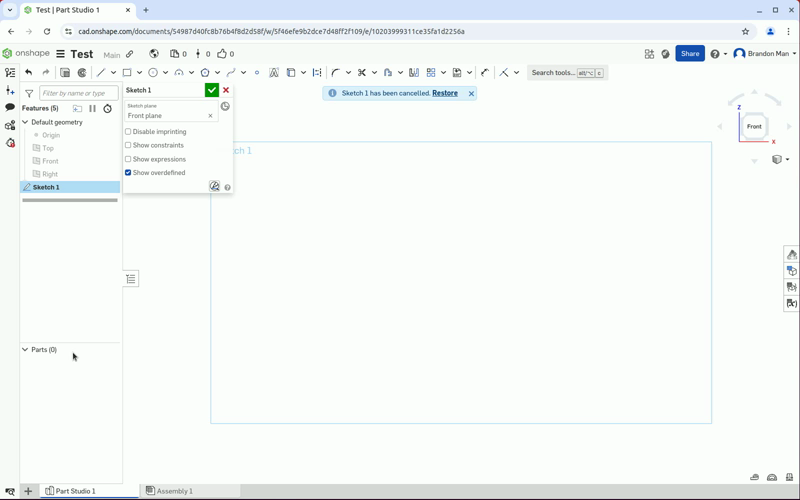
key(y)
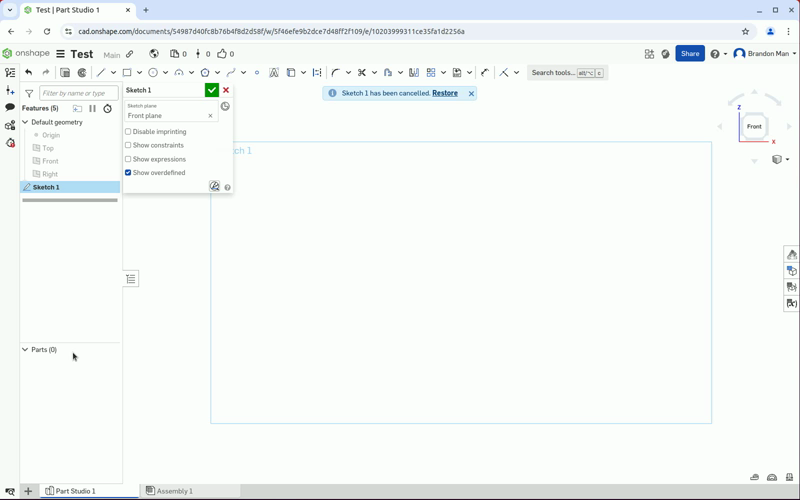
key(l)
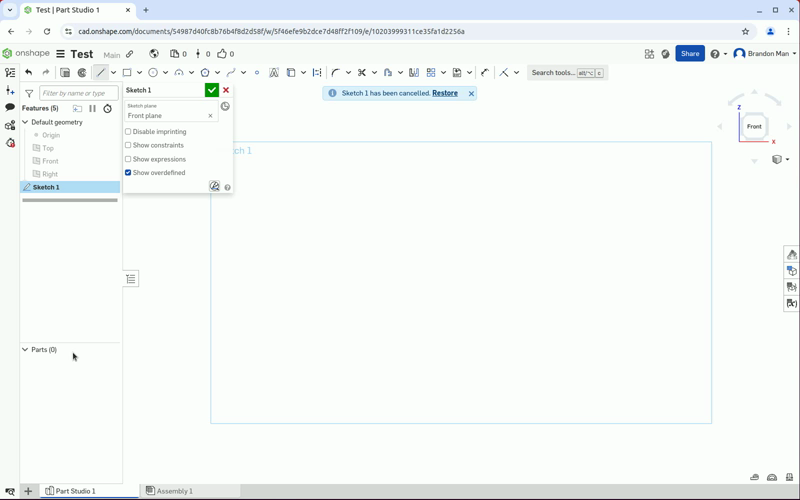
key_down(shift)
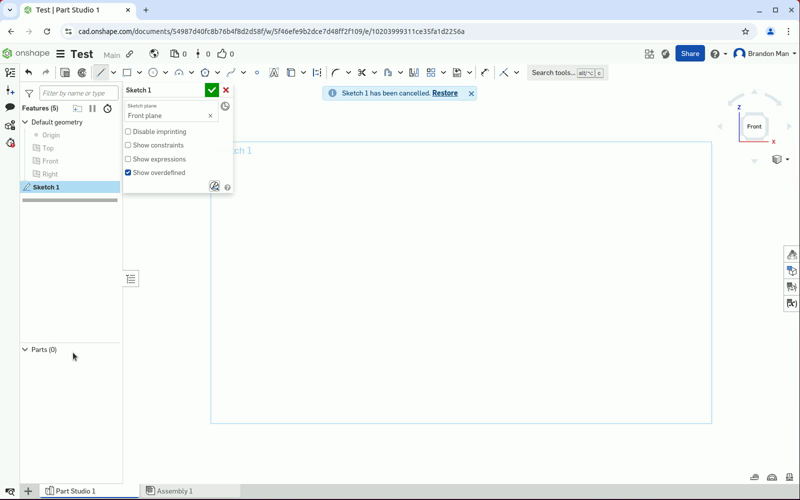
mouse_move(460, 282)
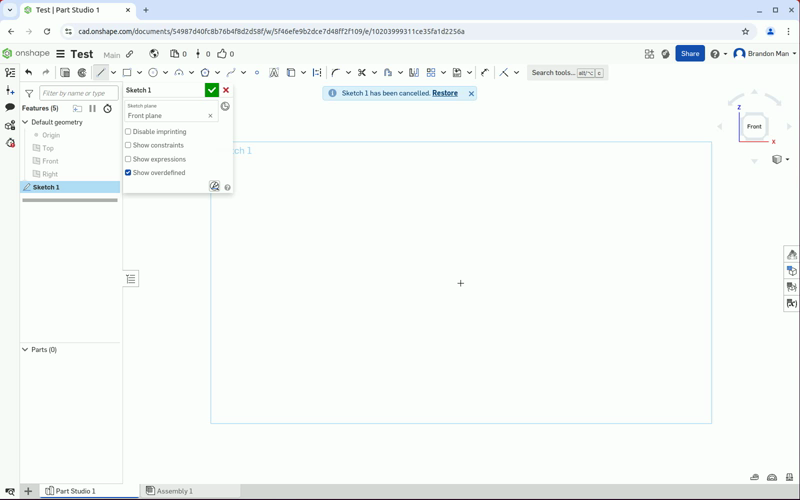
click(460, 282)
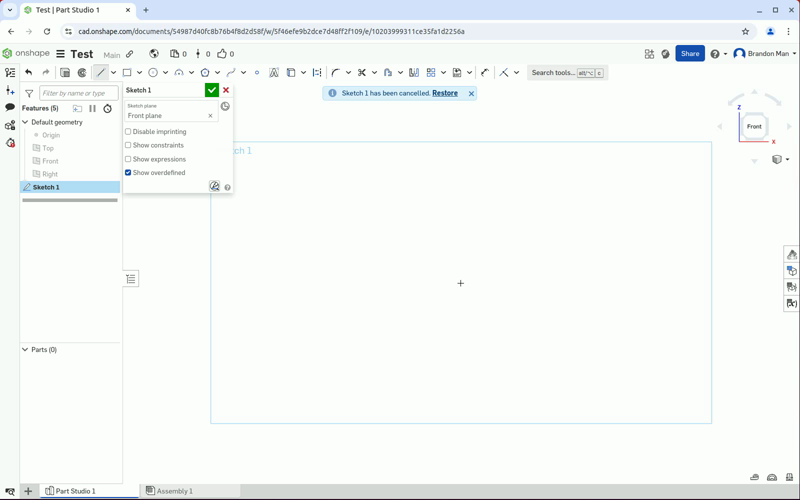
key_up(shift)
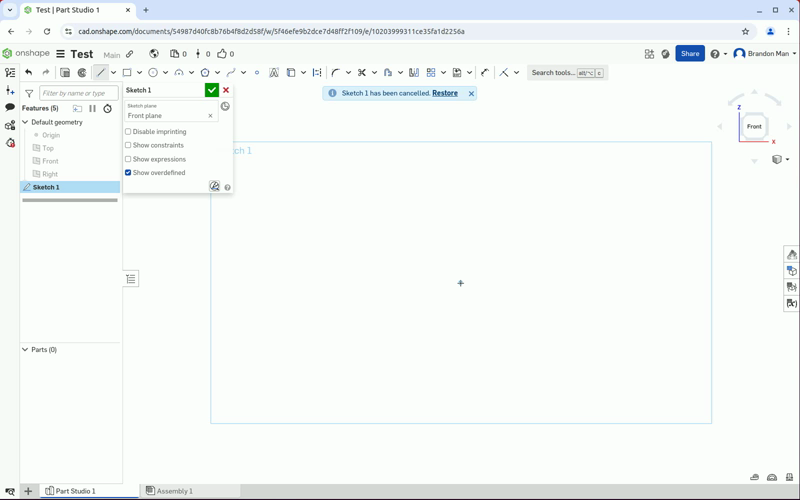
key_down(shift)
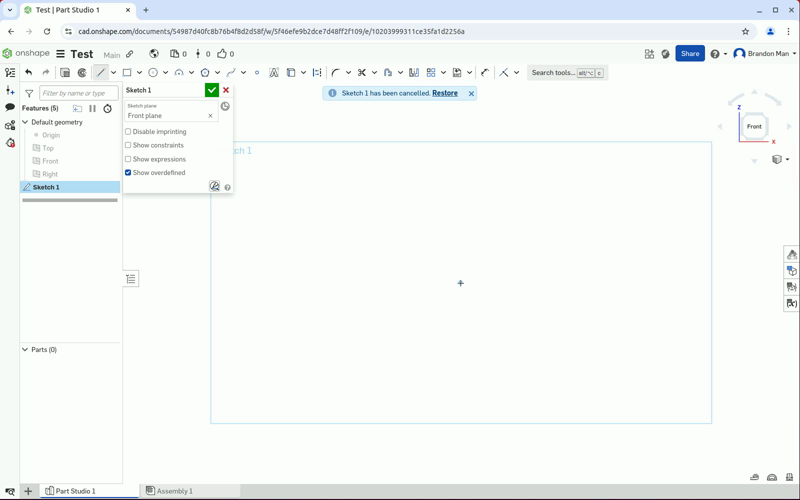
mouse_move(490, 282)
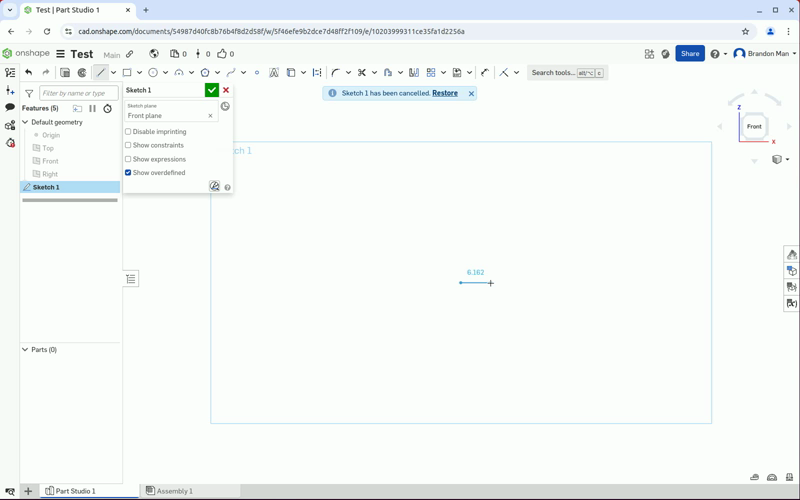
mouse_move(510, 282)
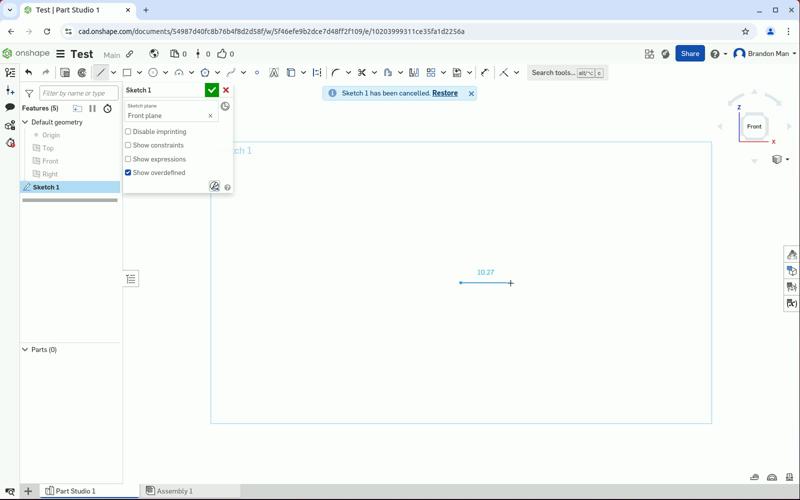
click(510, 282)
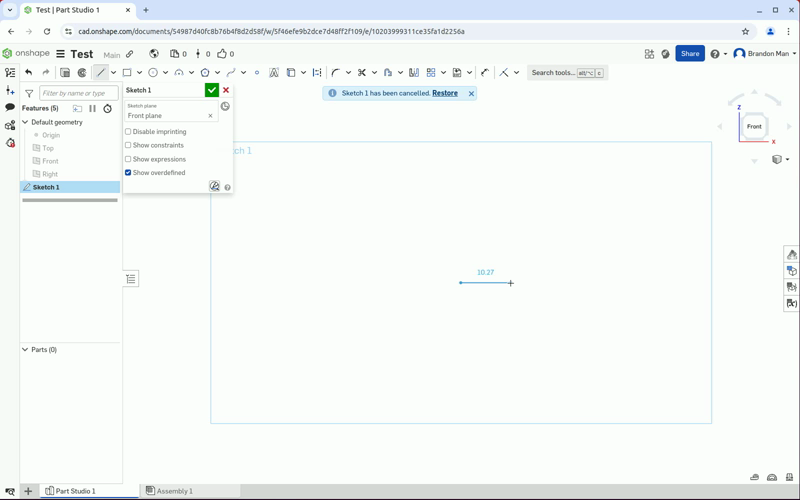
key_up(shift)
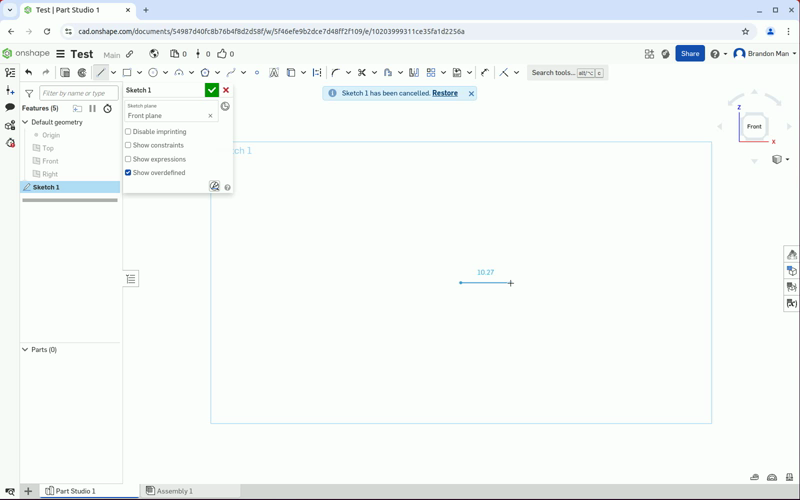
key_down(shift)
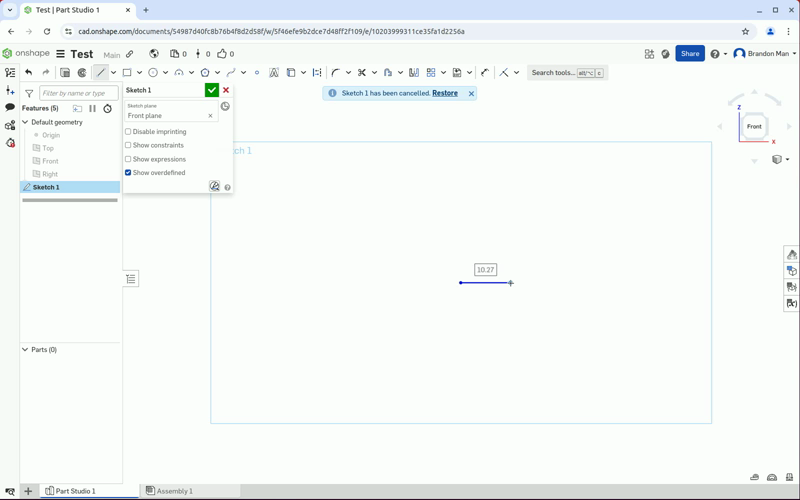
mouse_move(510, 170)
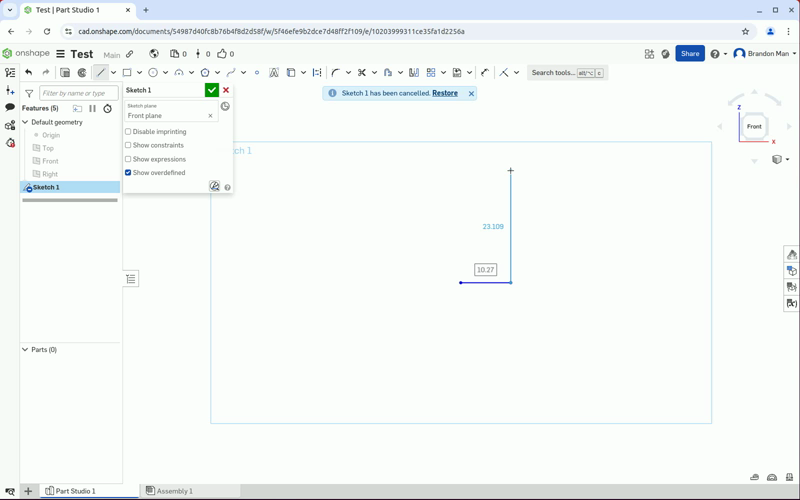
click(510, 170)
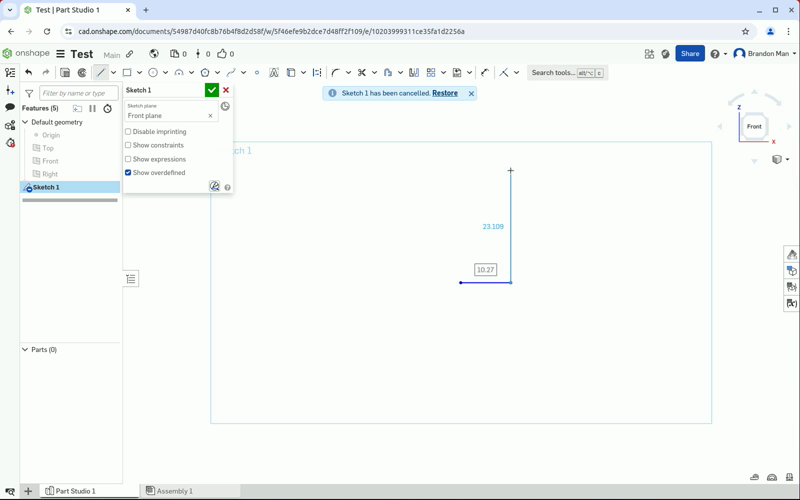
key_up(shift)
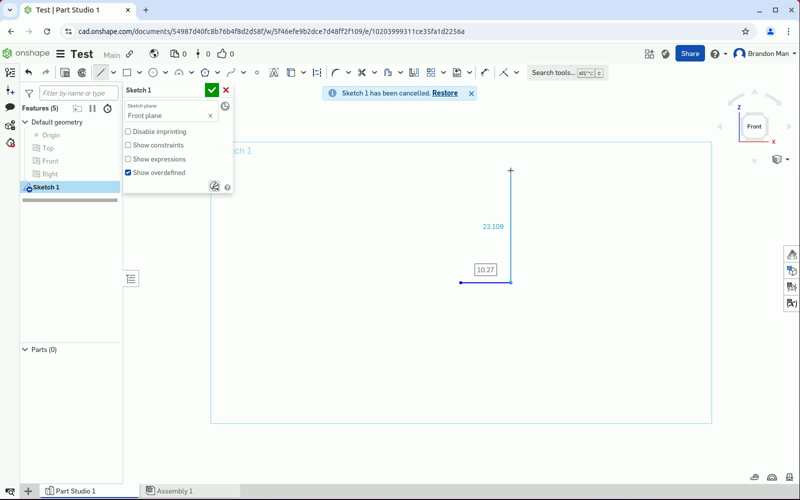
key_down(shift)
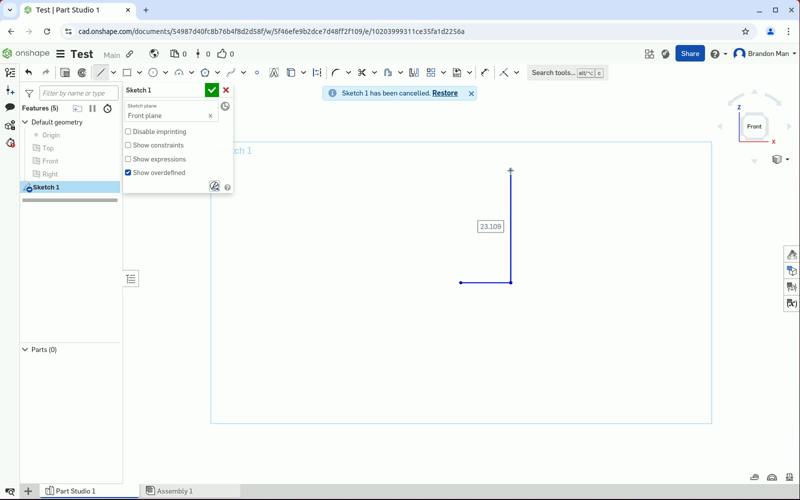
mouse_move(540, 170)
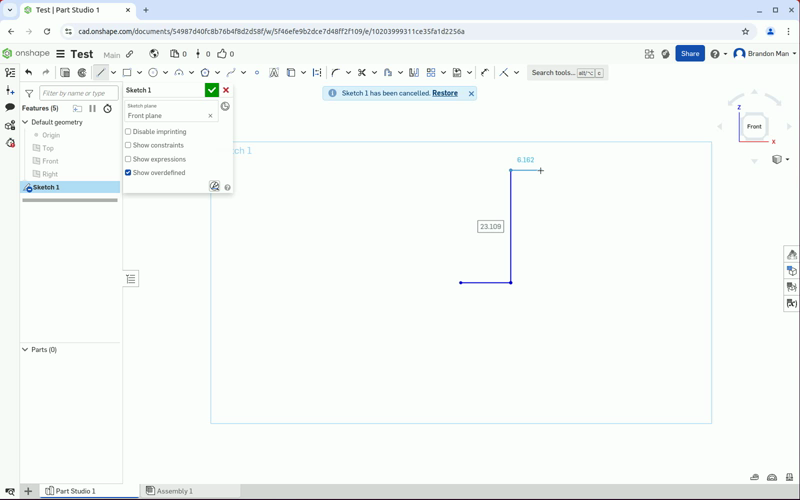
mouse_move(460, 170)
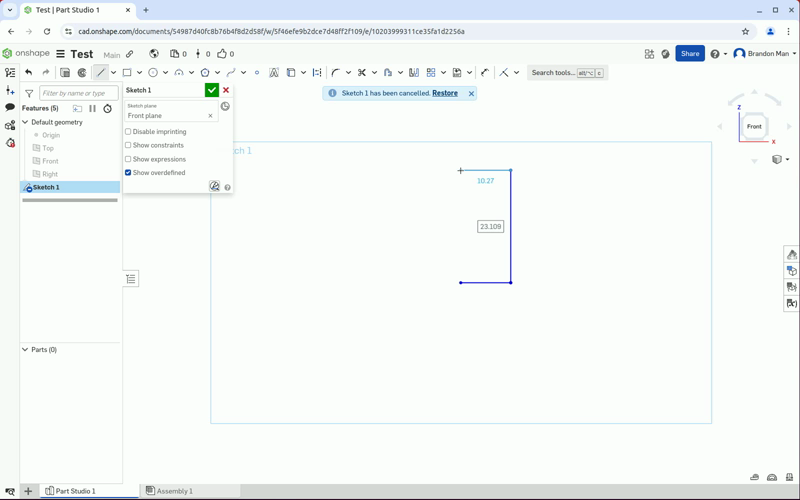
click(460, 170)
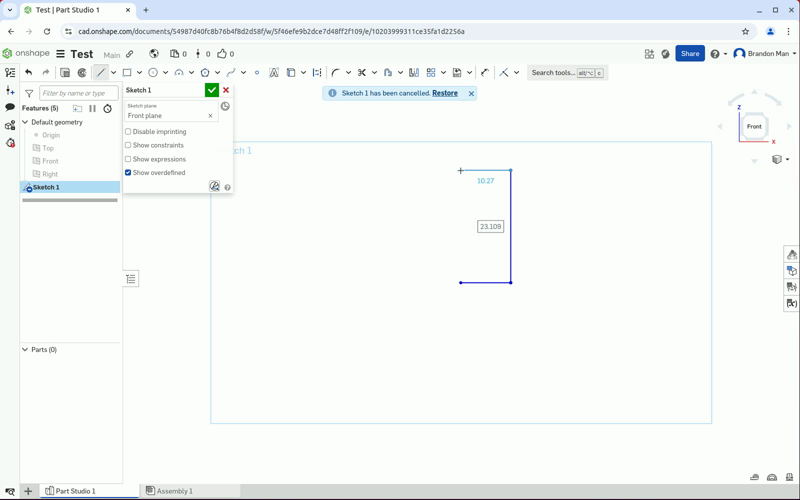
key_up(shift)
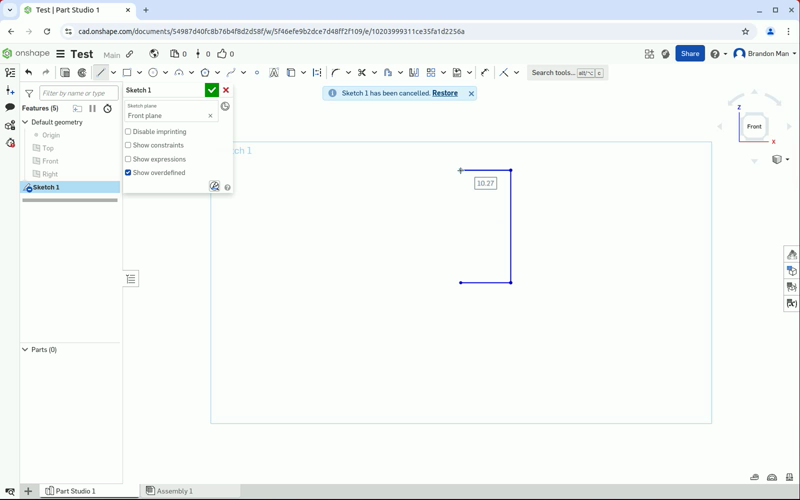
key_down(shift)
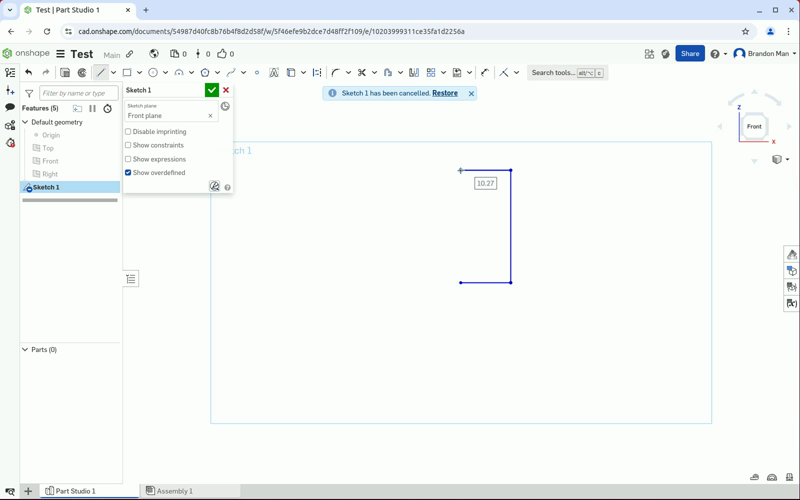
mouse_move(460, 282)
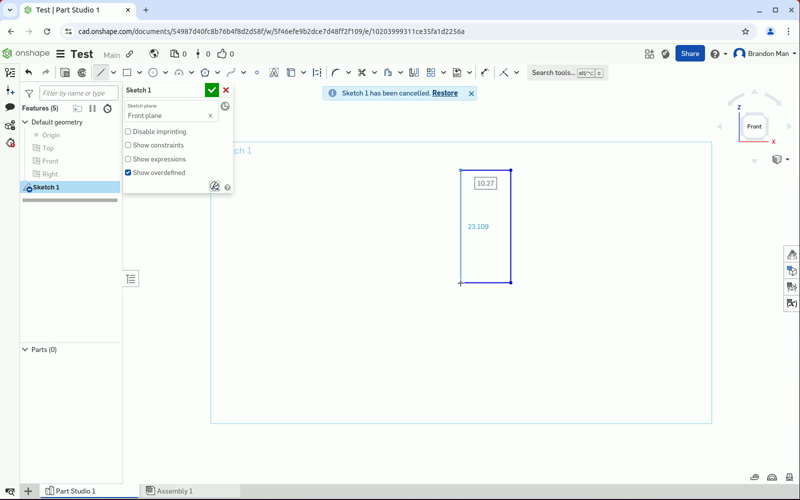
key_up(shift)
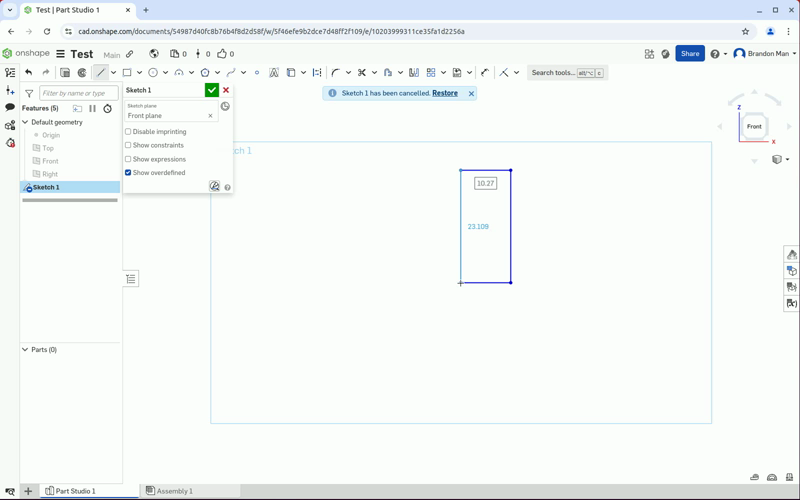
click(460, 282)
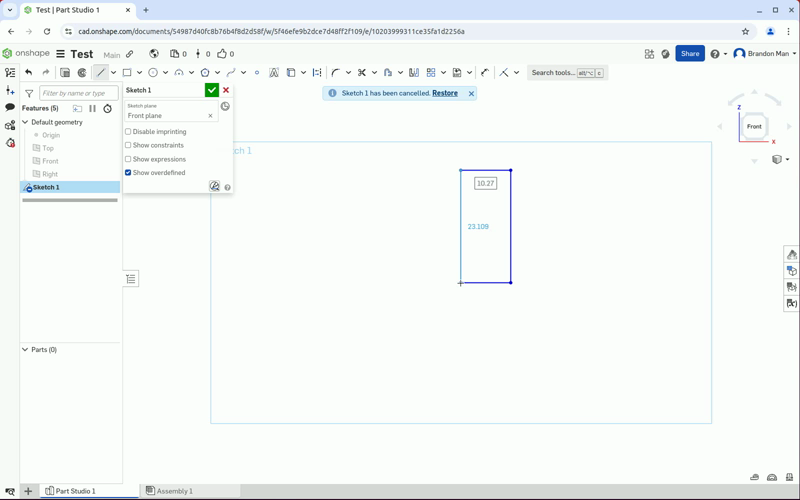
key(esc)
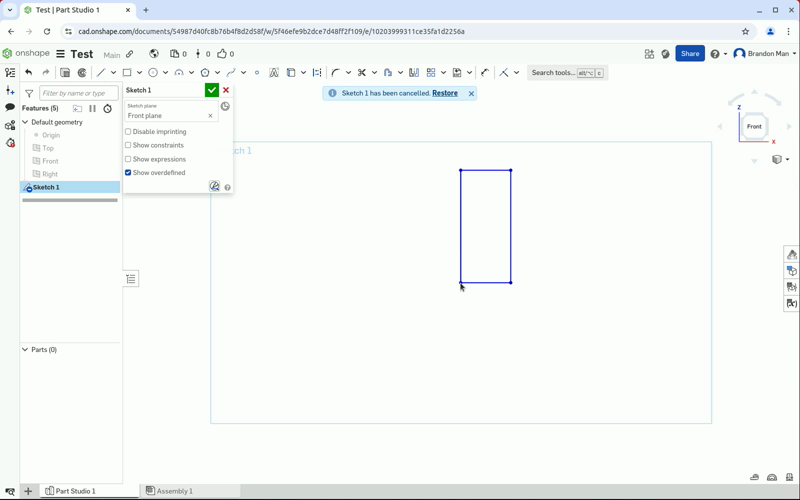
mouse_move(467, 251)
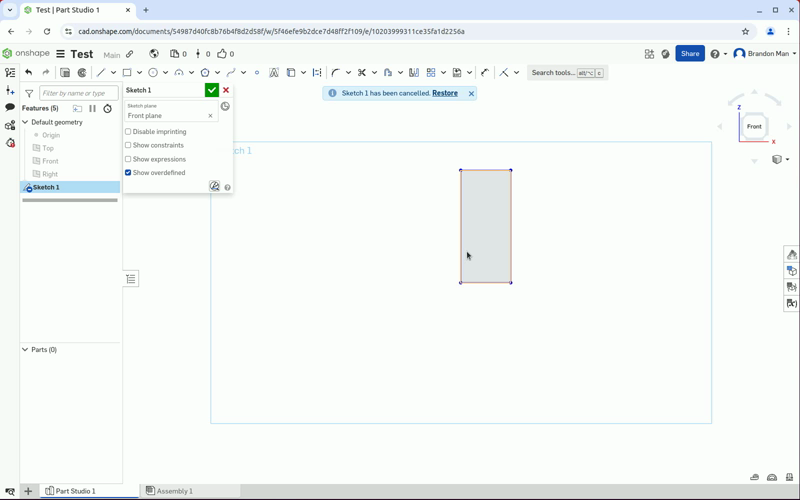
click(467, 251)
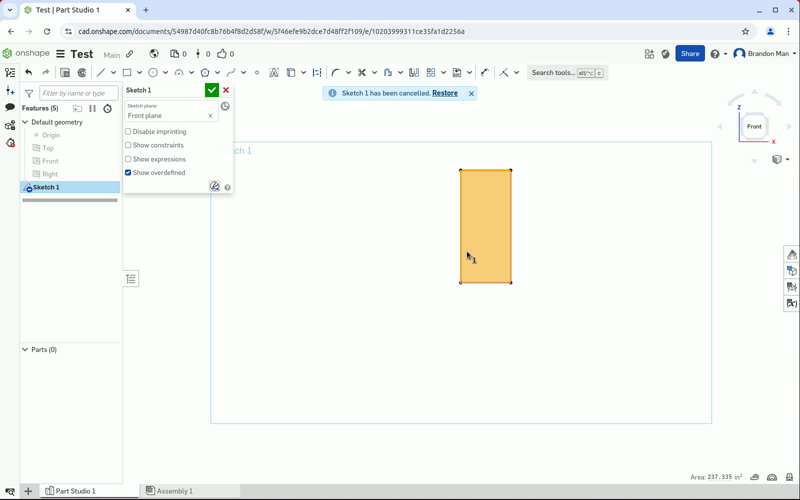
mouse_move(73, 352)
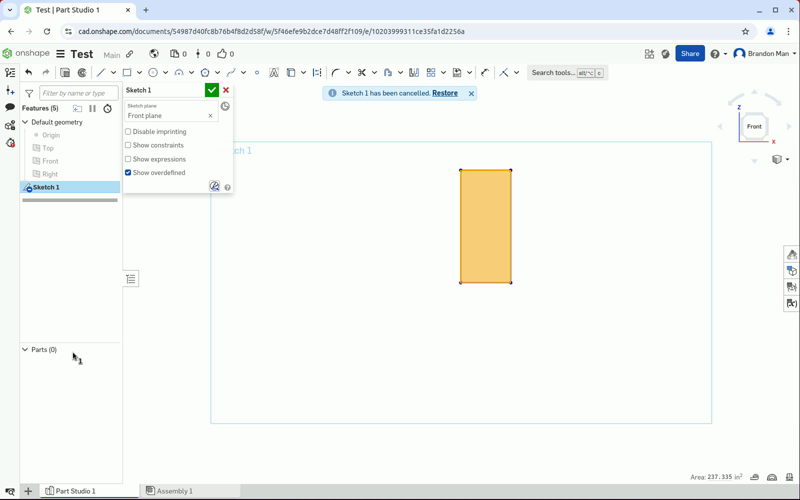
key(shift+y)
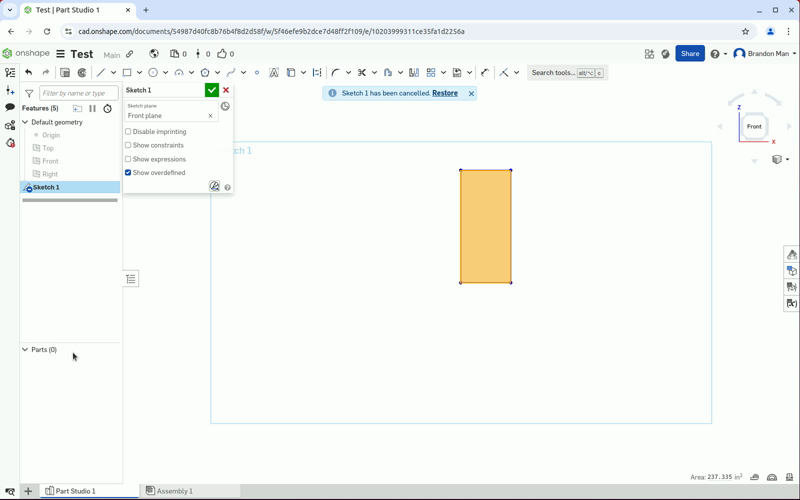
key(shift+e)
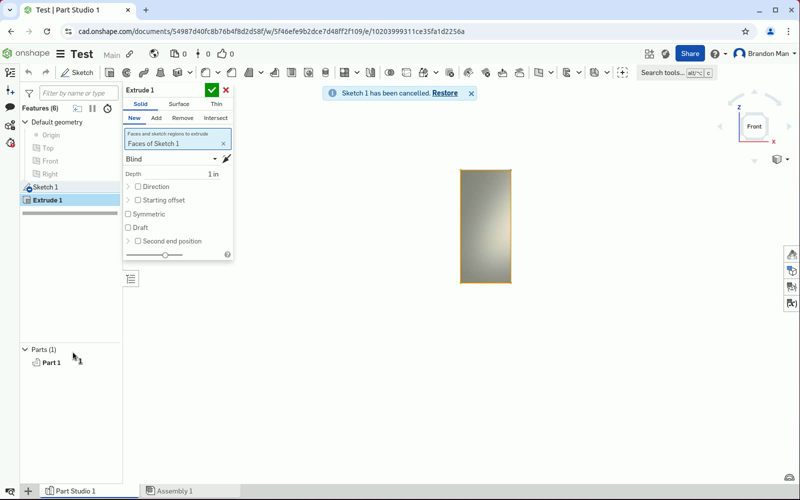
mouse_move(143, 106)
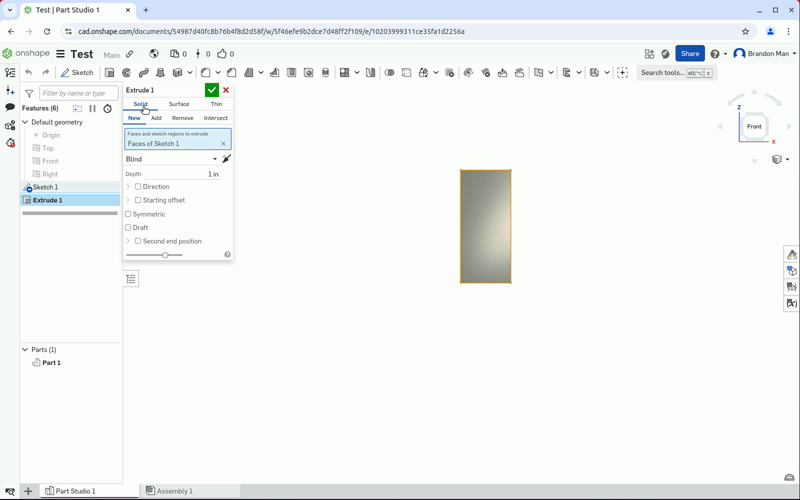
click(143, 106)
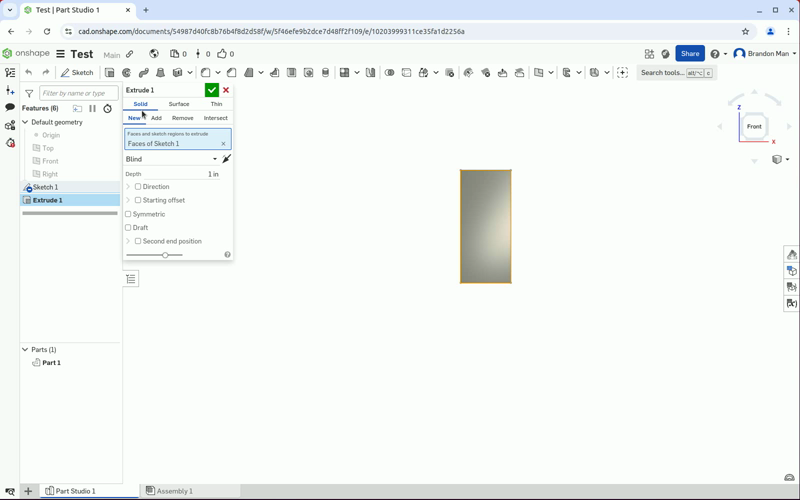
mouse_move(137, 120)
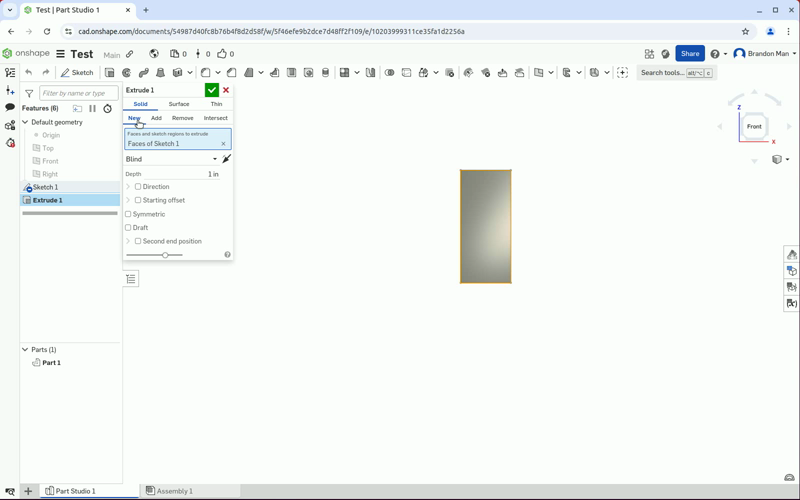
click(137, 120)
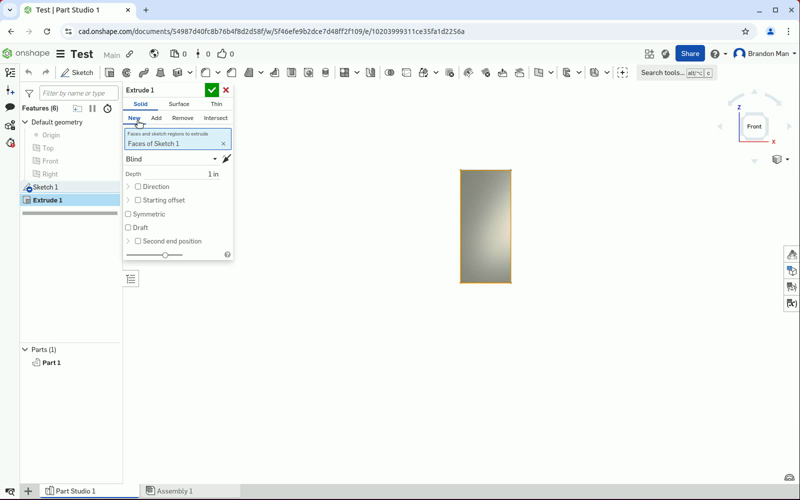
key(tab, 4)
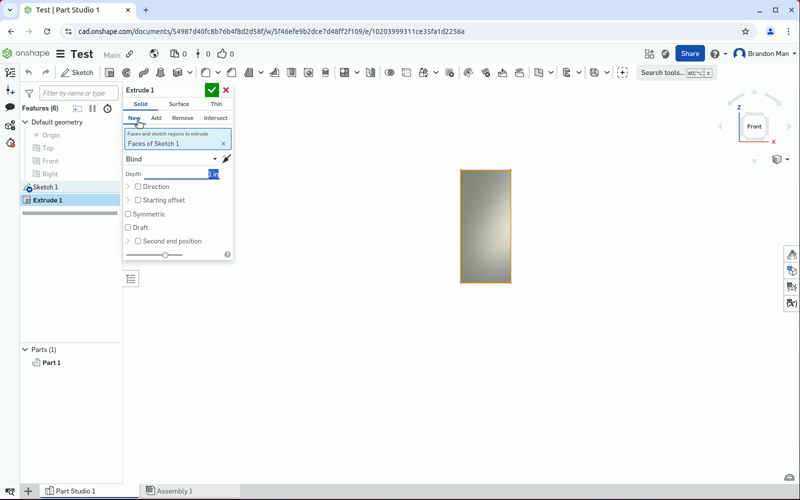
text(20.22)
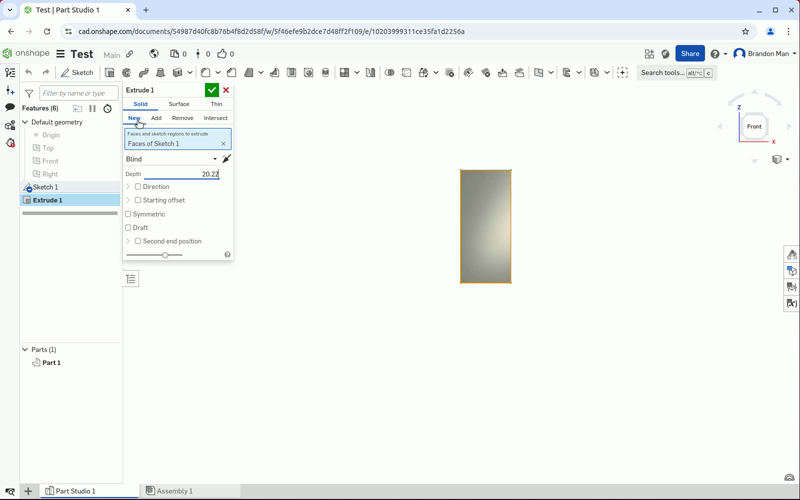
key(enter)
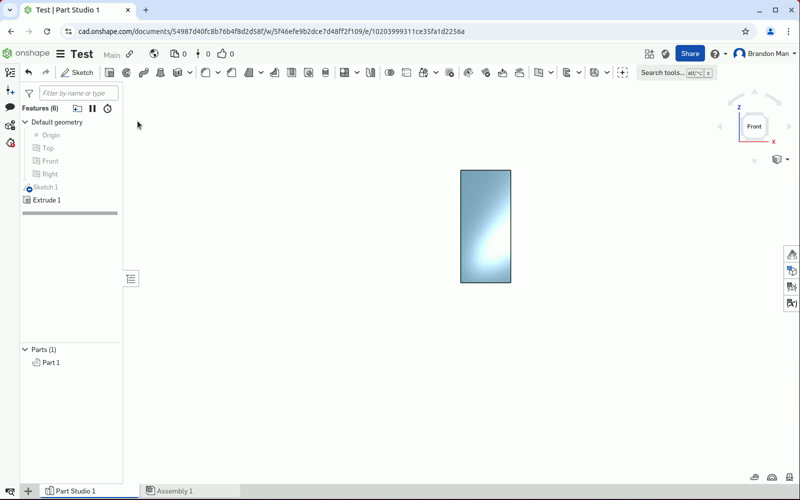
key(shift+h)
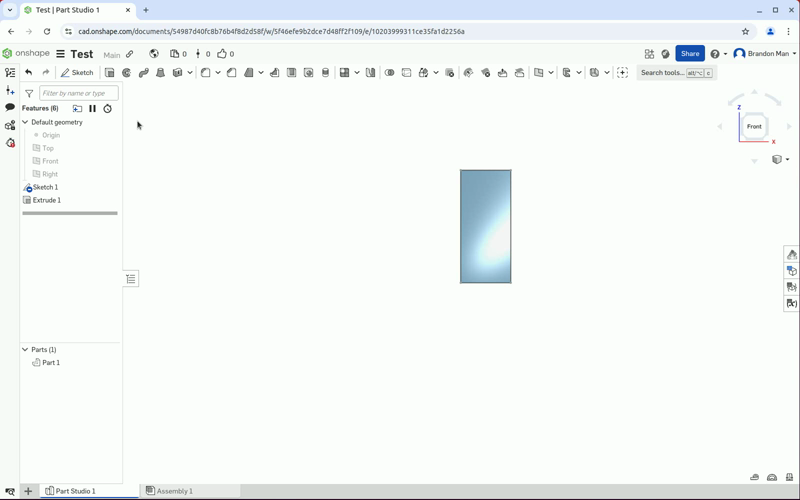
key(shift+h)
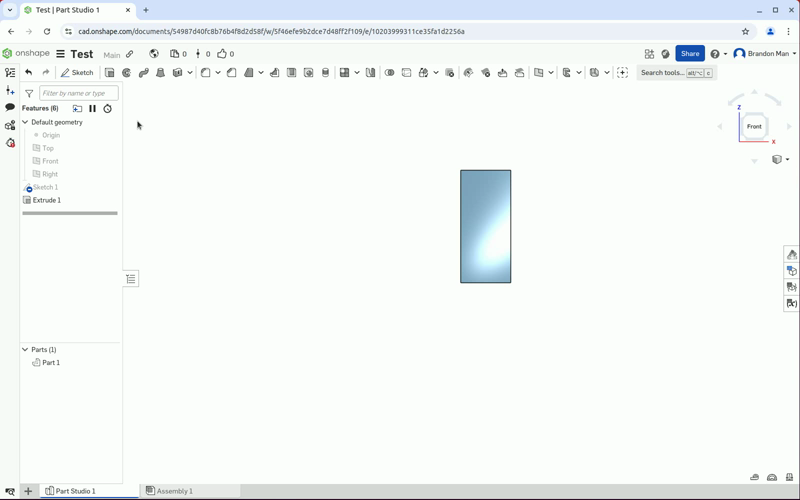
mouse_move(73, 189)
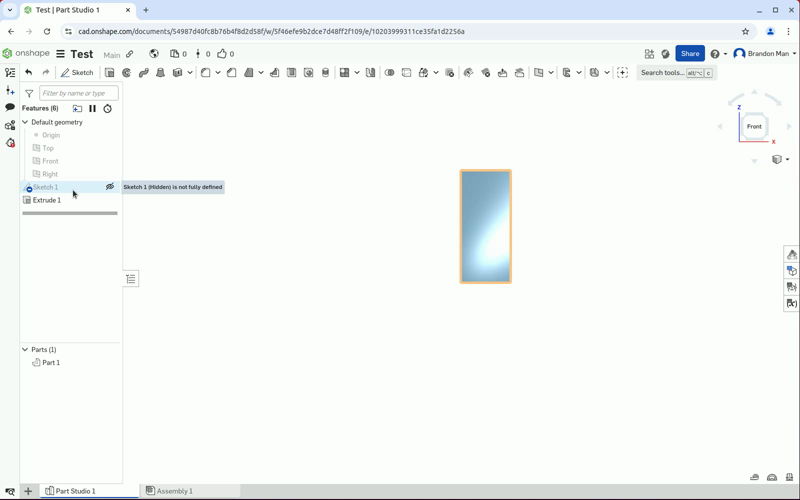
click(73, 189)
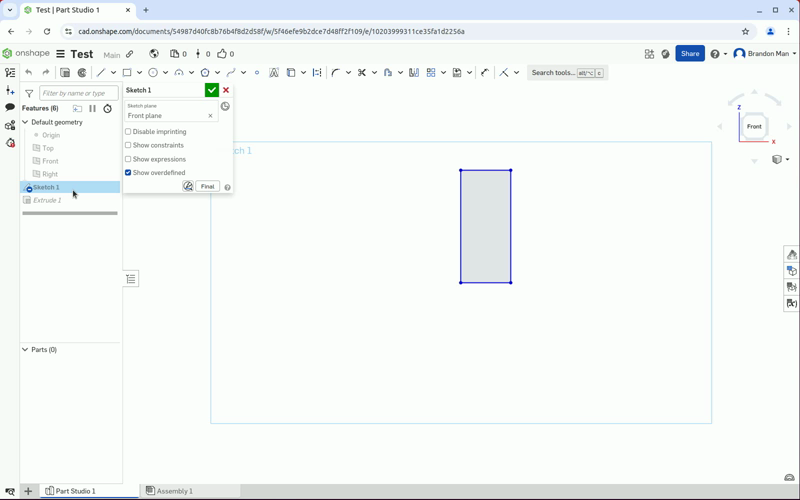
mouse_move(229, 92)
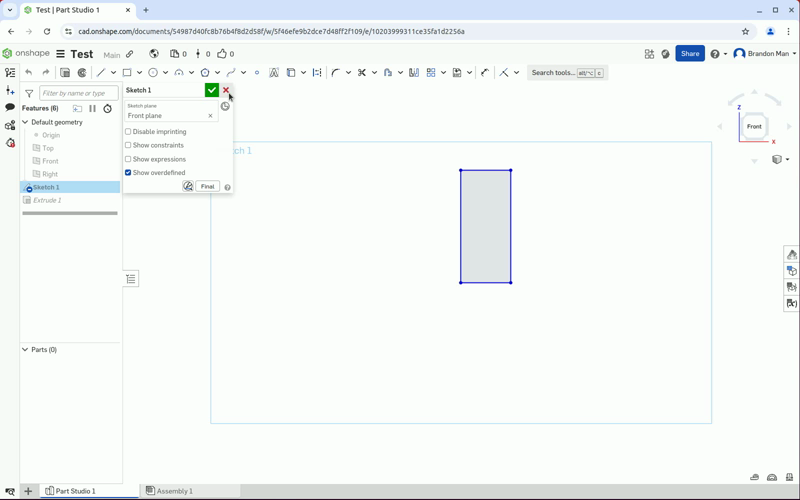
click(229, 92)
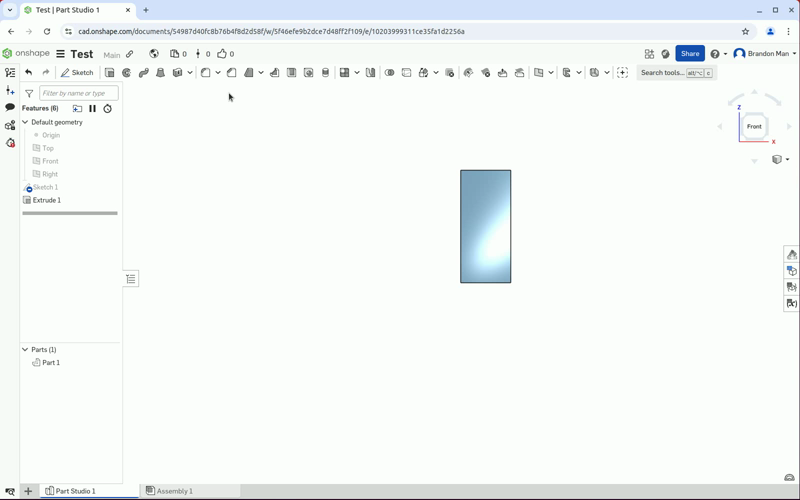
mouse_move(541, 75)
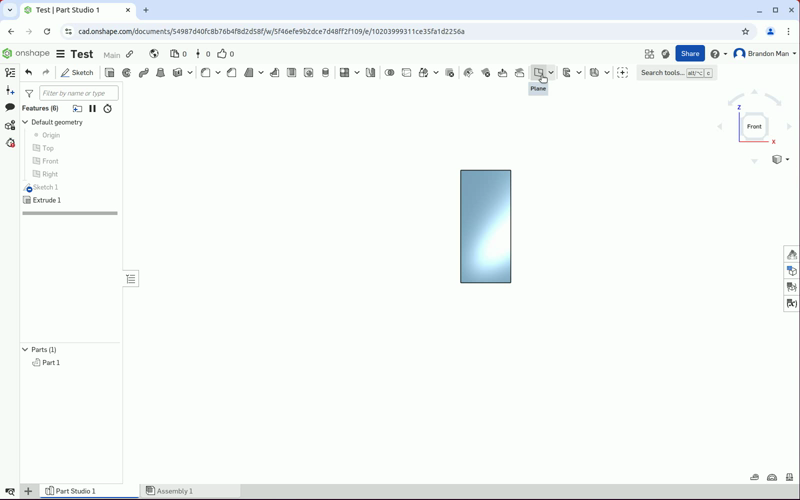
click(541, 75)
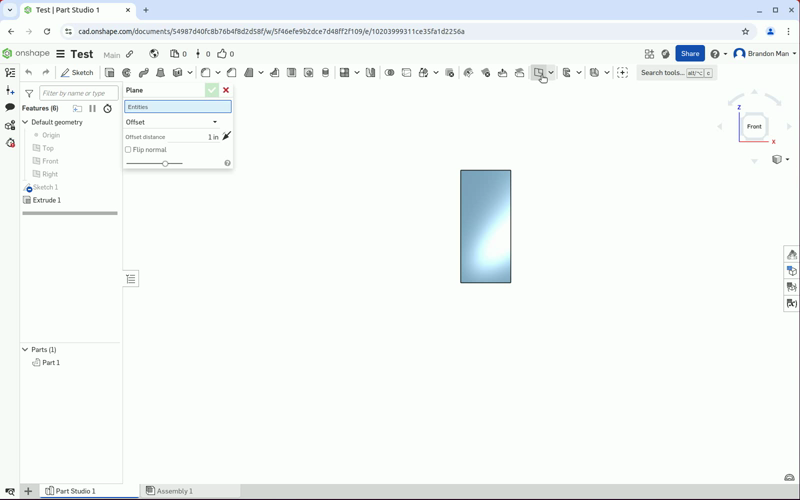
mouse_move(73, 163)
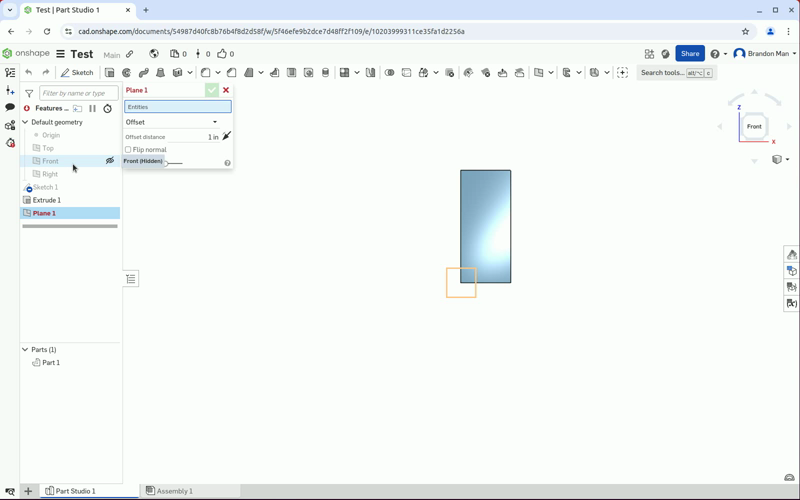
click(73, 163)
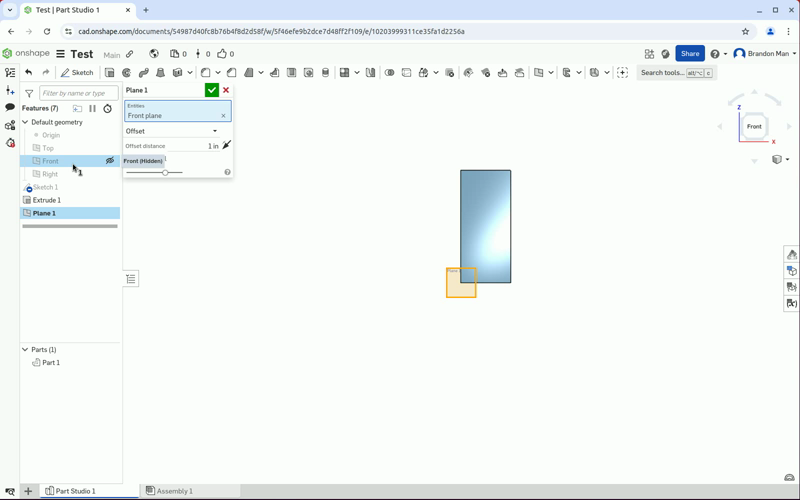
key(tab, 2)
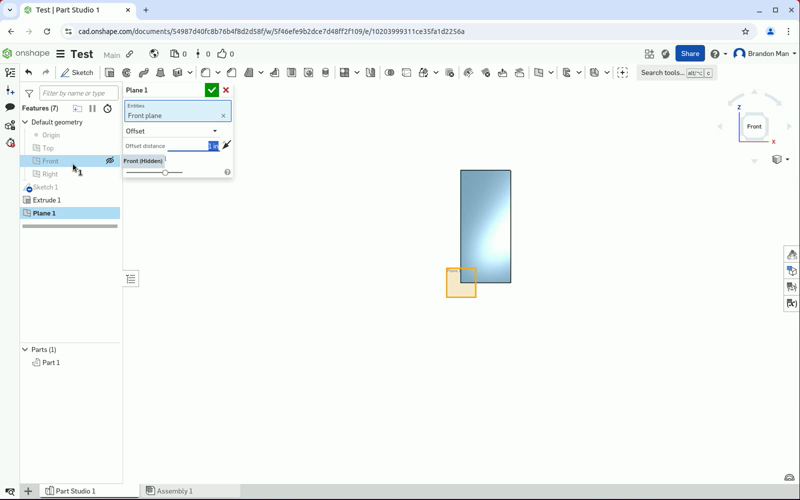
text(20.212)
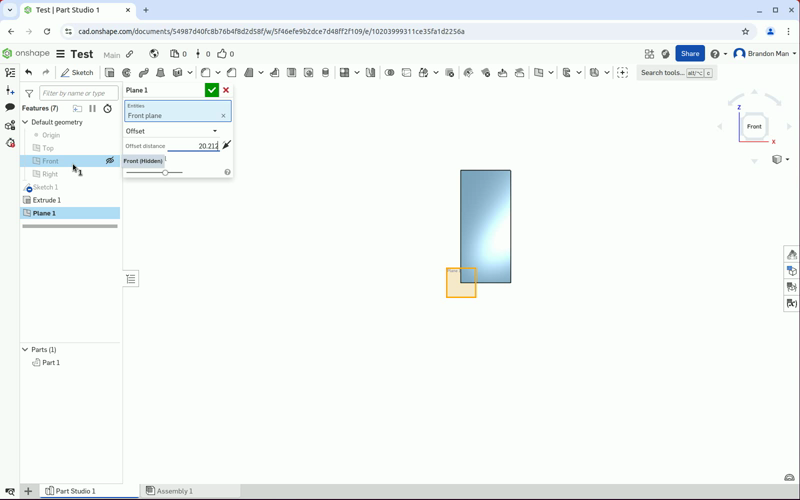
key(enter, 2)
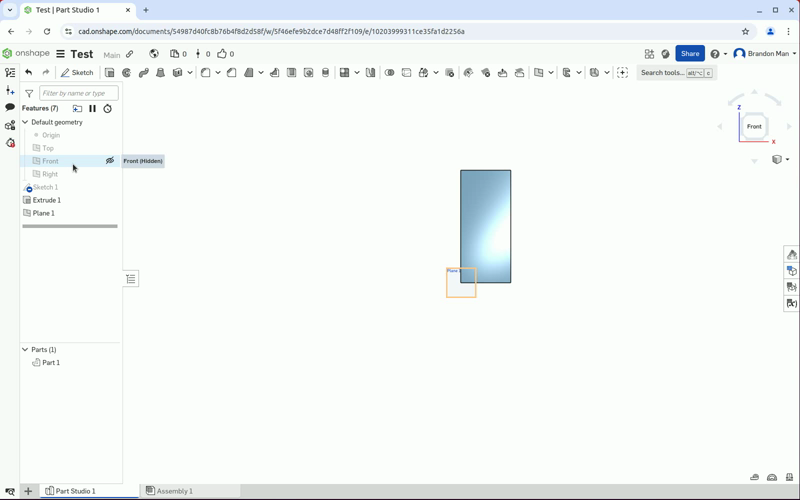
key(shift+s)
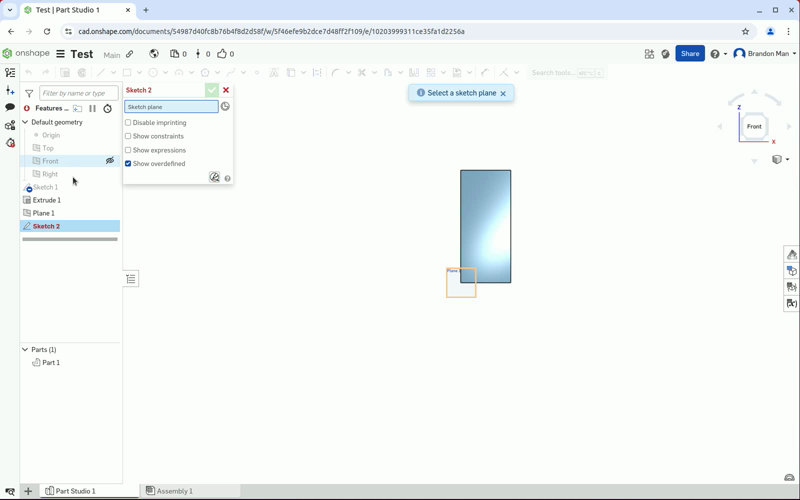
mouse_move(73, 215)
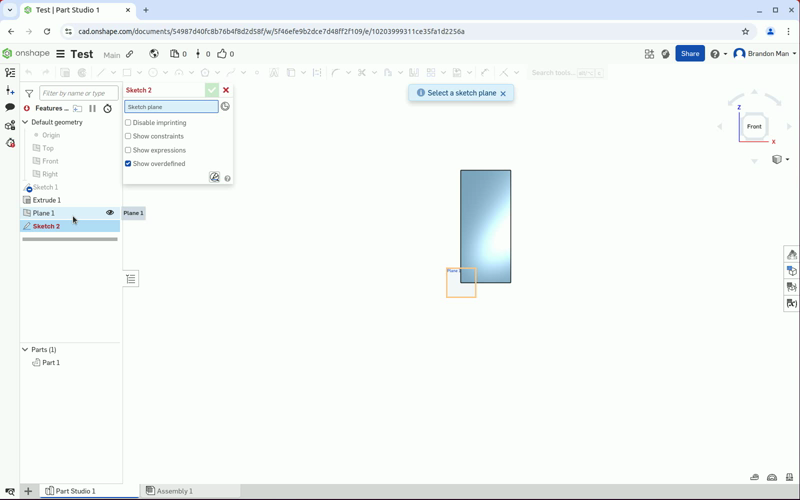
click(73, 215)
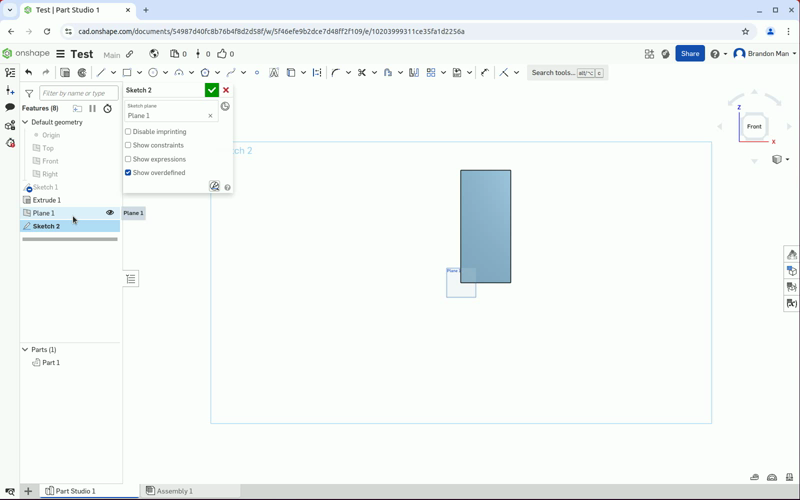
mouse_move(73, 352)
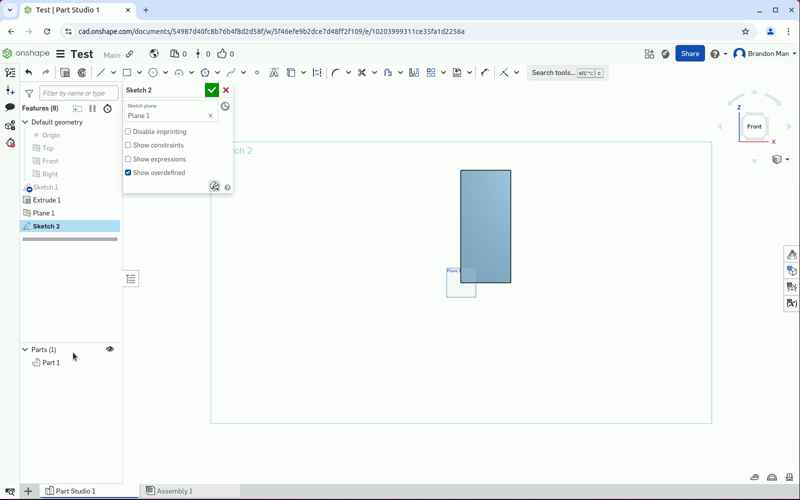
key(y)
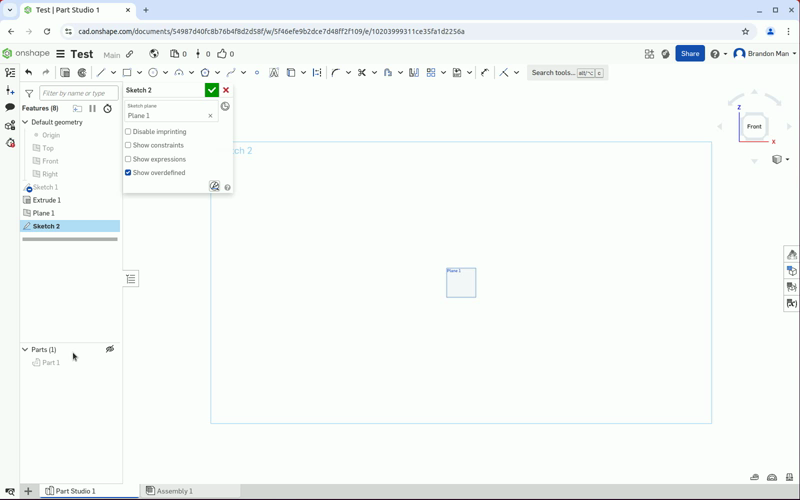
key(l)
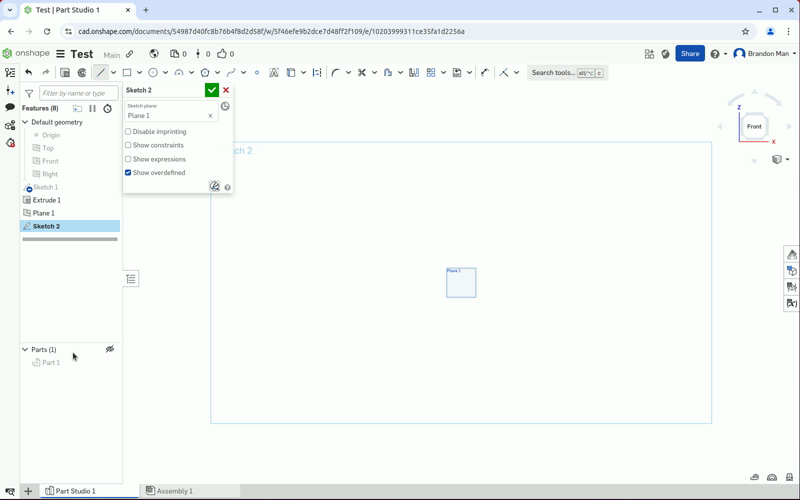
key_down(shift)
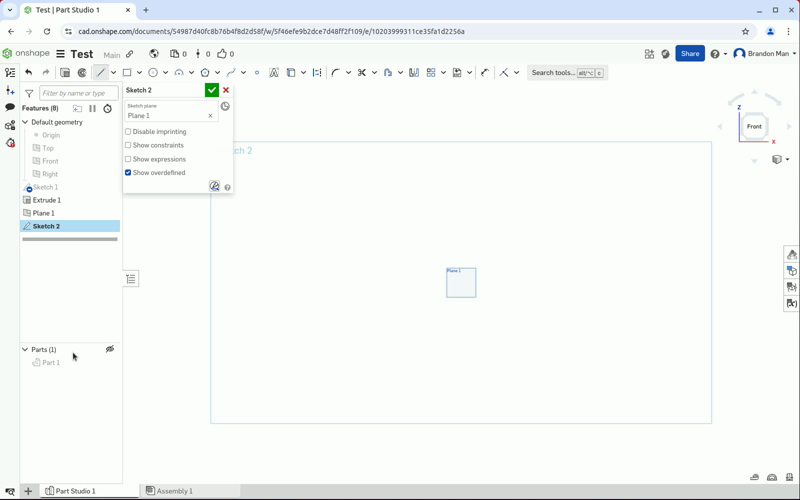
mouse_move(466, 186)
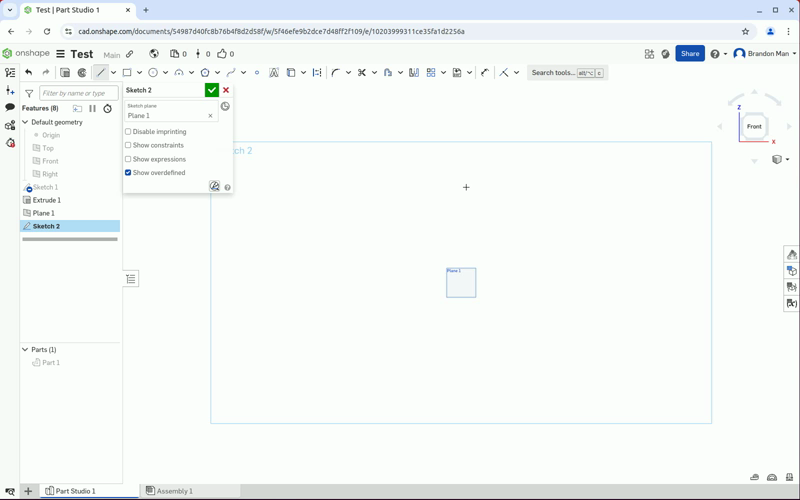
click(466, 186)
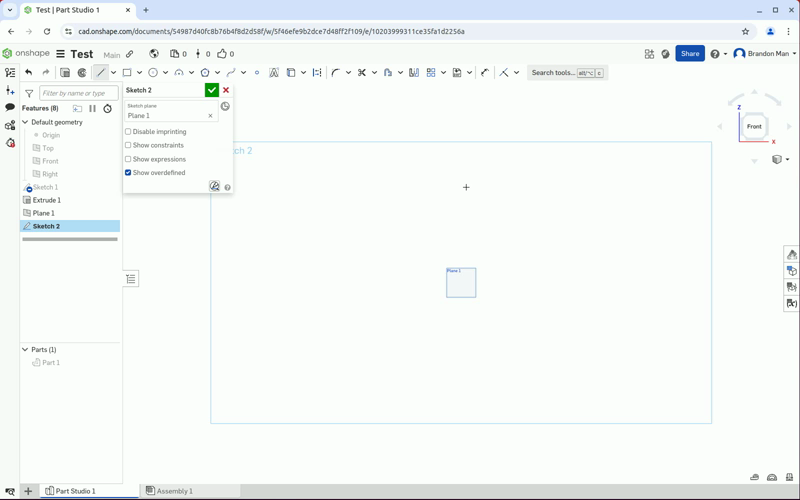
key_up(shift)
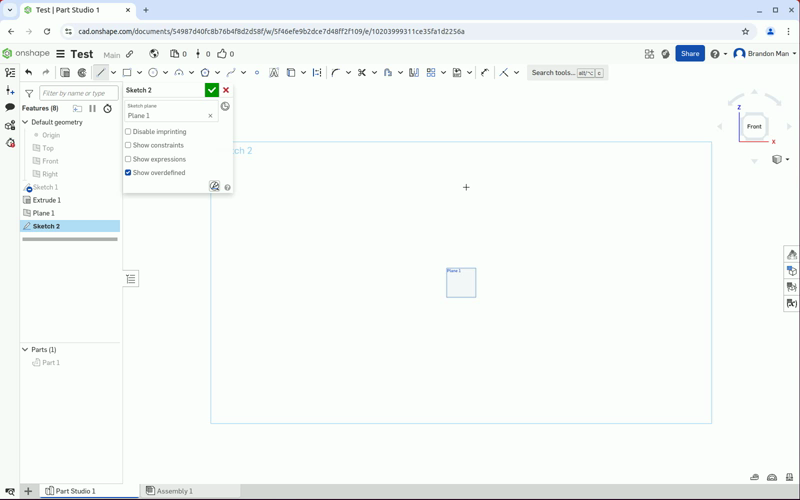
key_down(shift)
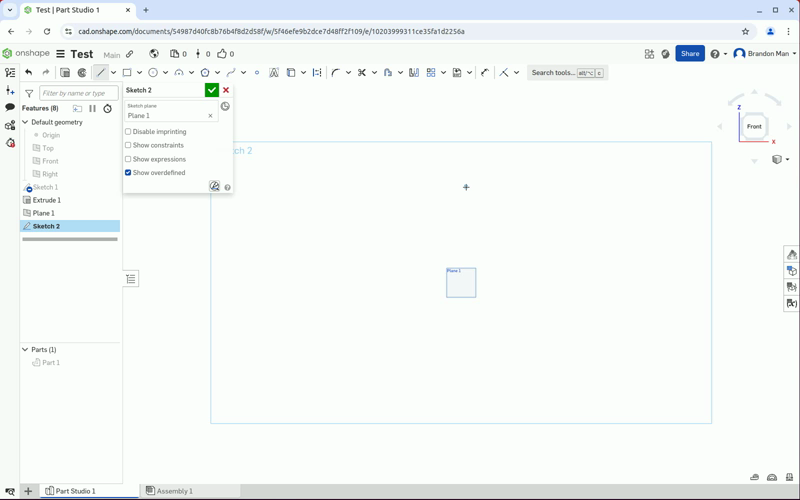
mouse_move(496, 186)
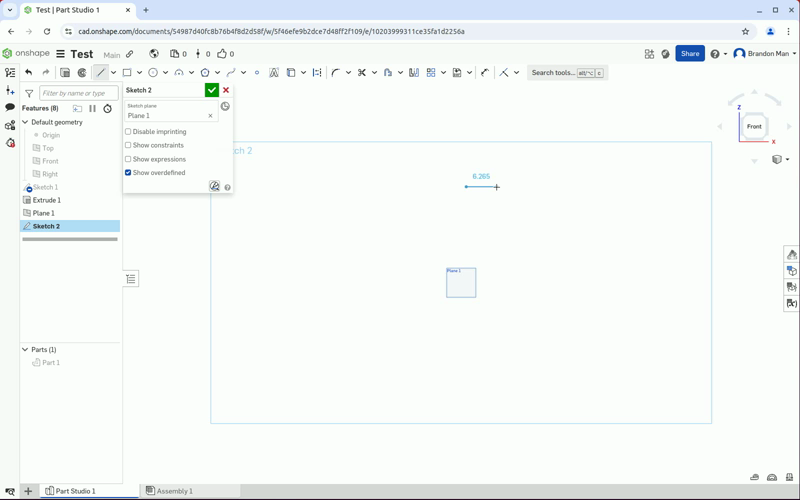
mouse_move(506, 186)
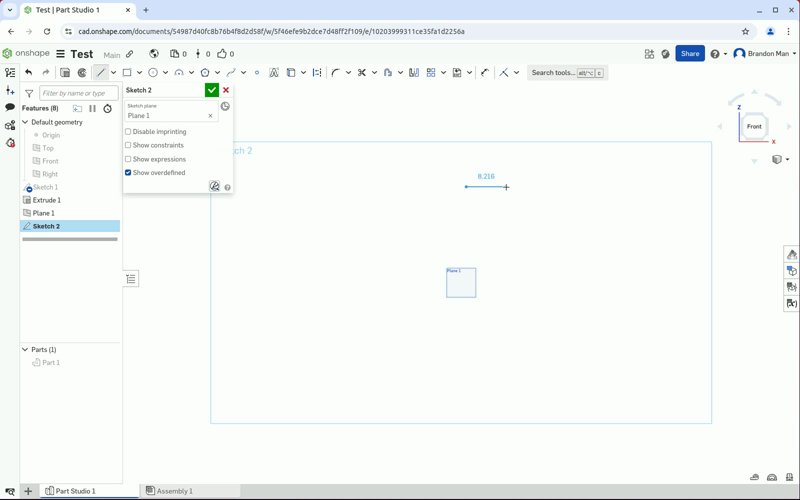
click(506, 186)
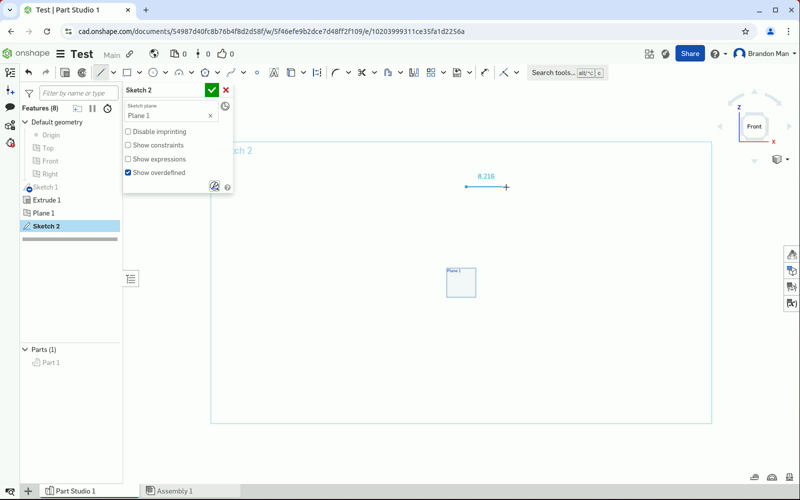
key_up(shift)
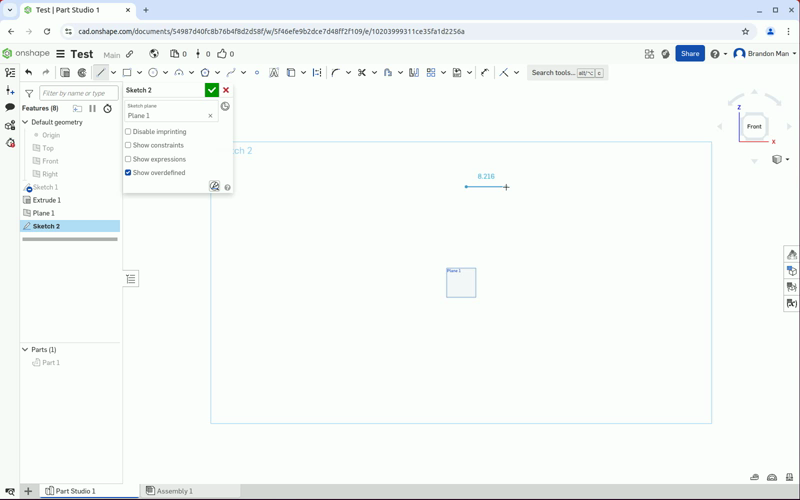
key_down(shift)
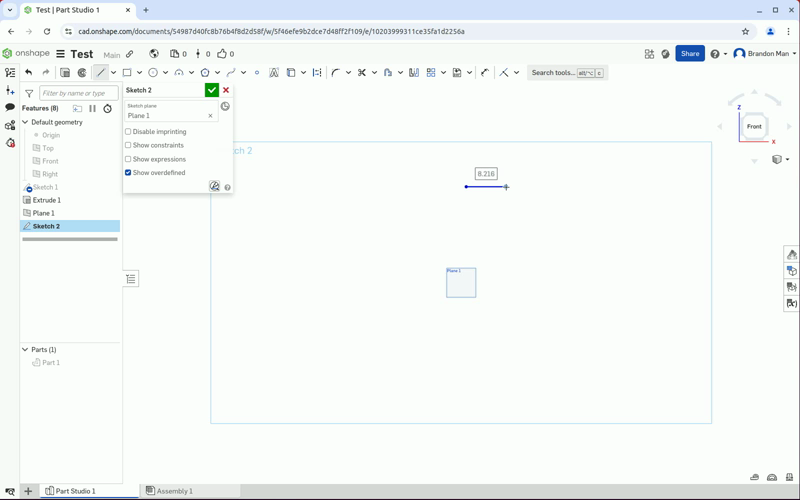
mouse_move(536, 186)
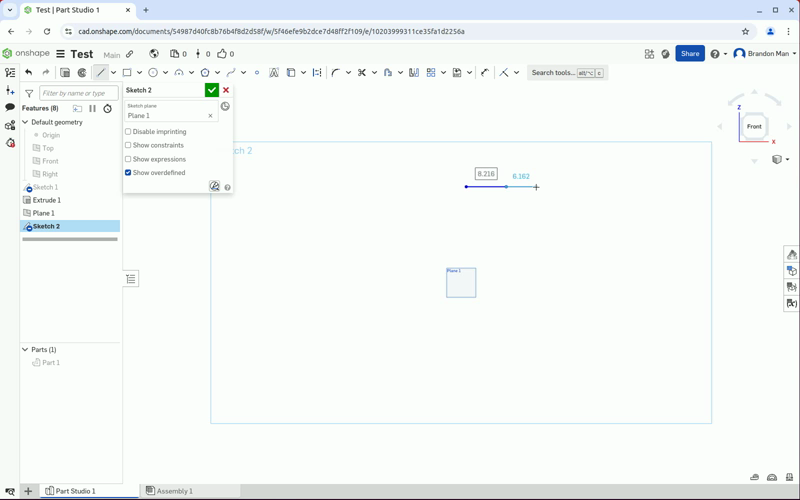
mouse_move(506, 182)
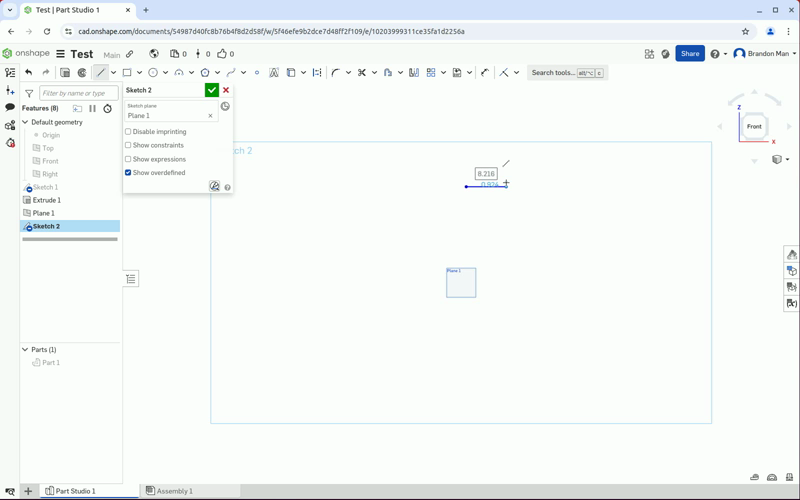
scroll(6)
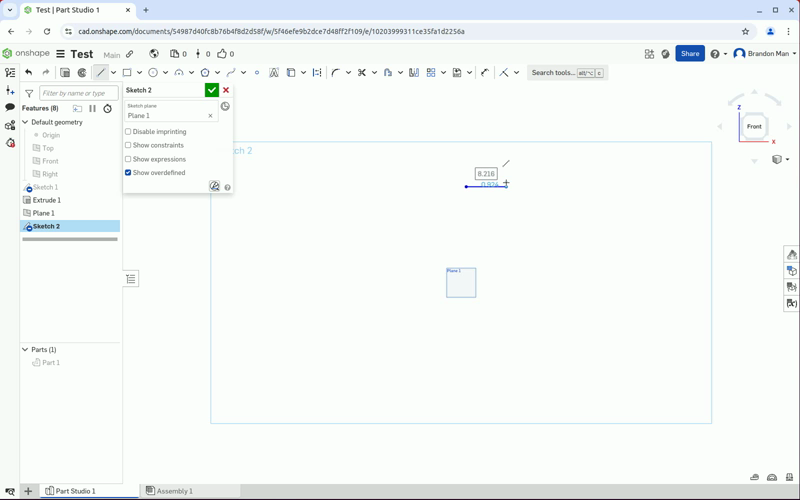
scroll(6)
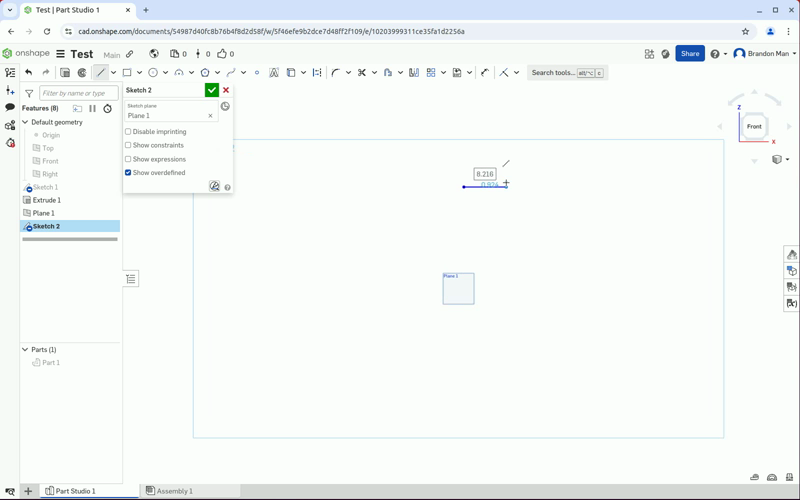
scroll(6)
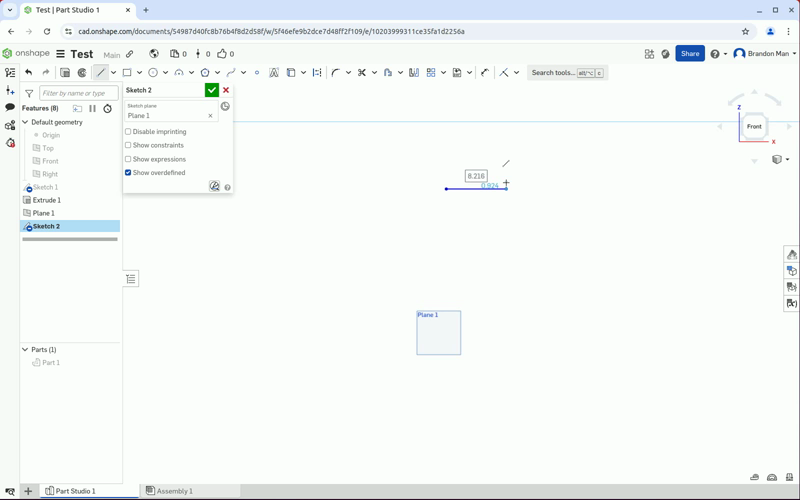
scroll(6)
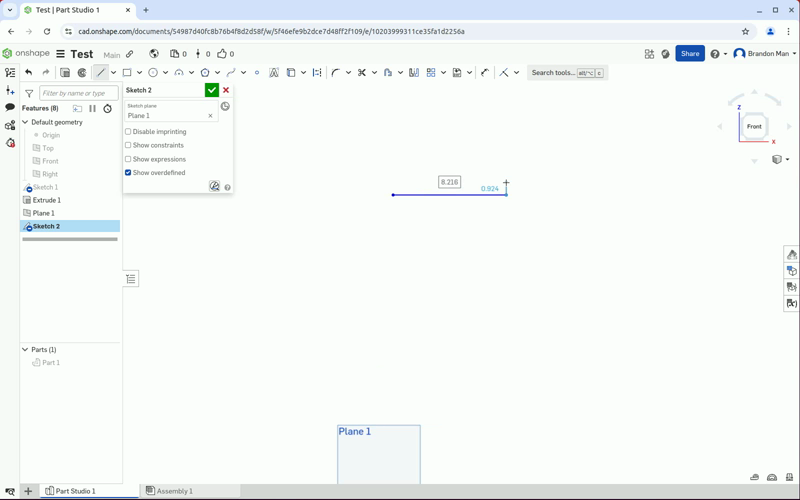
scroll(6)
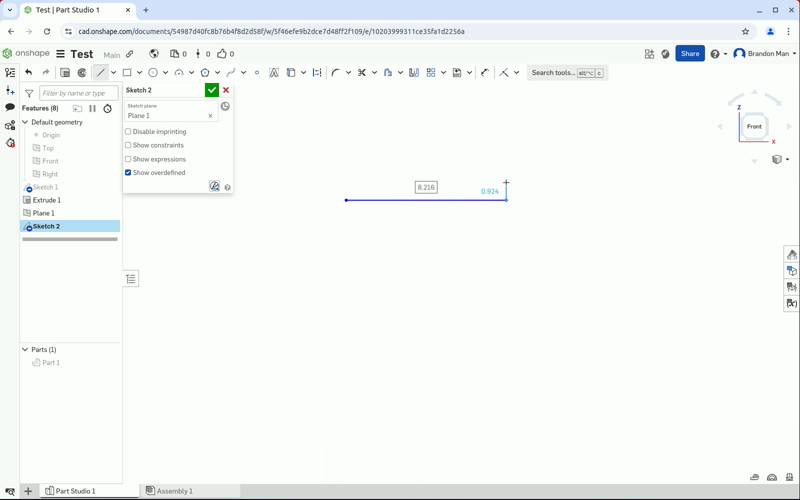
scroll(6)
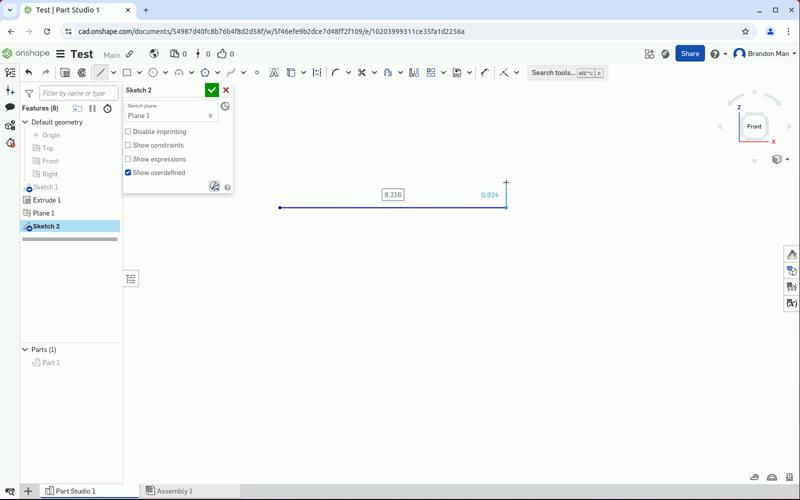
scroll(6)
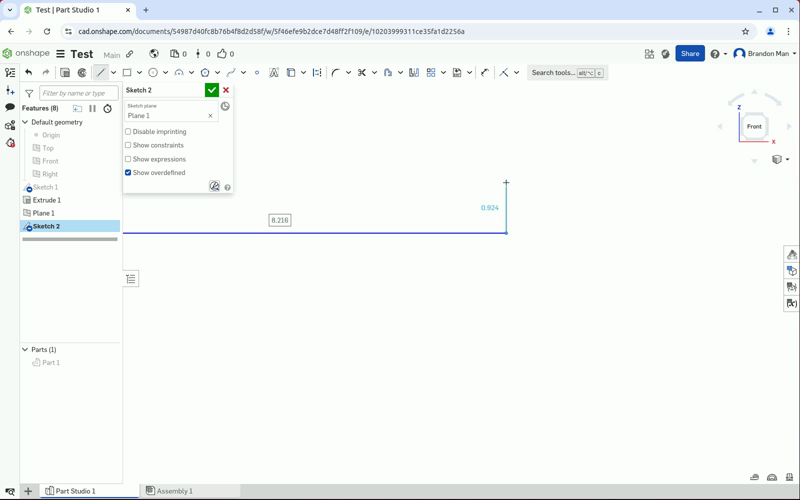
click(506, 182)
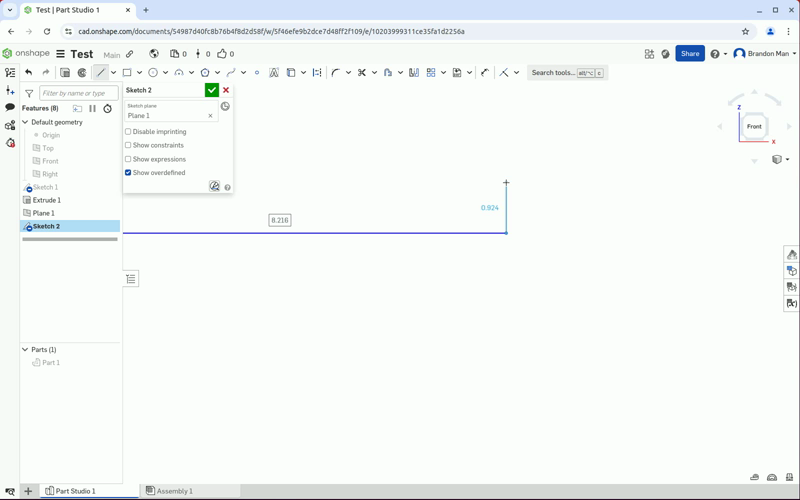
scroll(-6)
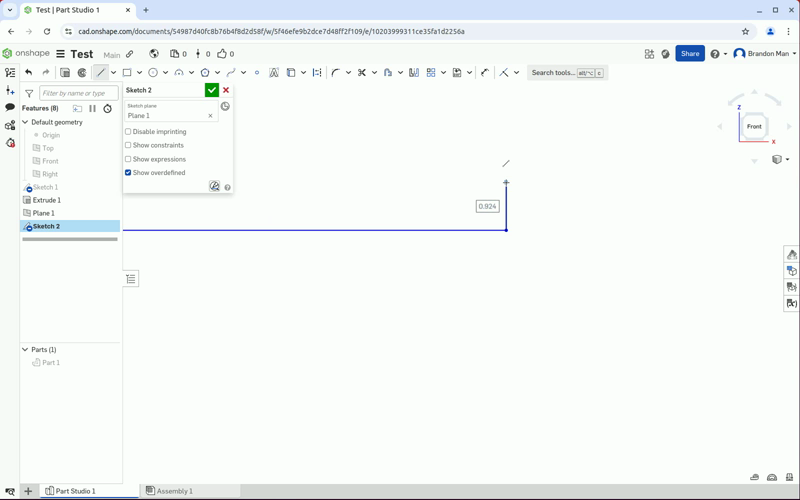
scroll(-6)
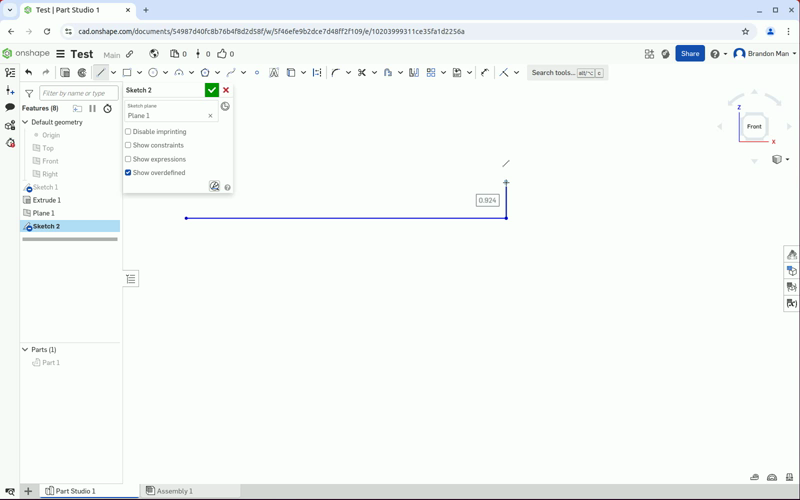
scroll(-6)
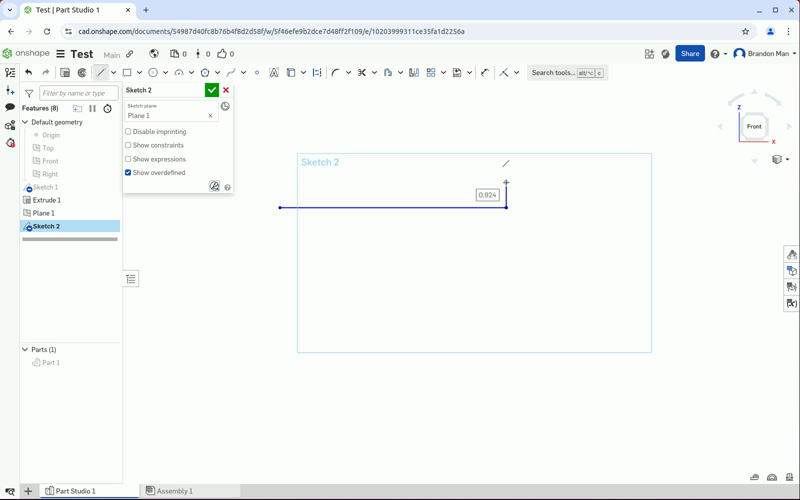
scroll(-6)
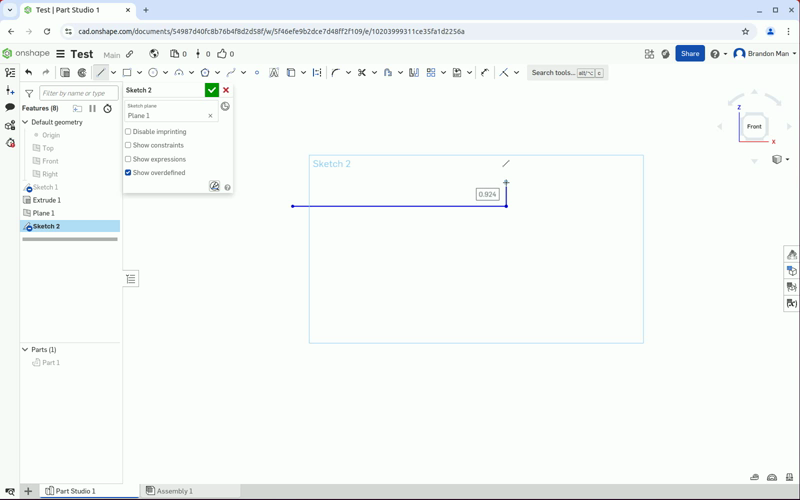
scroll(-6)
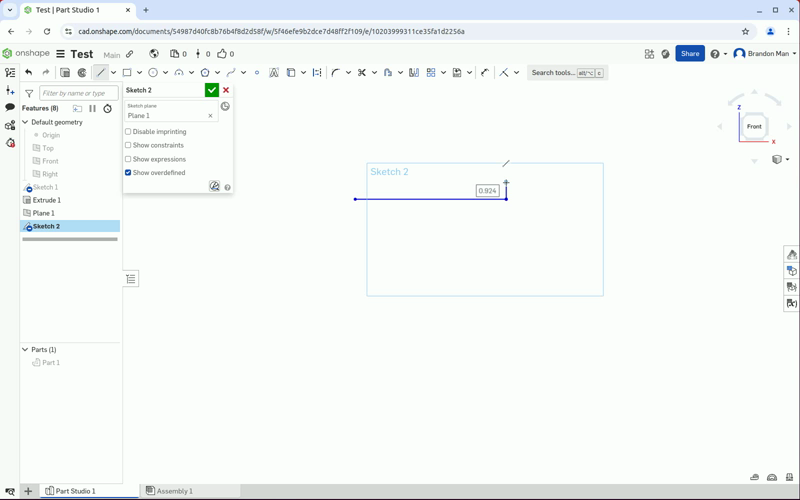
scroll(-6)
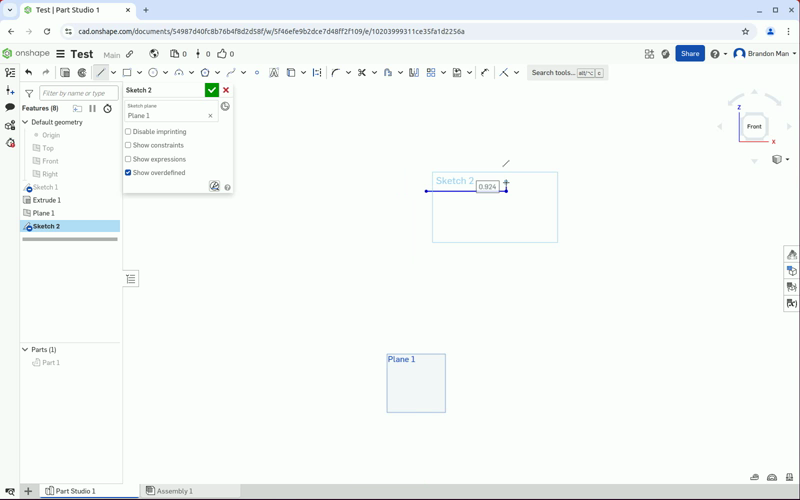
scroll(-6)
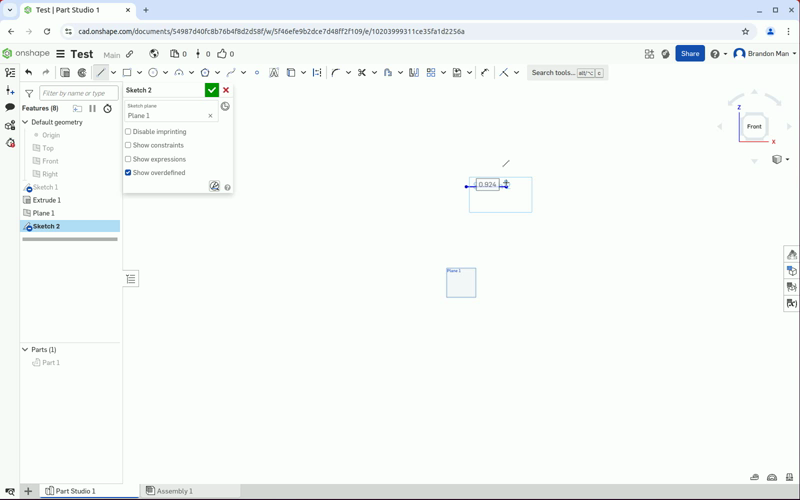
key_up(shift)
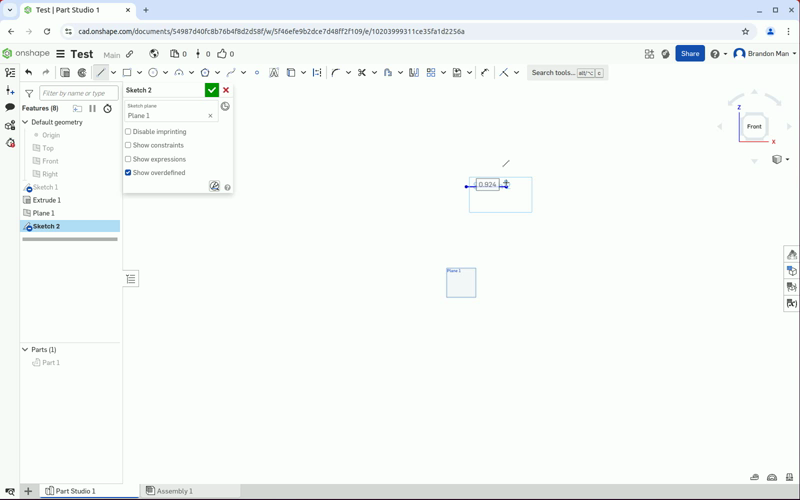
key_down(shift)
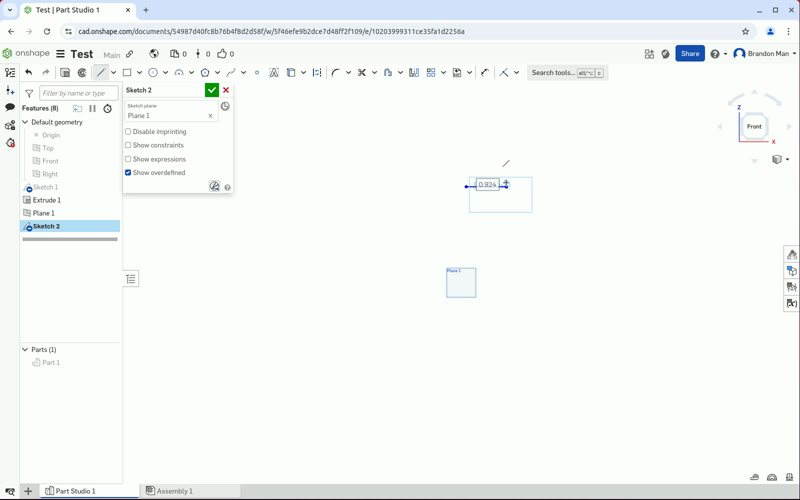
mouse_move(536, 182)
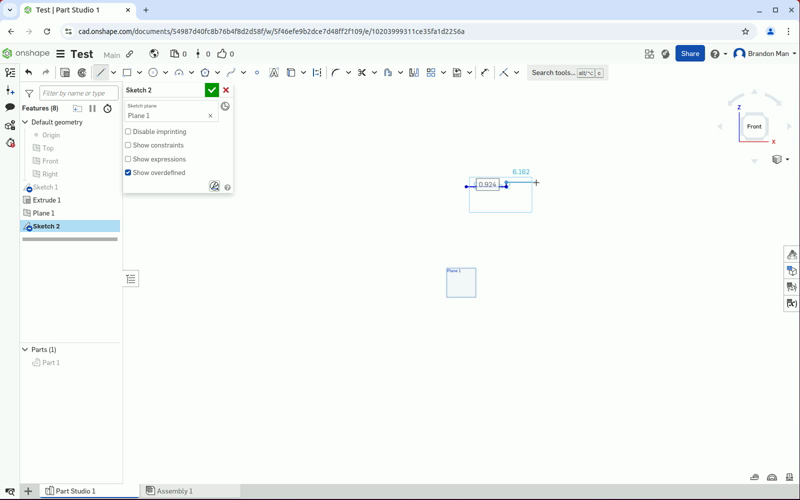
mouse_move(466, 182)
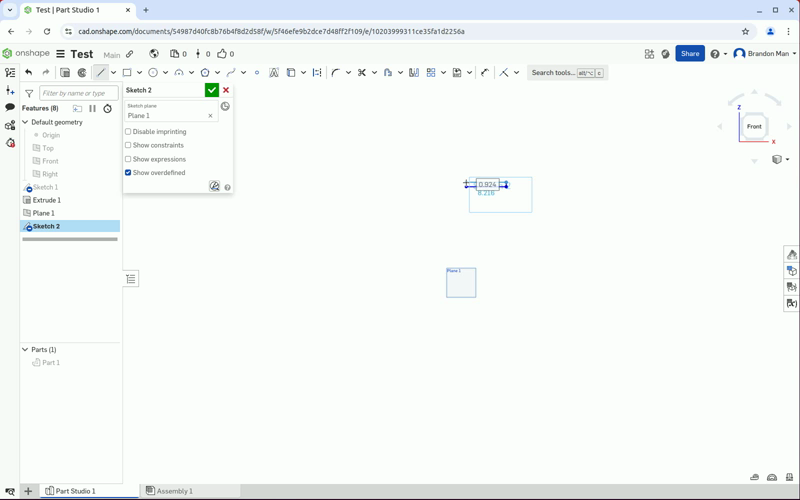
click(466, 182)
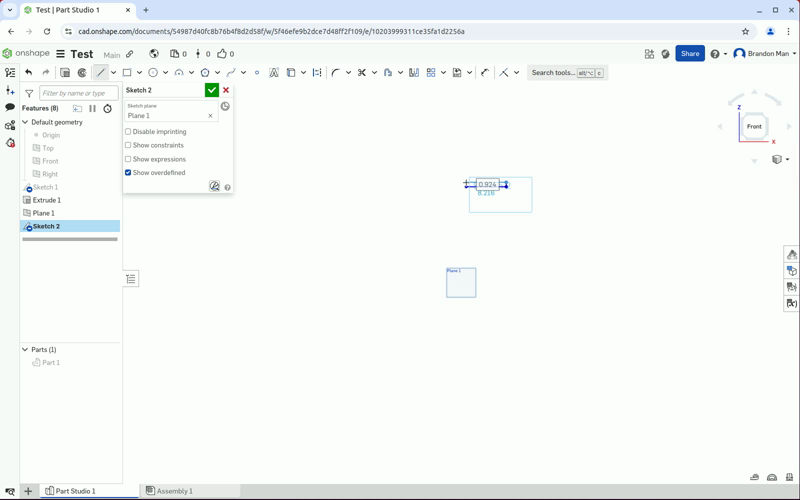
key_up(shift)
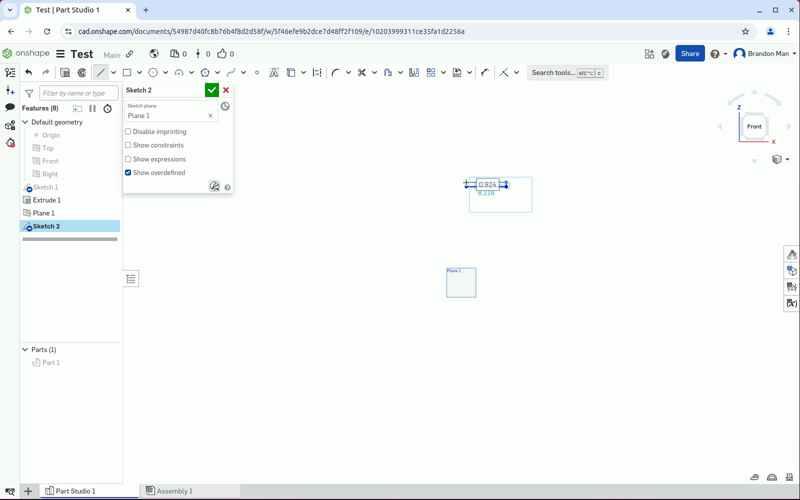
mouse_move(496, 182)
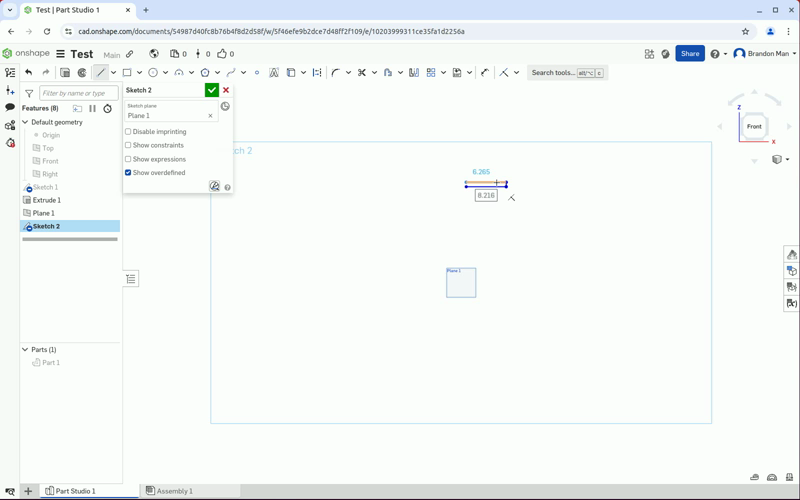
key_down(shift)
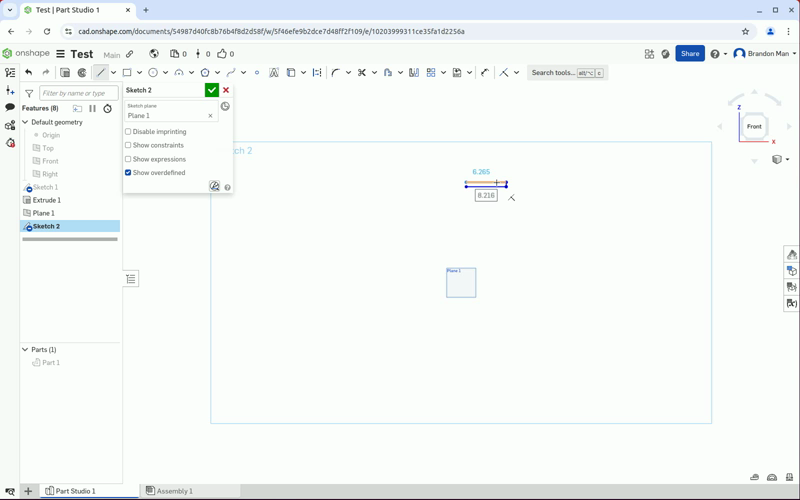
mouse_move(466, 186)
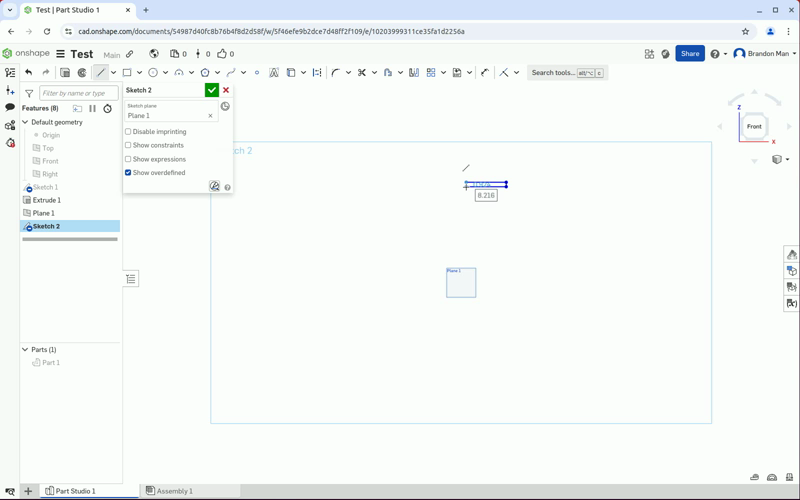
scroll(6)
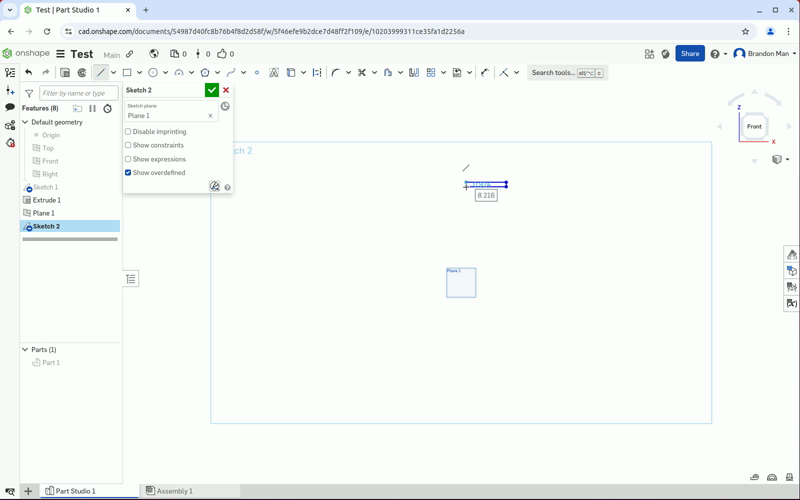
scroll(6)
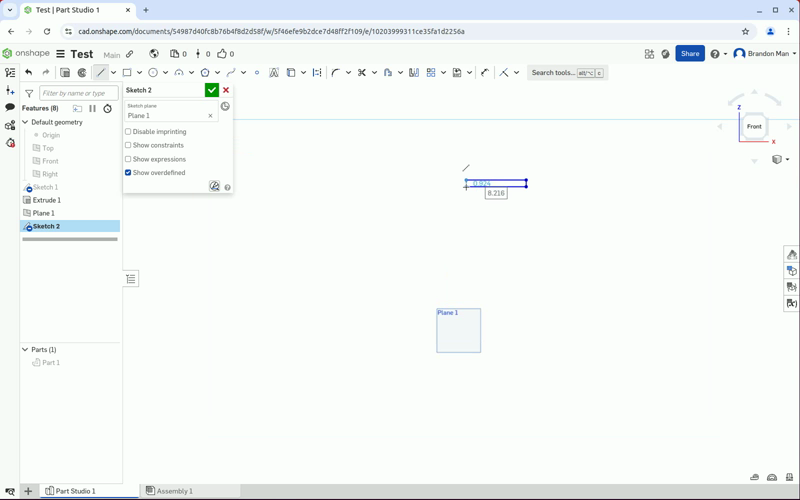
scroll(6)
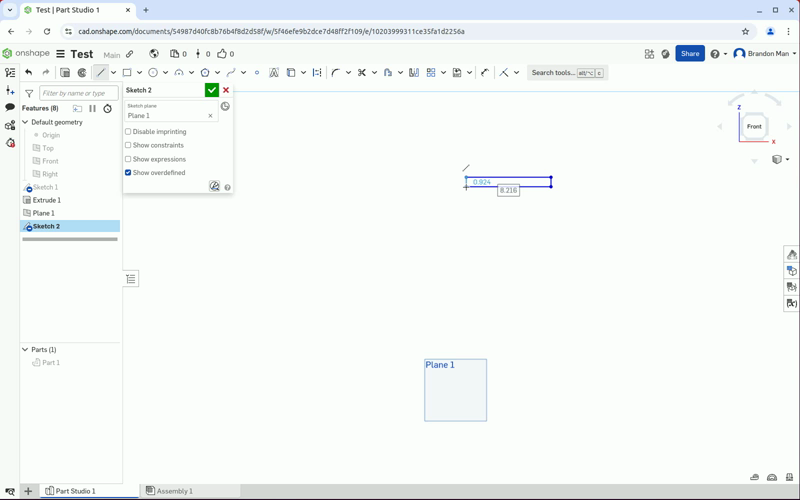
scroll(6)
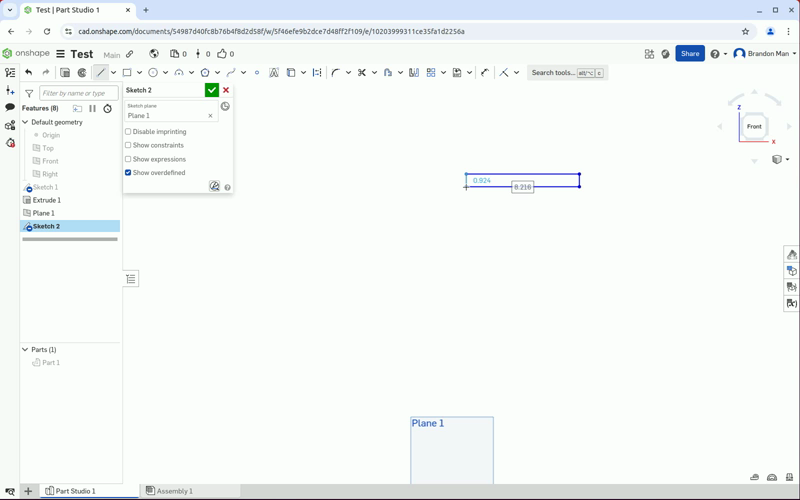
scroll(6)
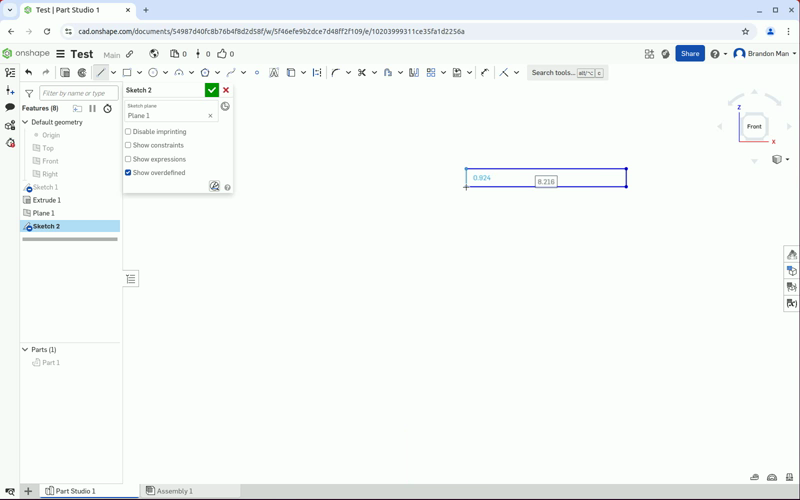
scroll(6)
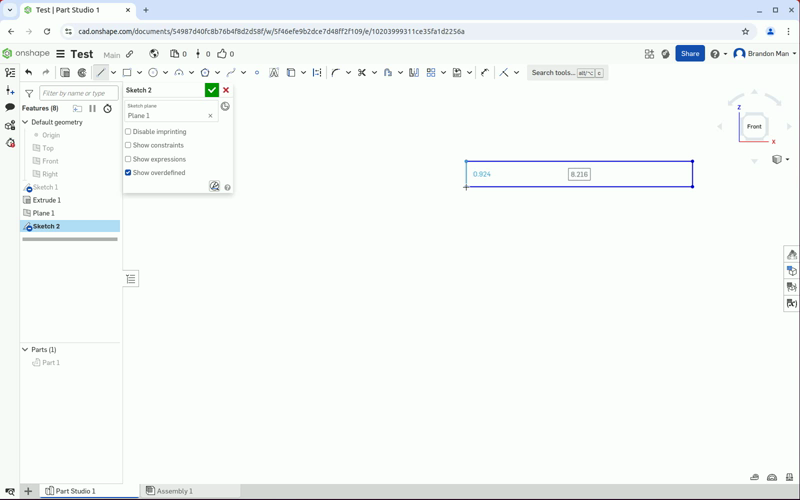
scroll(6)
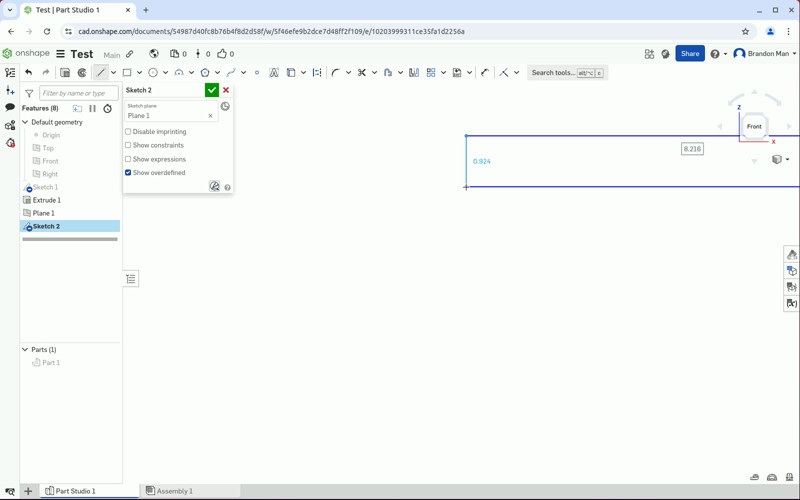
key_up(shift)
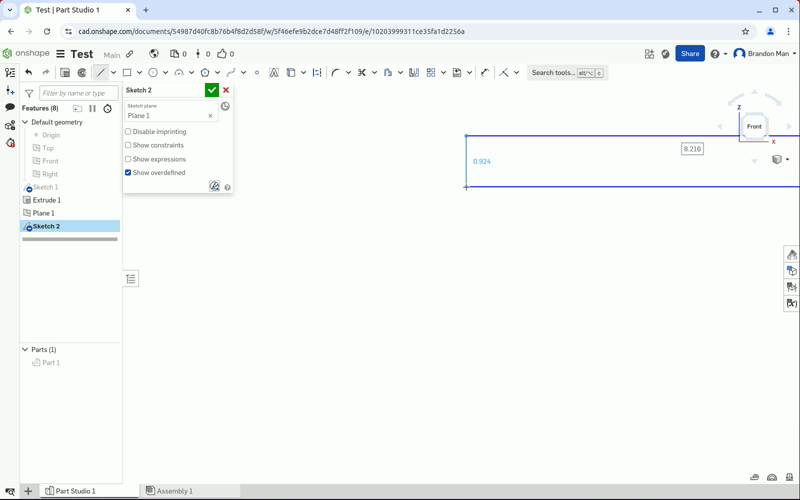
click(466, 186)
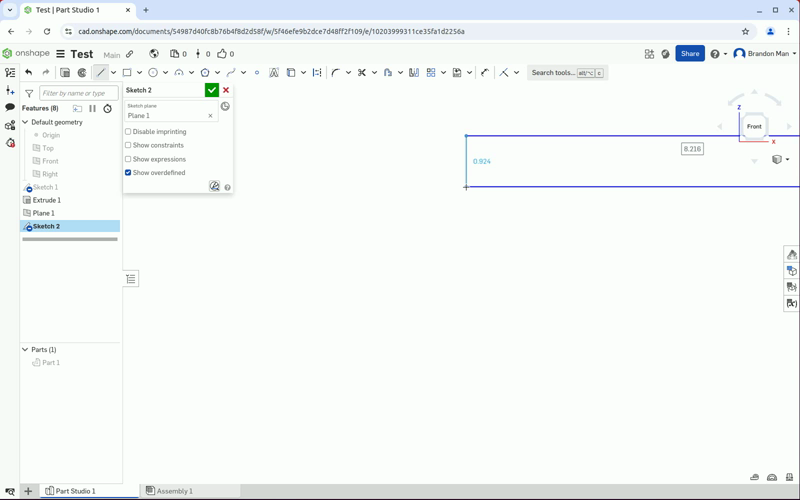
scroll(-6)
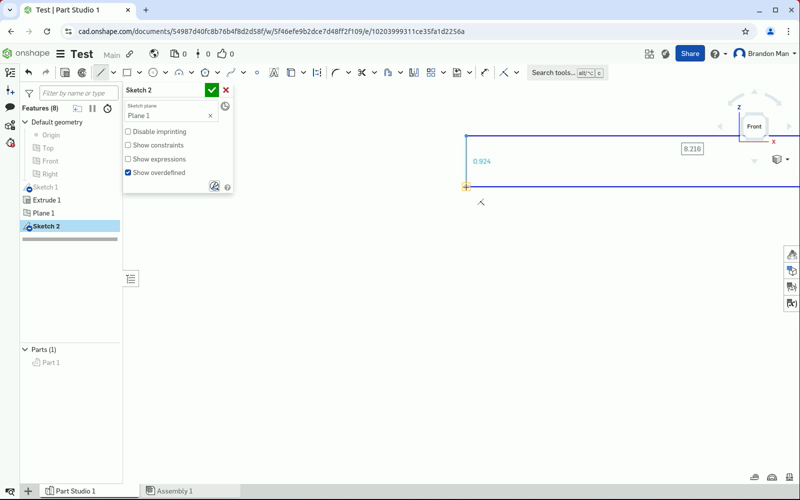
scroll(-6)
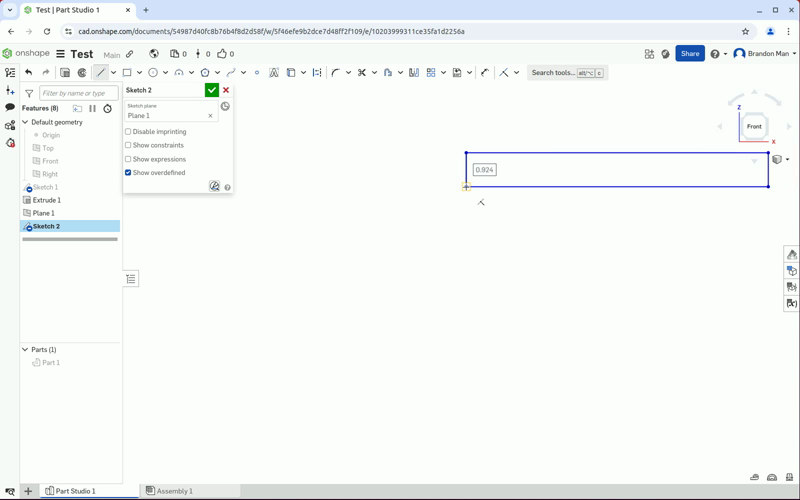
scroll(-6)
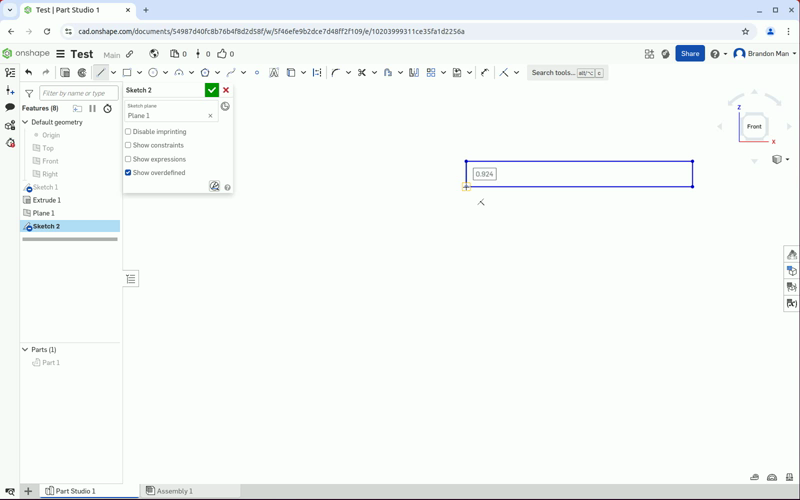
scroll(-6)
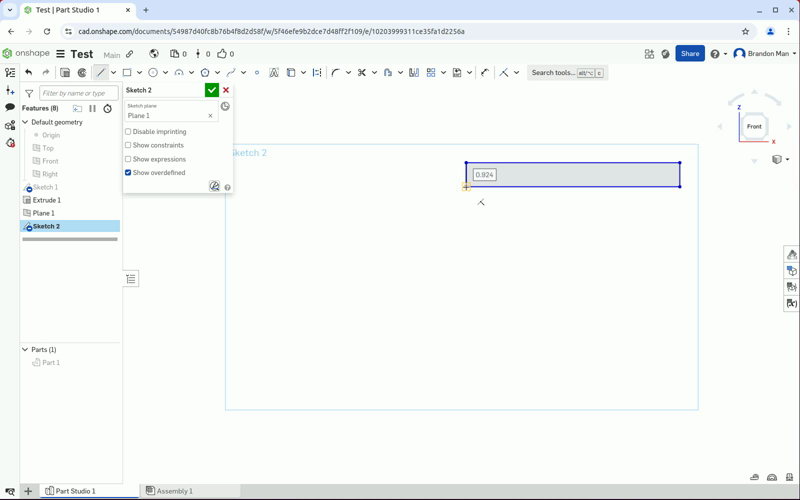
scroll(-6)
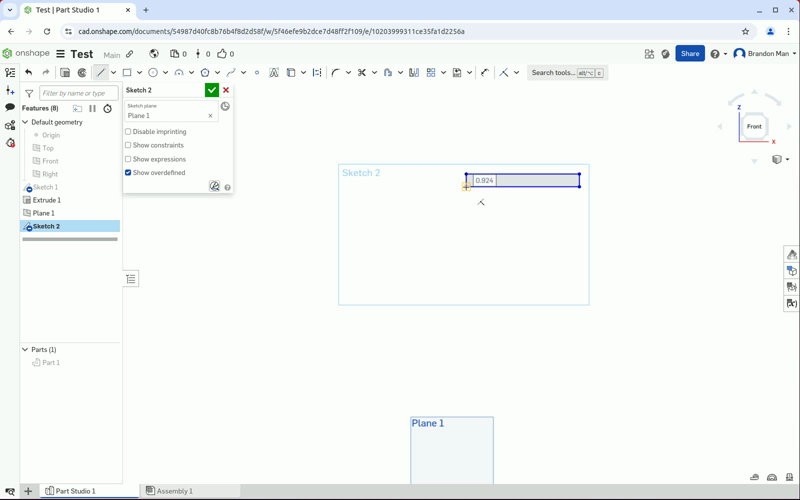
scroll(-6)
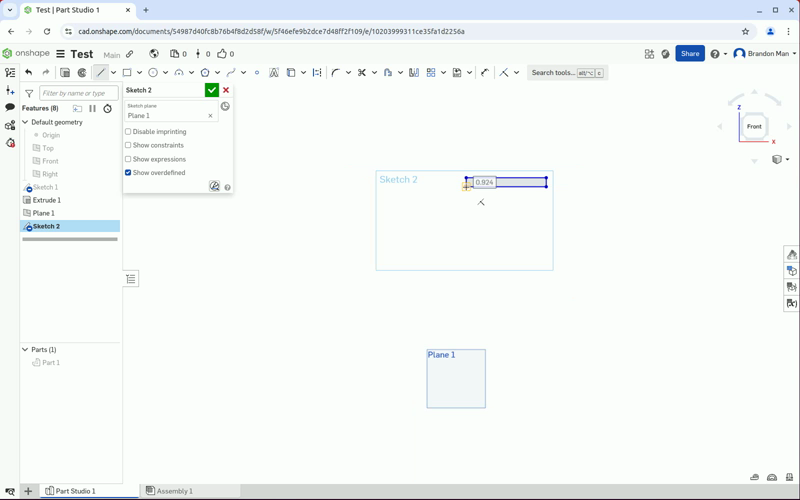
scroll(-6)
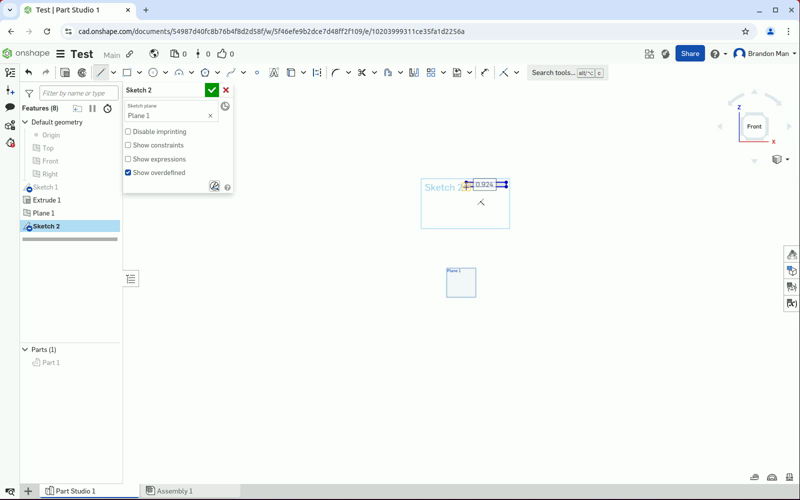
key(esc)
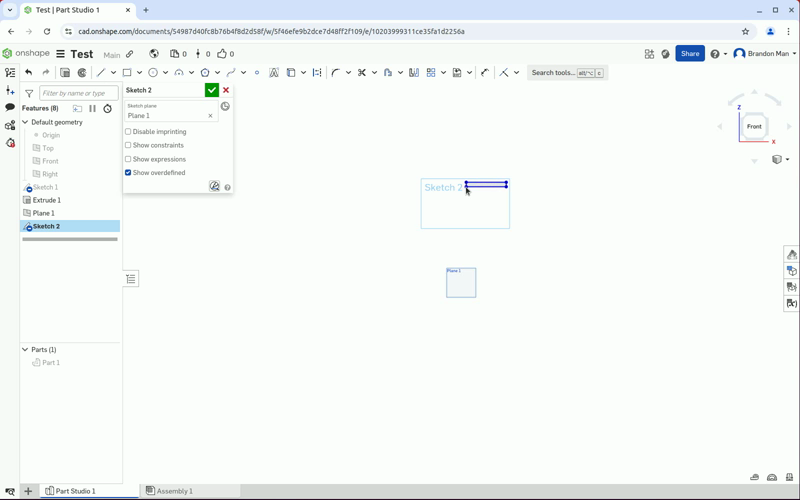
mouse_move(481, 186)
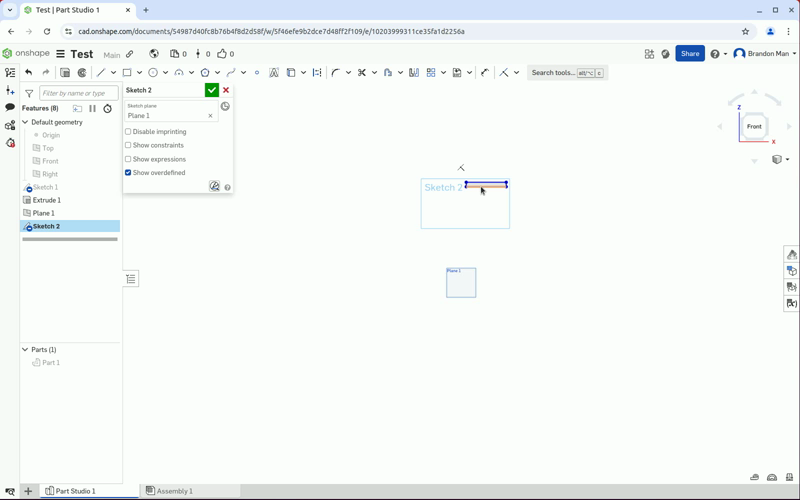
scroll(6)
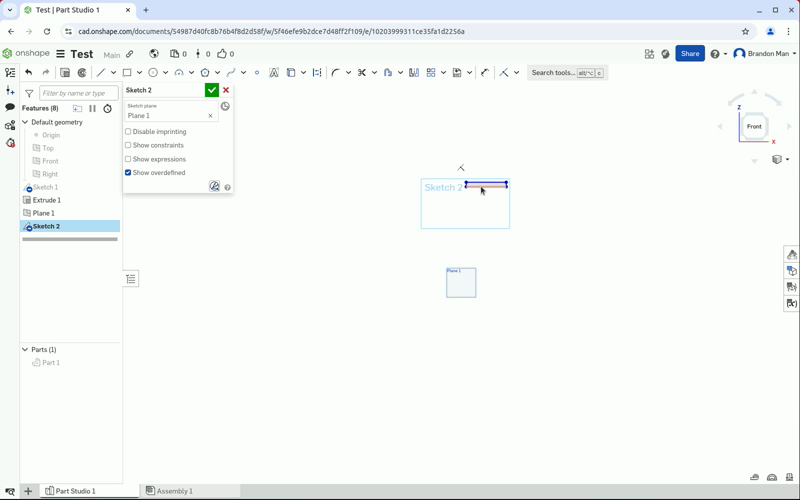
scroll(6)
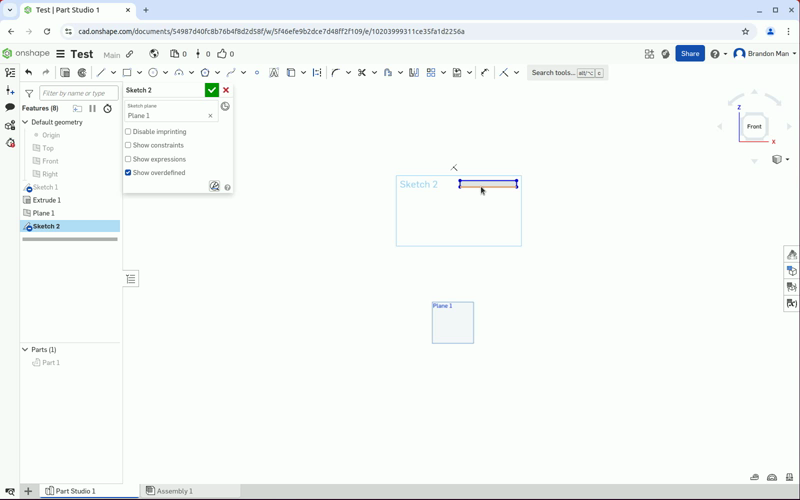
scroll(6)
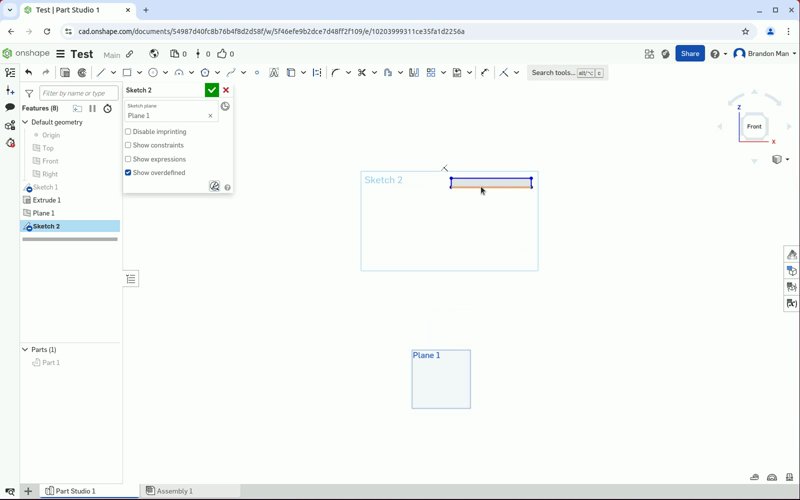
scroll(6)
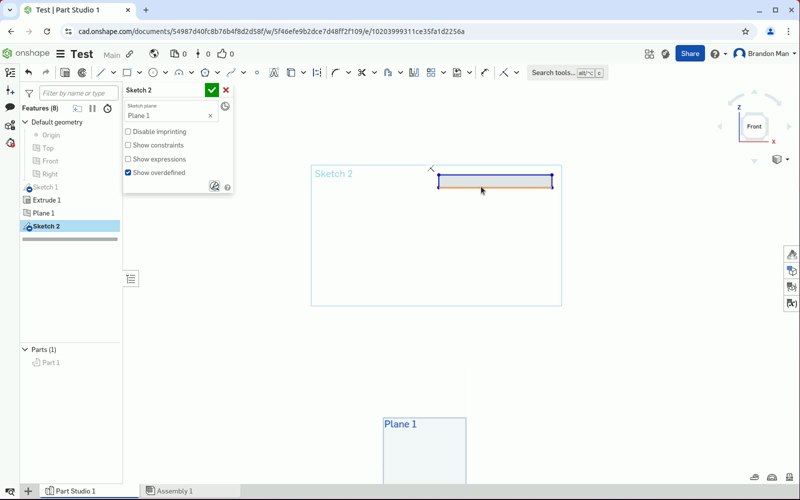
scroll(6)
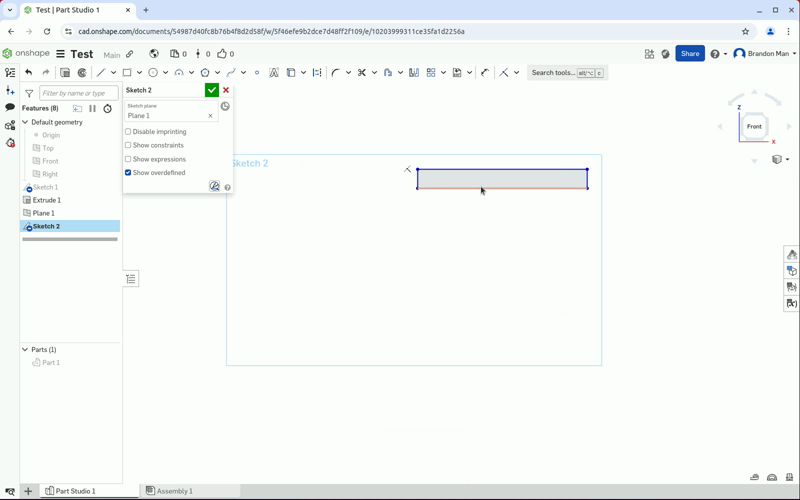
scroll(6)
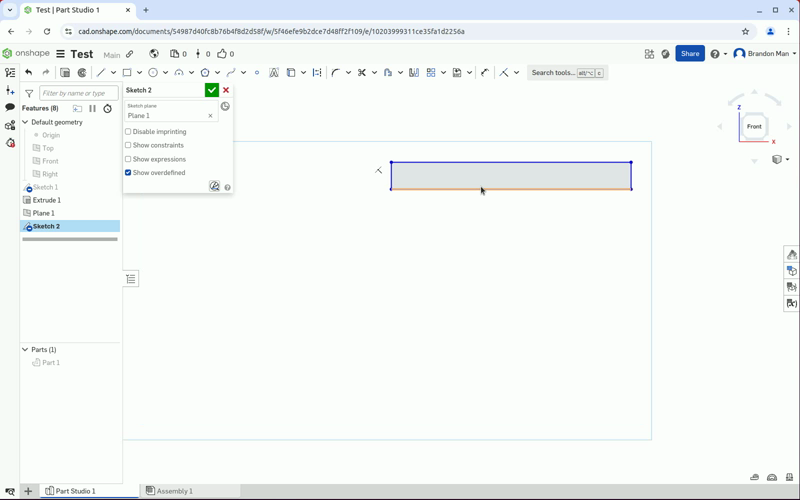
scroll(6)
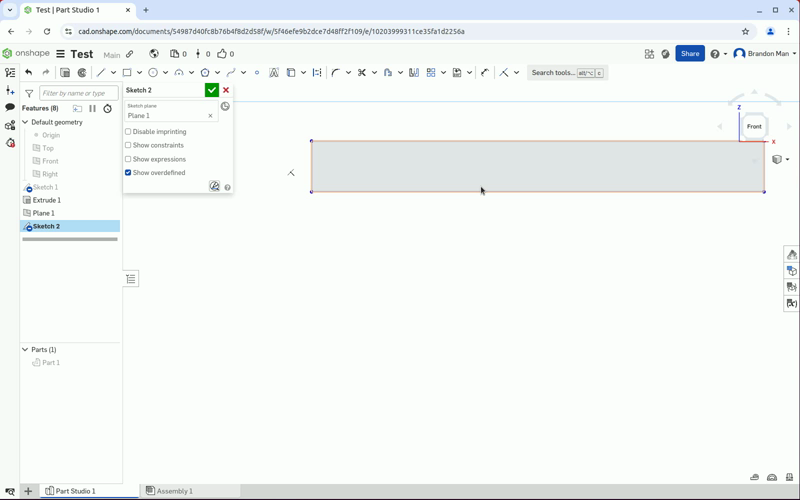
click(481, 186)
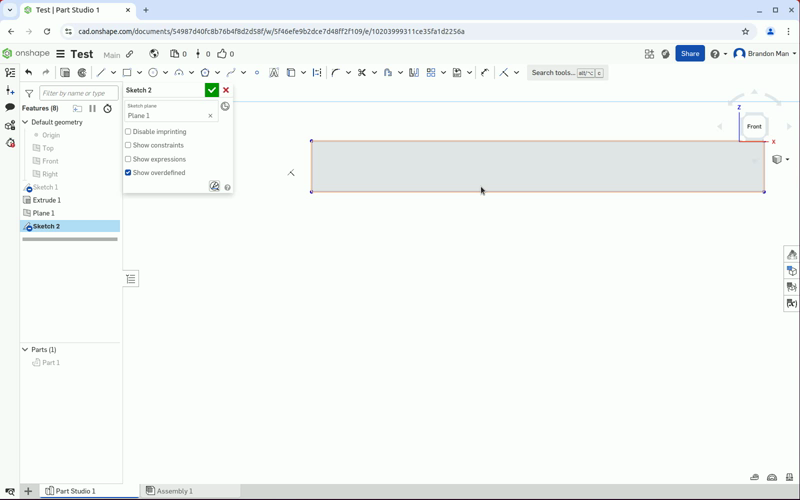
scroll(-6)
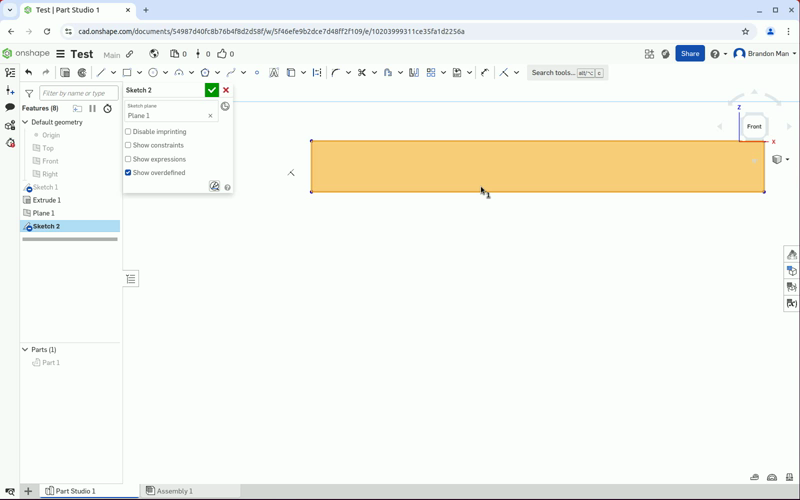
scroll(-6)
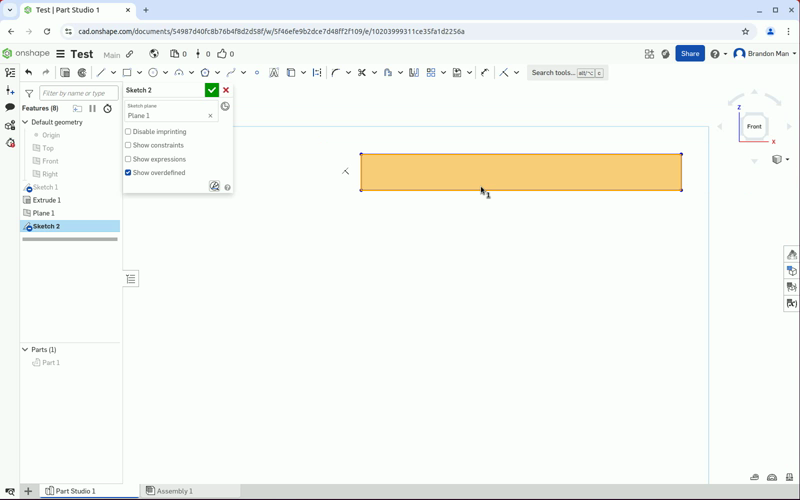
scroll(-6)
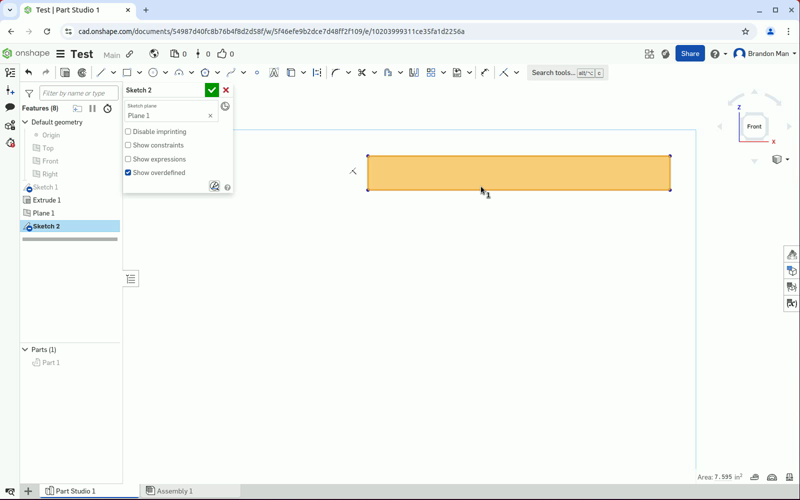
scroll(-6)
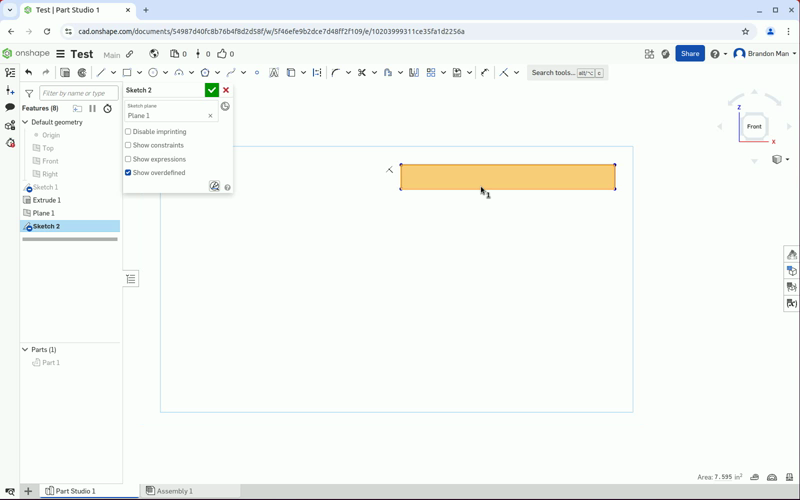
scroll(-6)
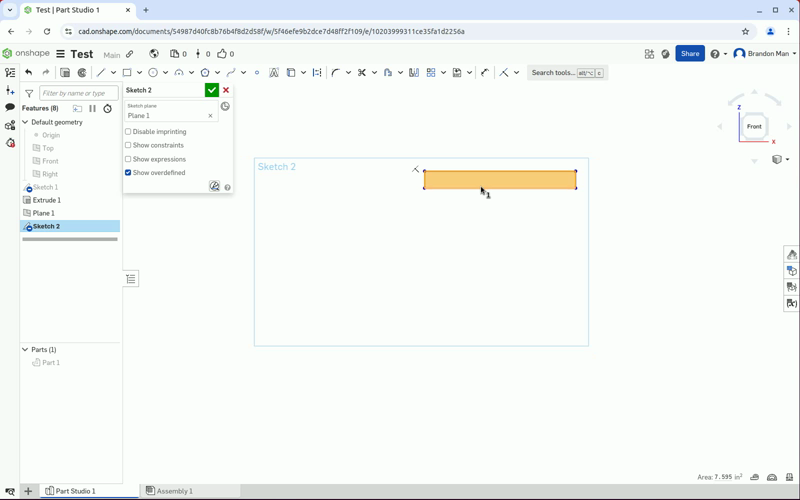
scroll(-6)
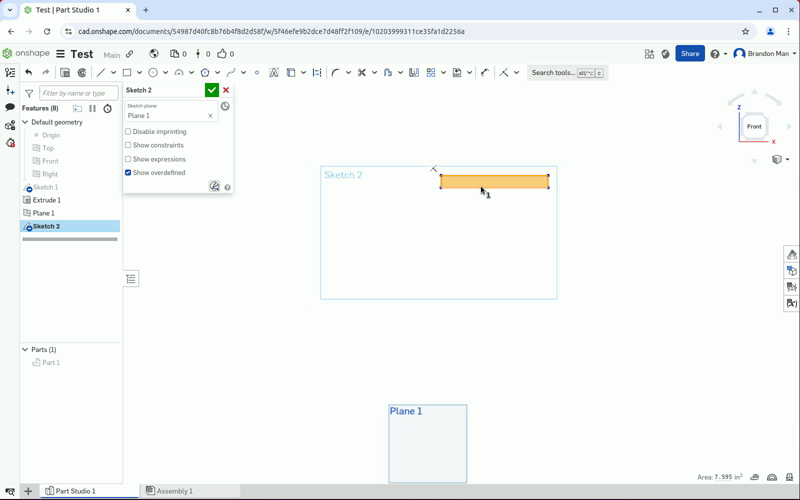
scroll(-6)
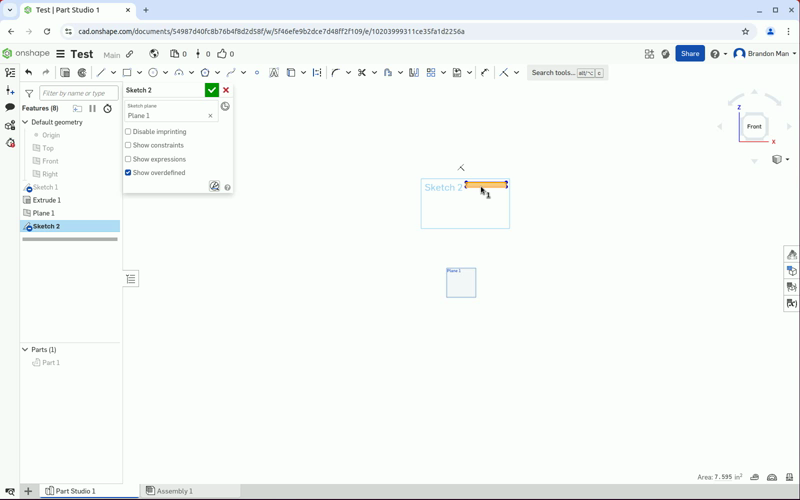
mouse_move(73, 352)
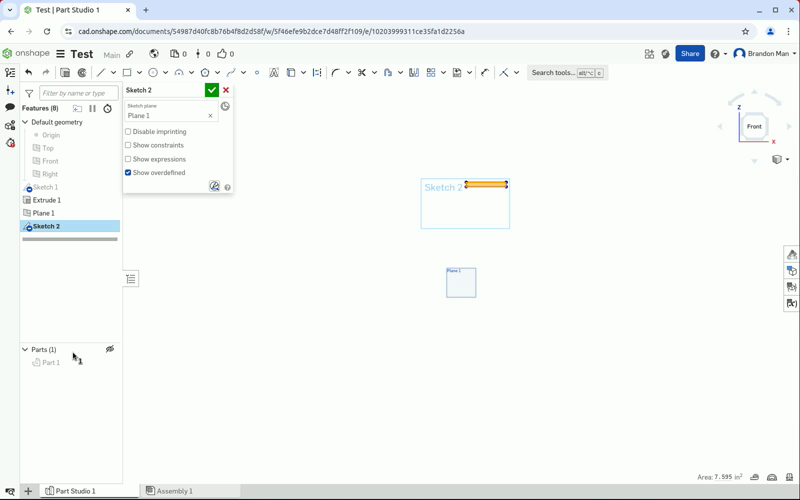
key(shift+y)
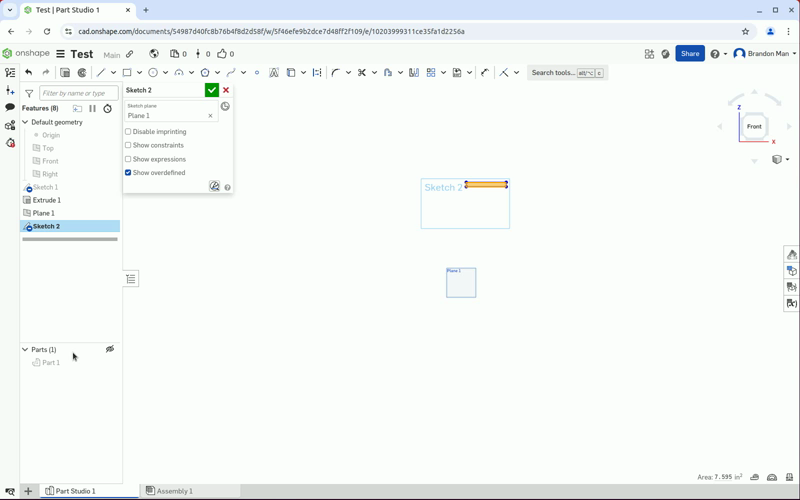
key(shift+e)
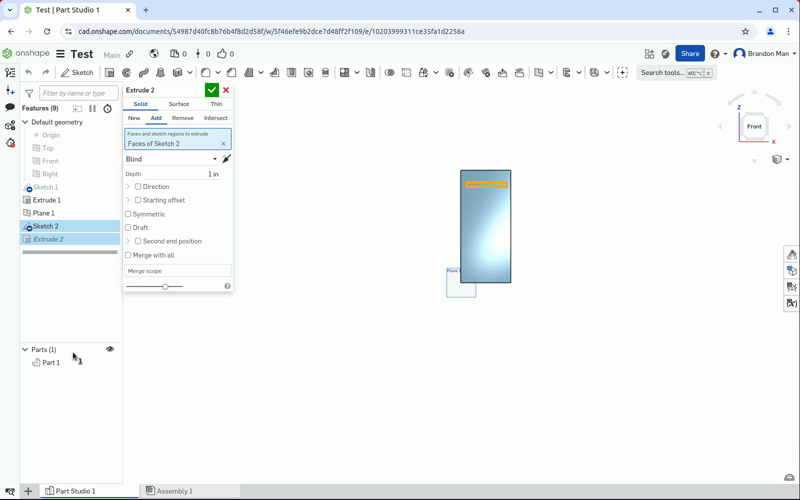
mouse_move(143, 106)
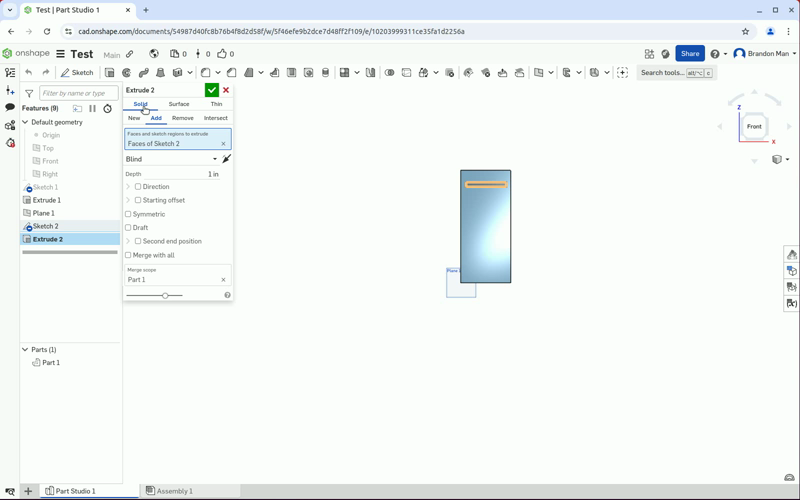
click(143, 106)
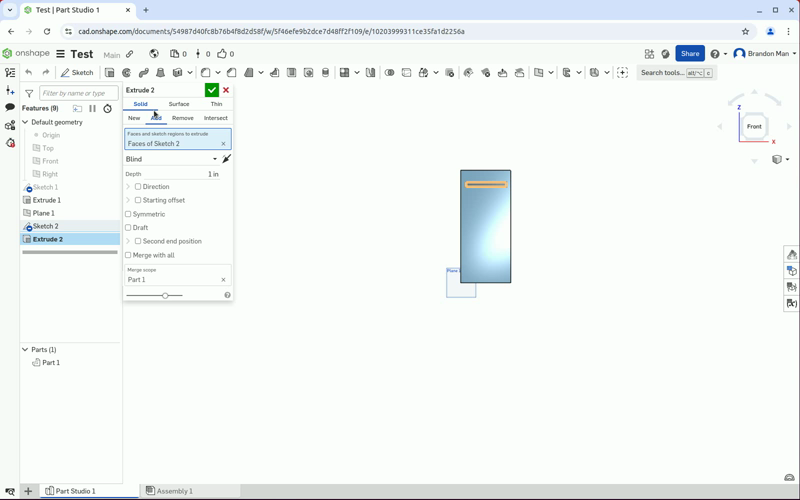
mouse_move(186, 120)
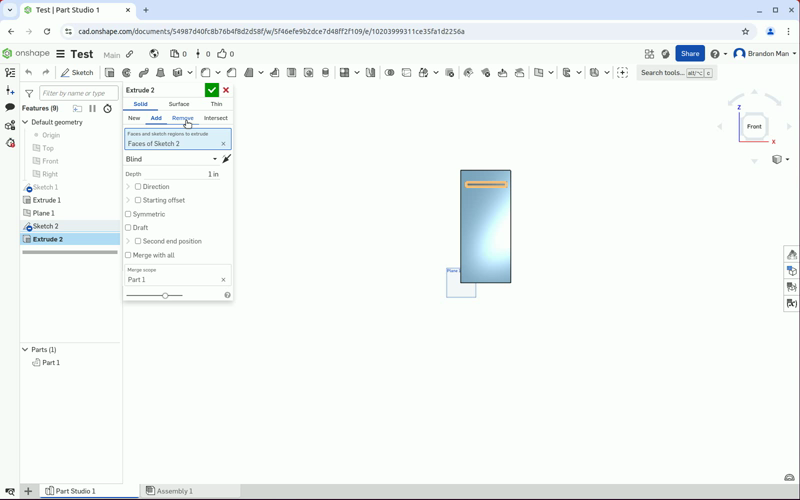
click(186, 120)
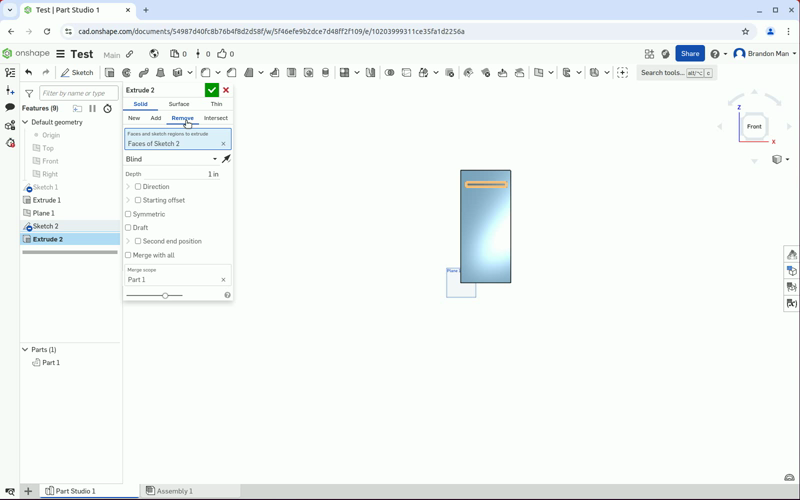
key(tab, 4)
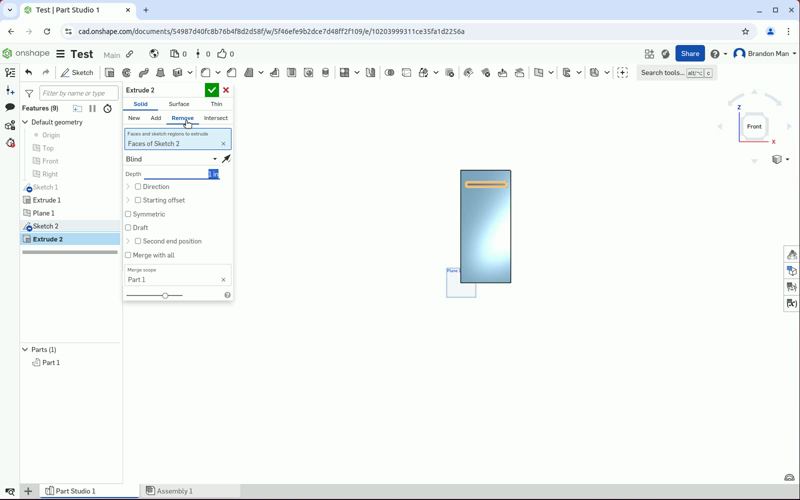
text(0.241)
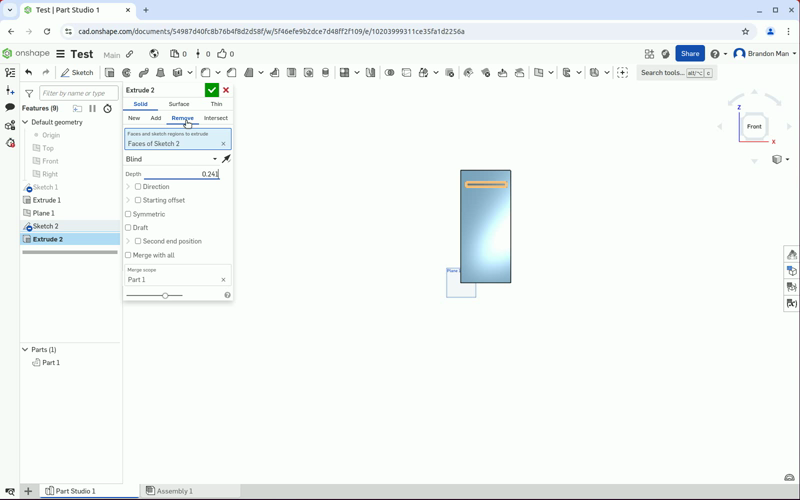
key(tab, 6)
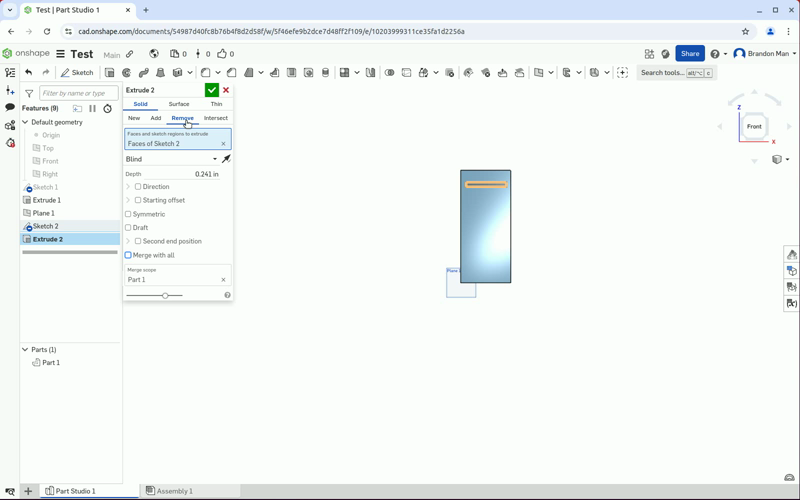
key(space)
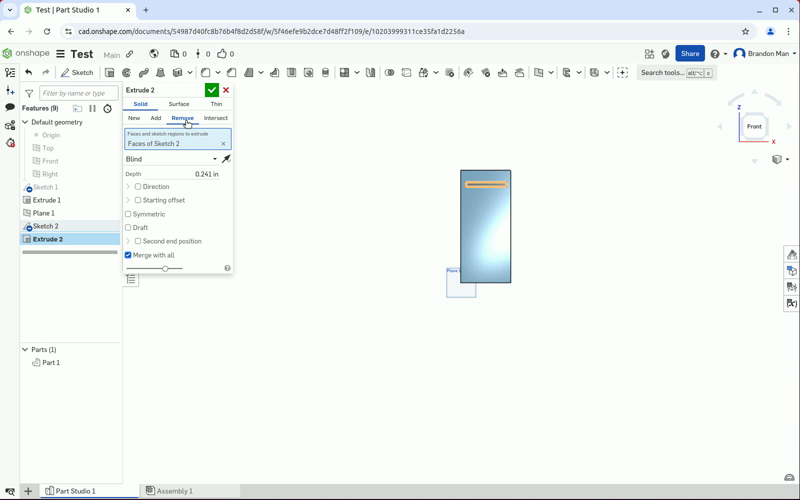
key(enter)
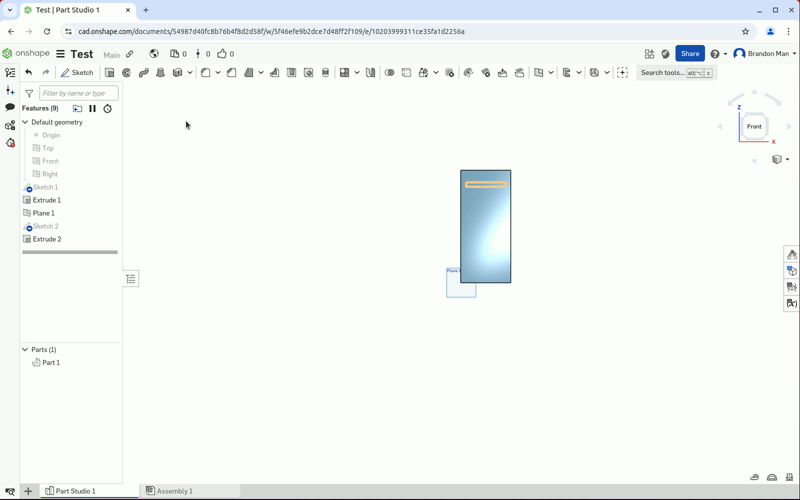
key(shift+h)
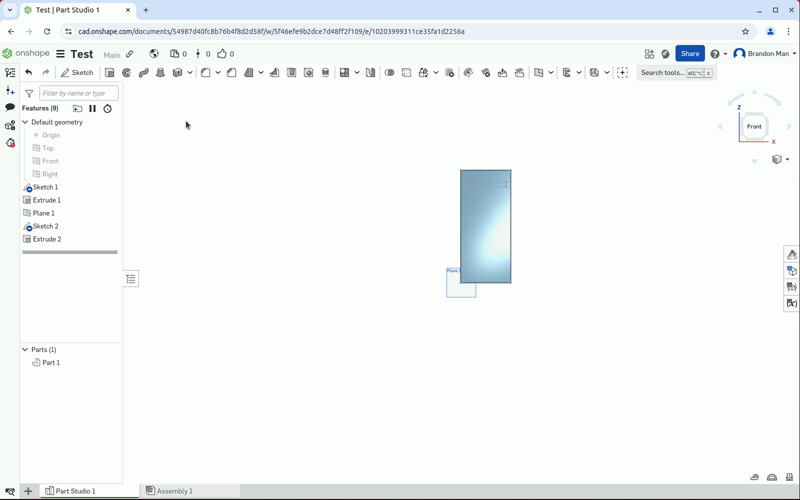
key(shift+h)
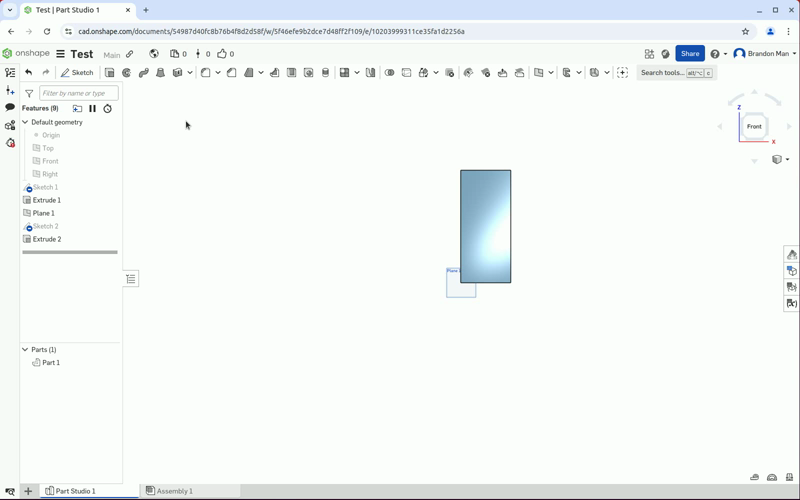
mouse_move(73, 189)
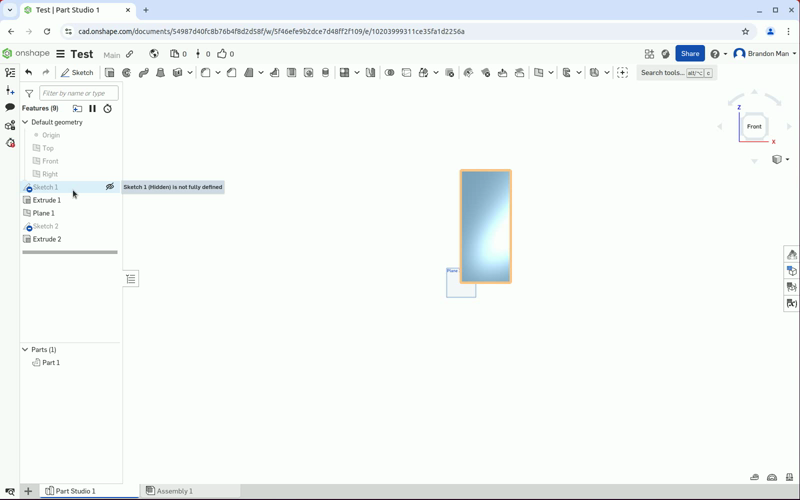
click(73, 189)
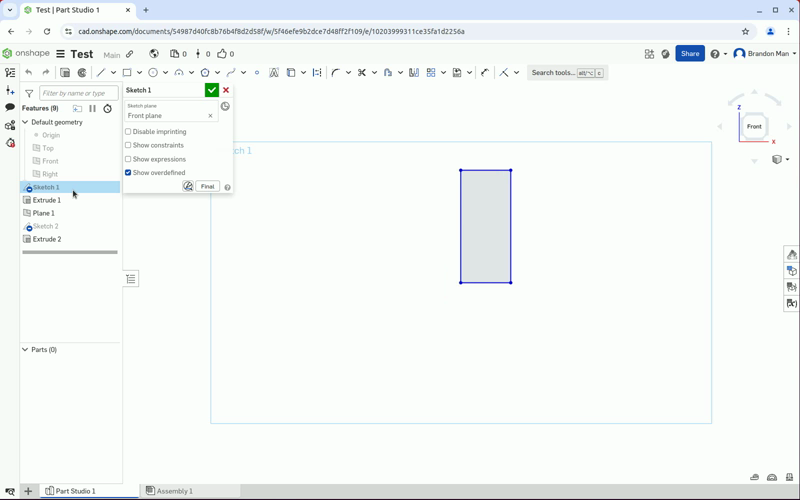
mouse_move(229, 92)
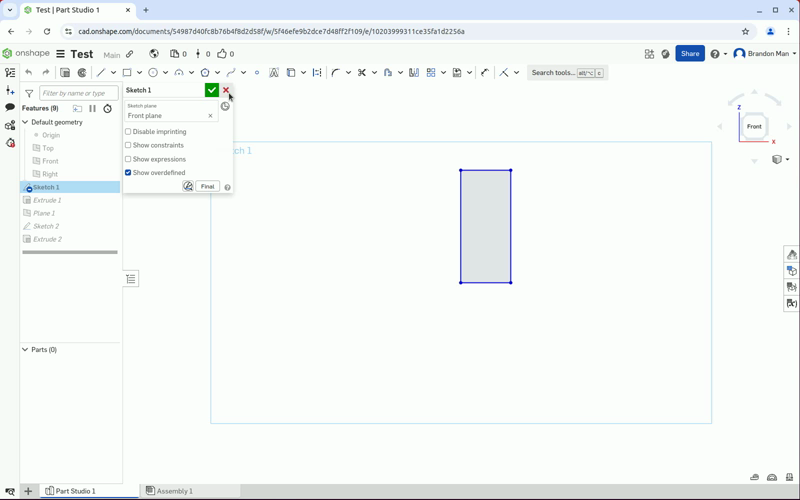
click(229, 92)
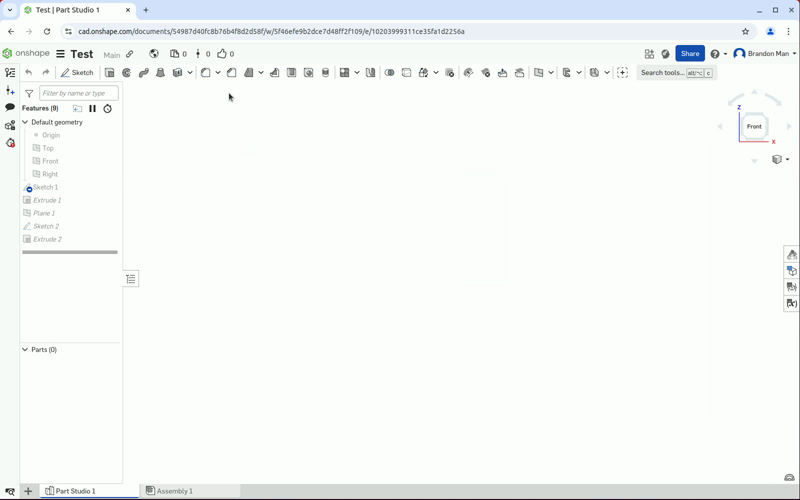
key(shift+s)
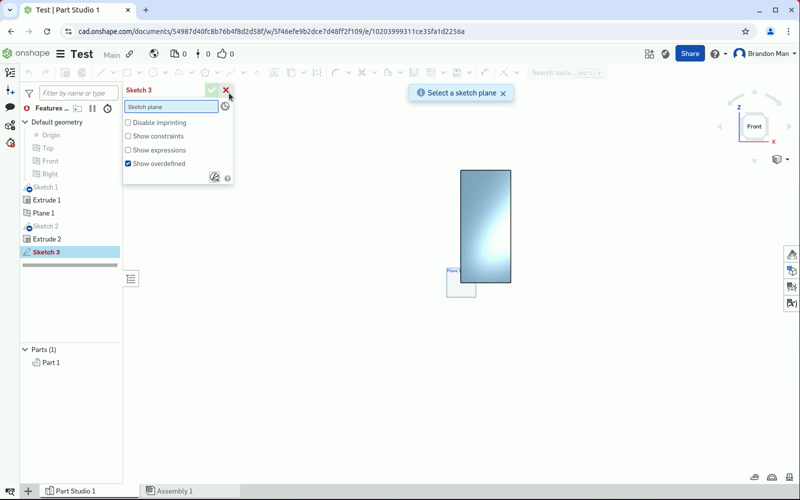
mouse_move(73, 215)
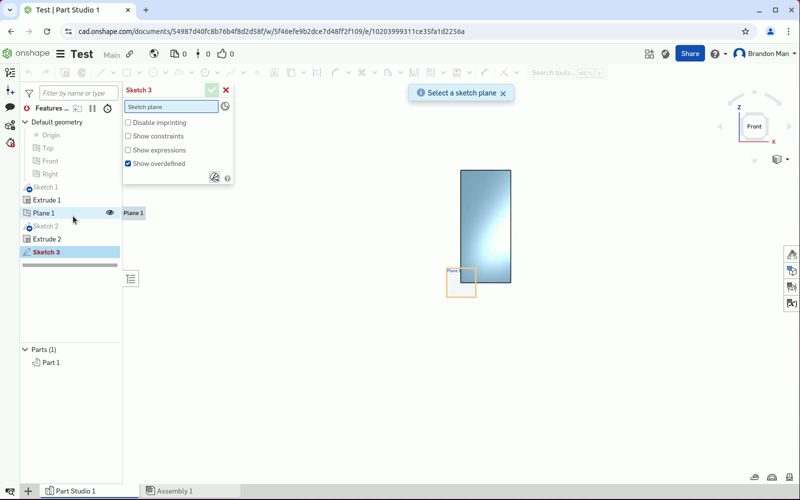
click(73, 215)
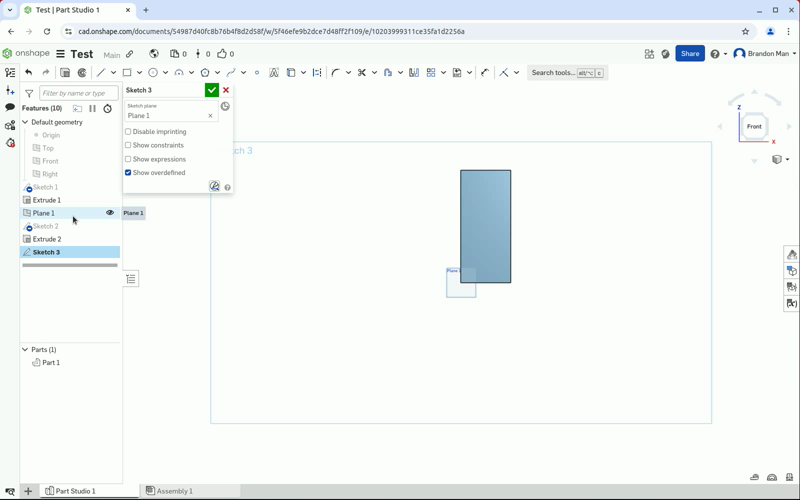
mouse_move(73, 352)
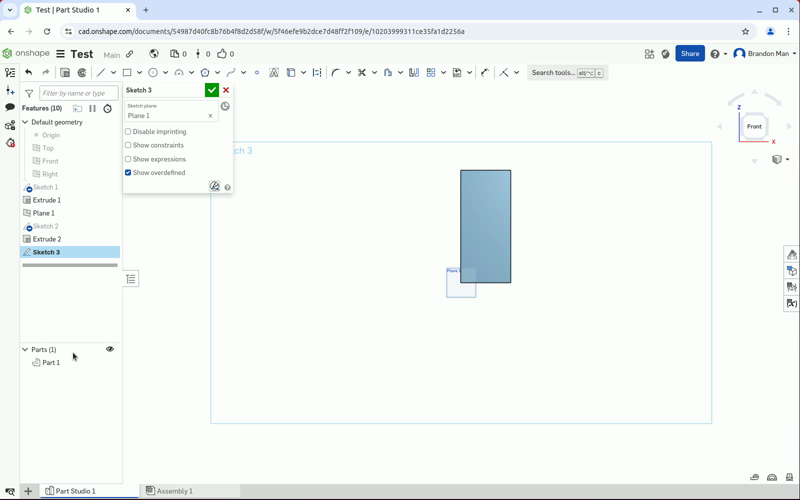
key(y)
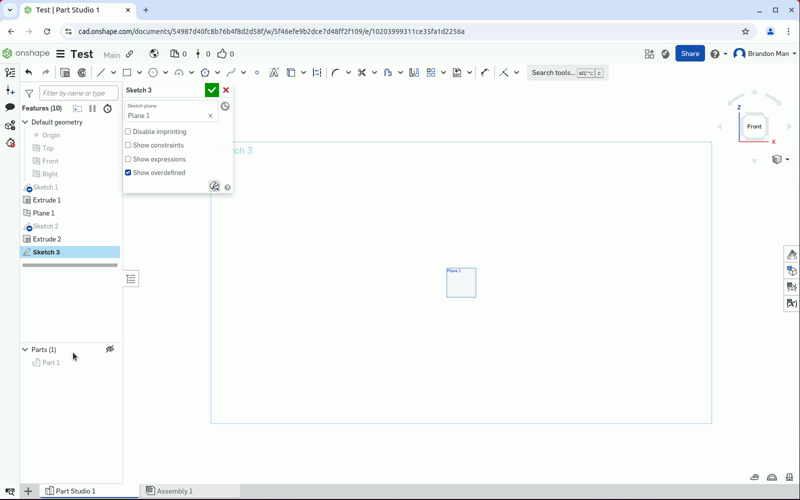
key(c)
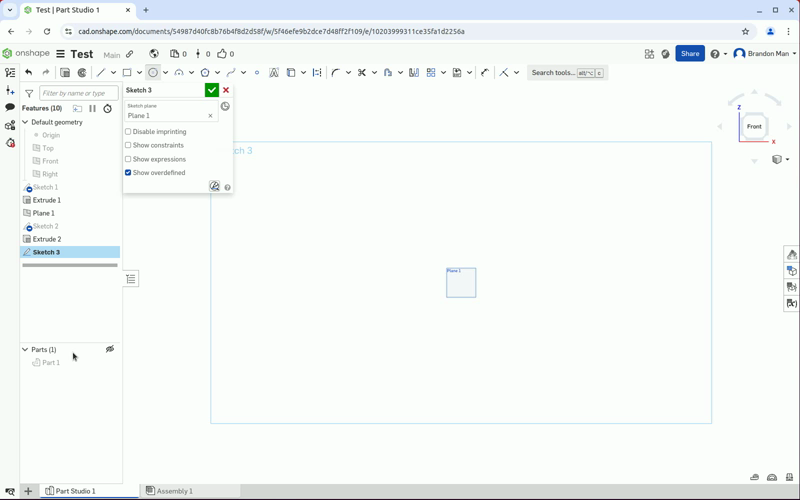
key_down(shift)
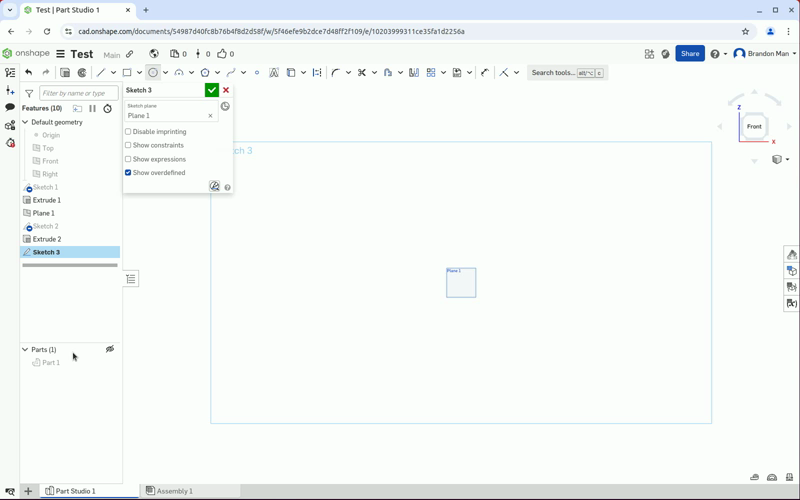
mouse_move(498, 239)
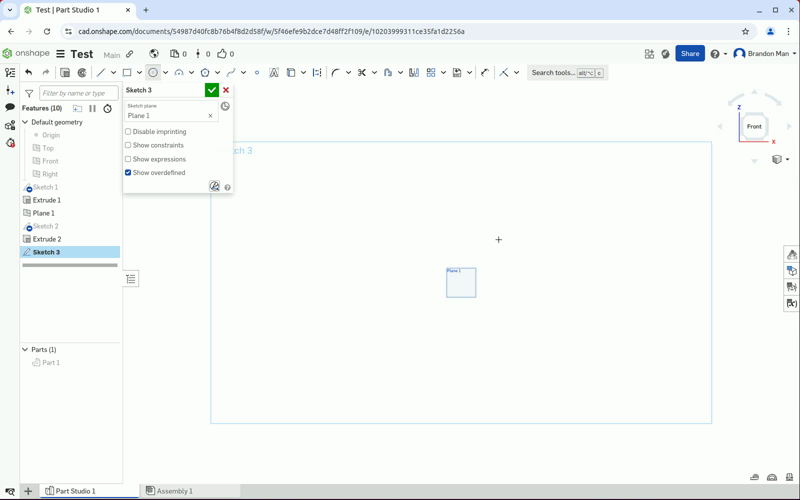
click(498, 239)
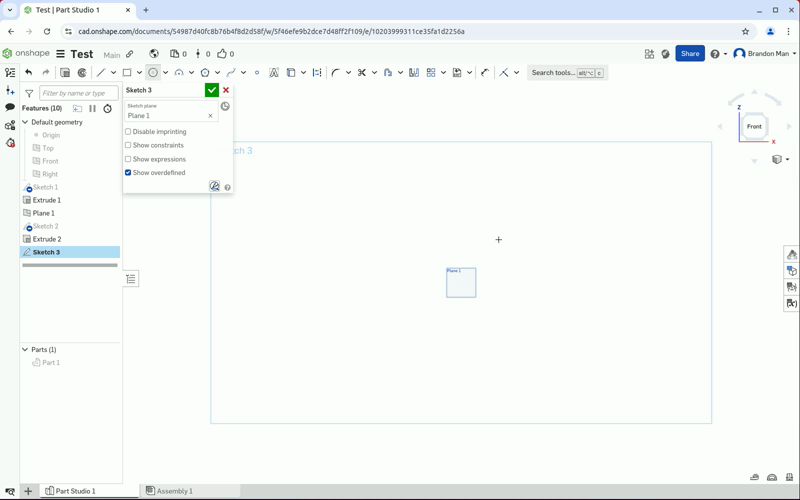
key_up(shift)
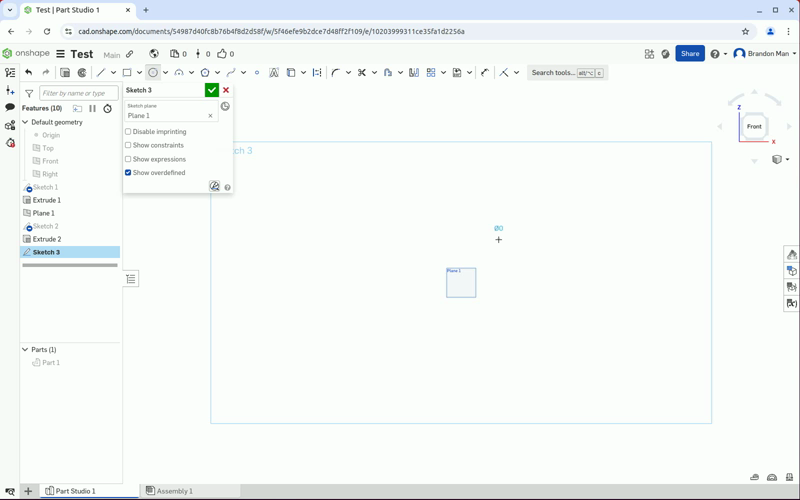
mouse_move(501, 239)
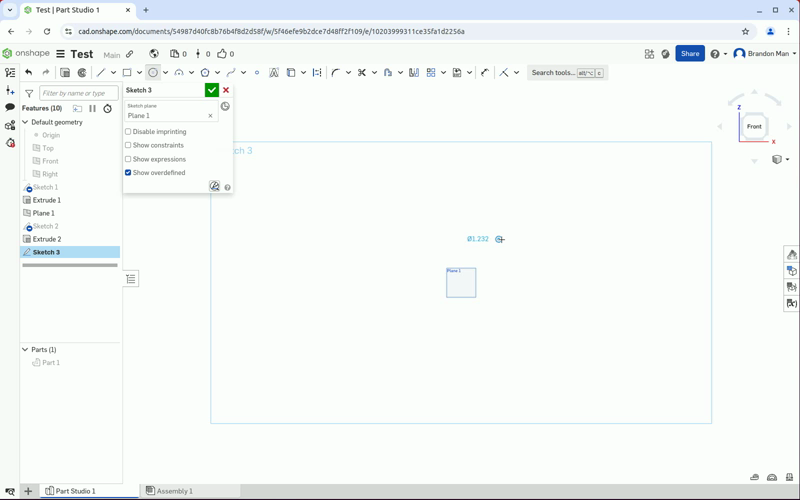
click(501, 239)
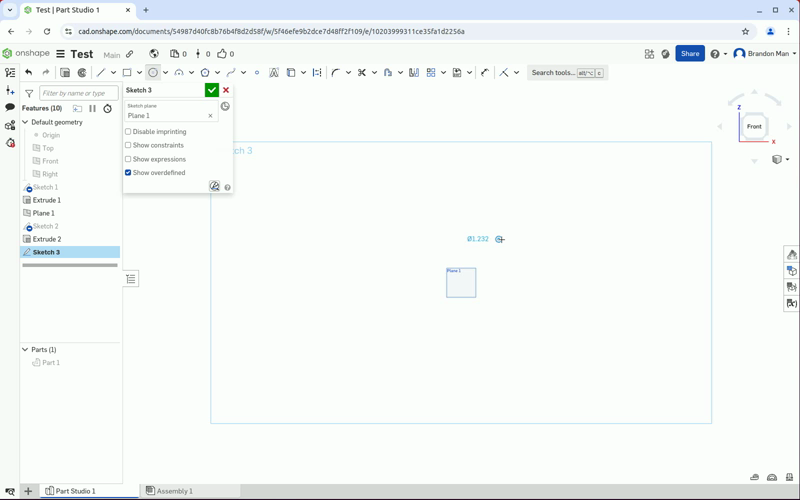
key(esc)
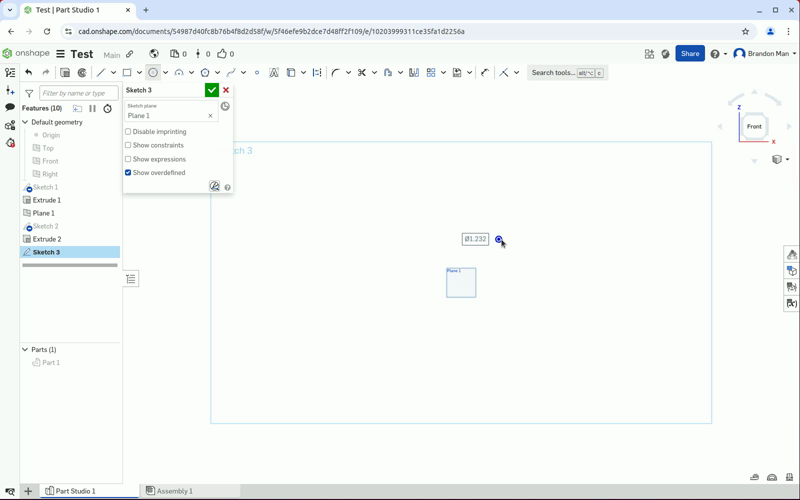
mouse_move(498, 237)
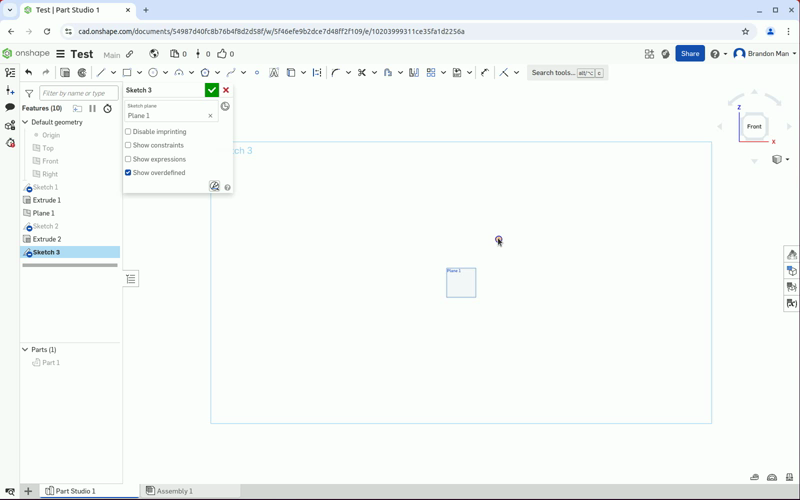
scroll(6)
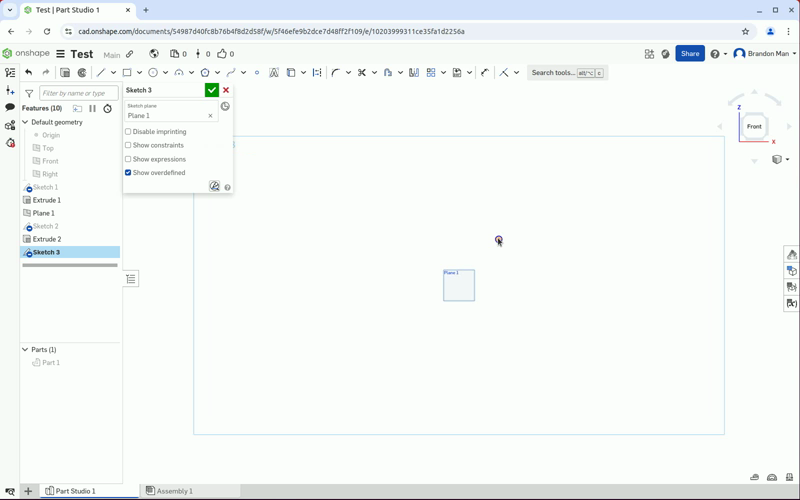
scroll(6)
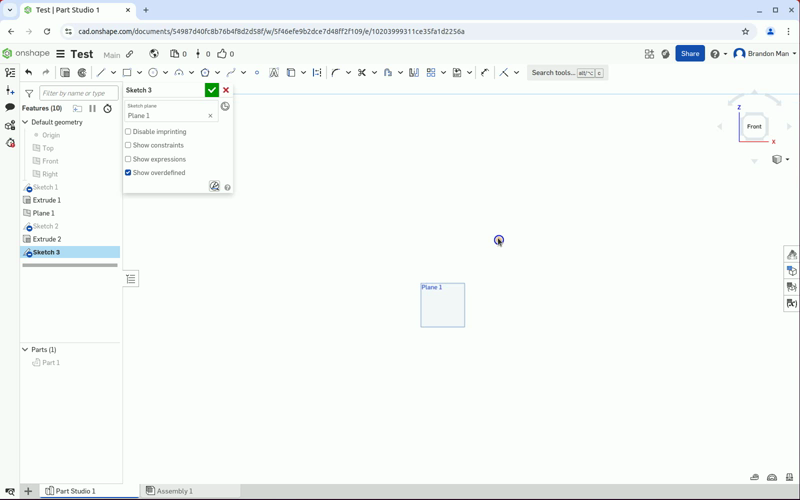
scroll(6)
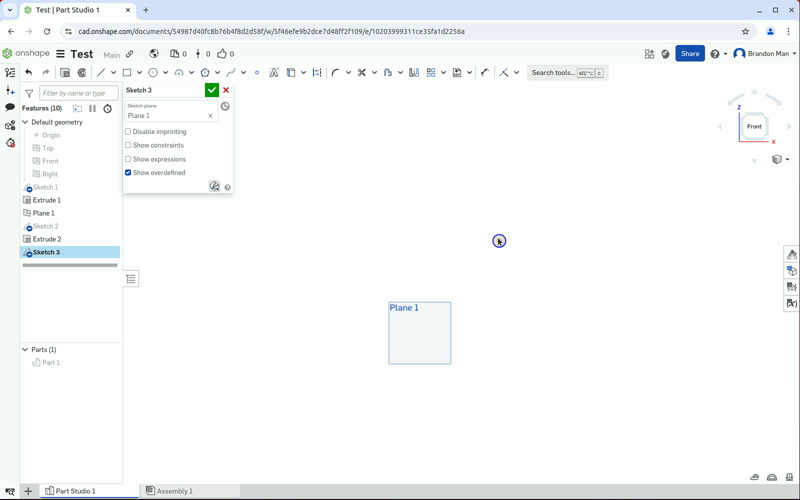
scroll(6)
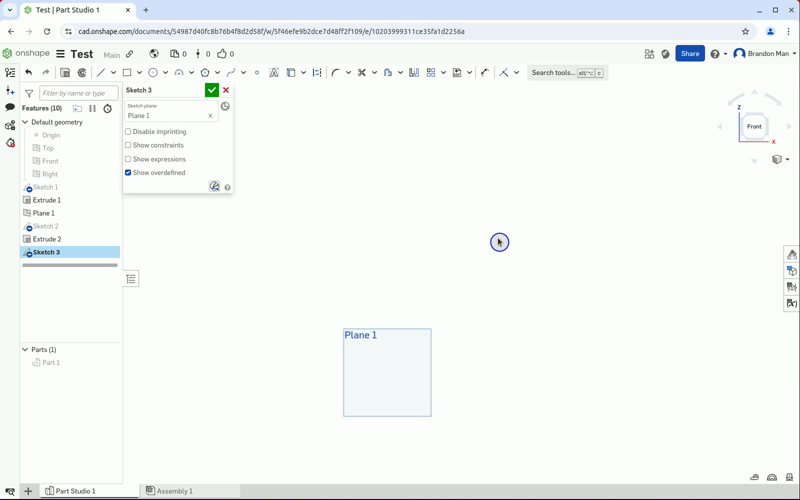
scroll(6)
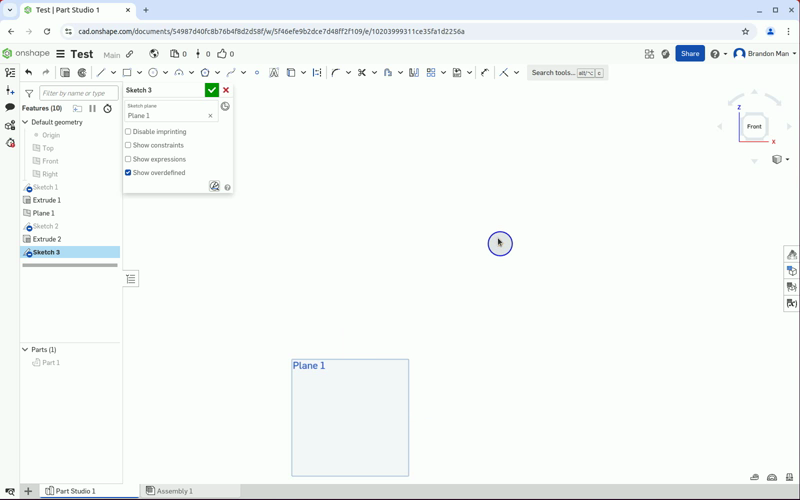
scroll(6)
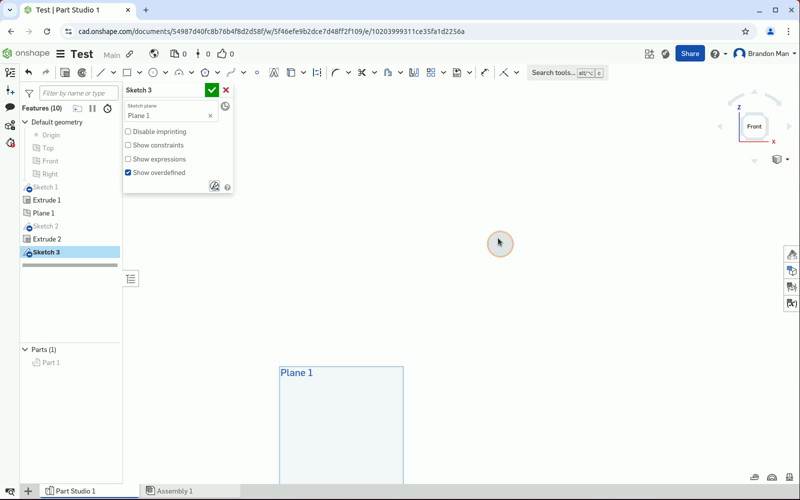
scroll(6)
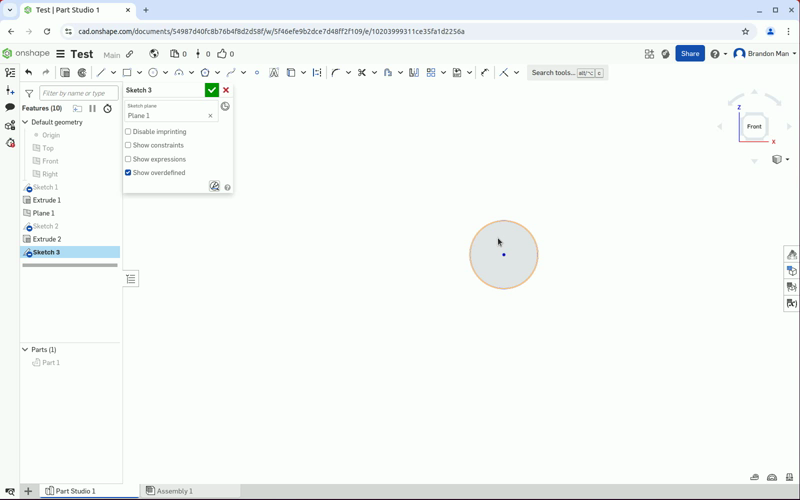
click(498, 237)
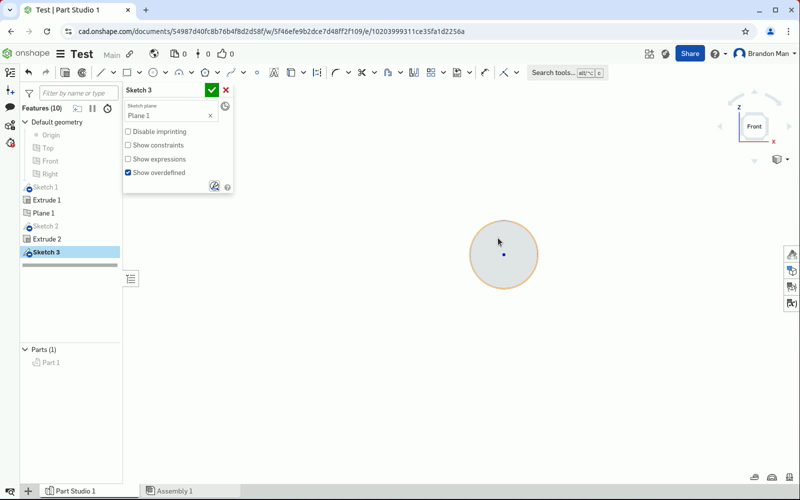
scroll(-6)
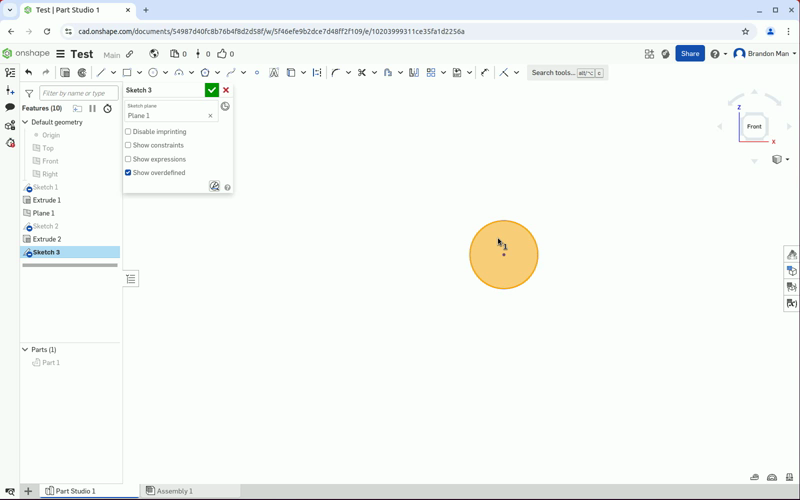
scroll(-6)
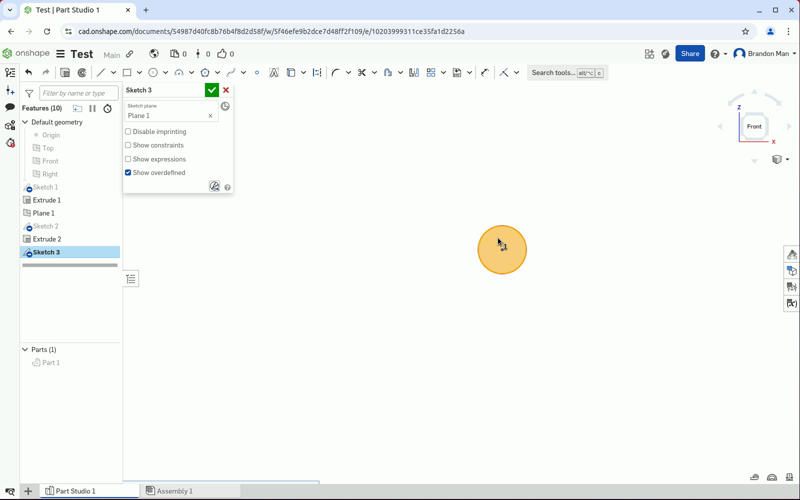
scroll(-6)
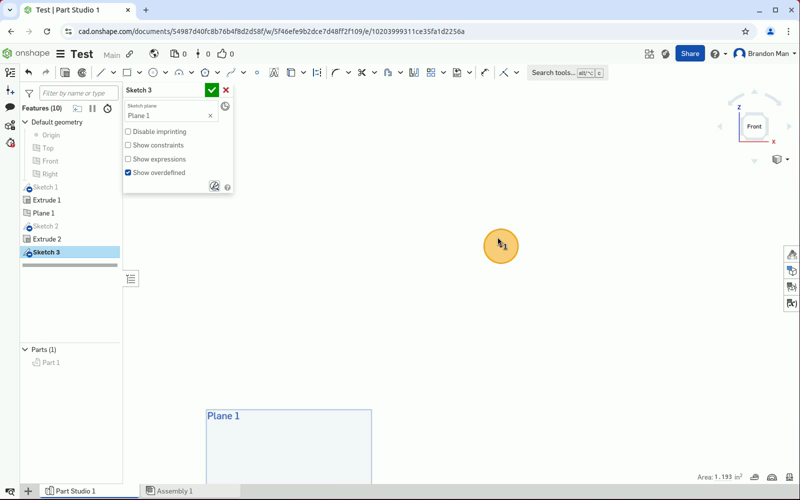
scroll(-6)
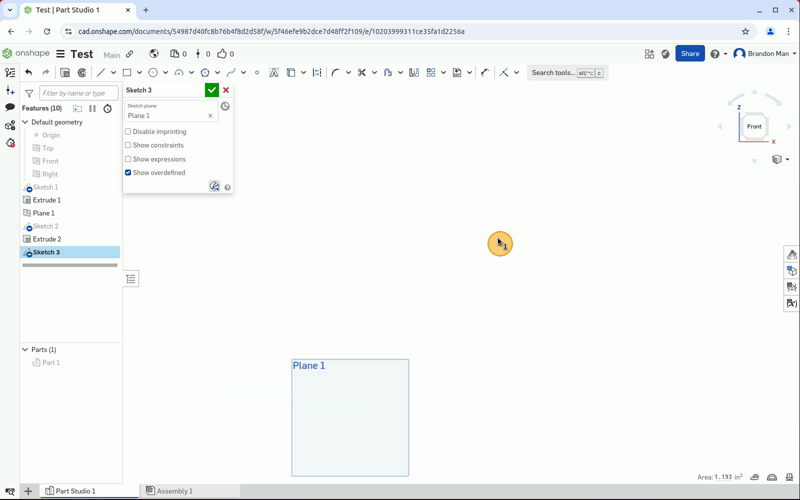
scroll(-6)
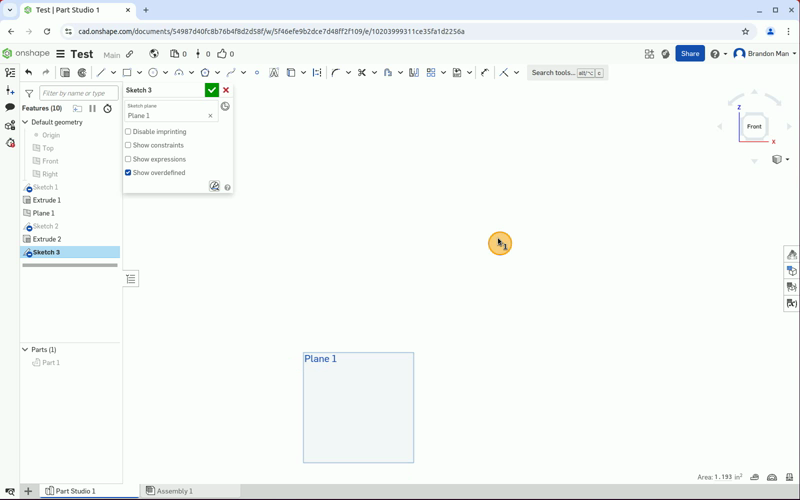
scroll(-6)
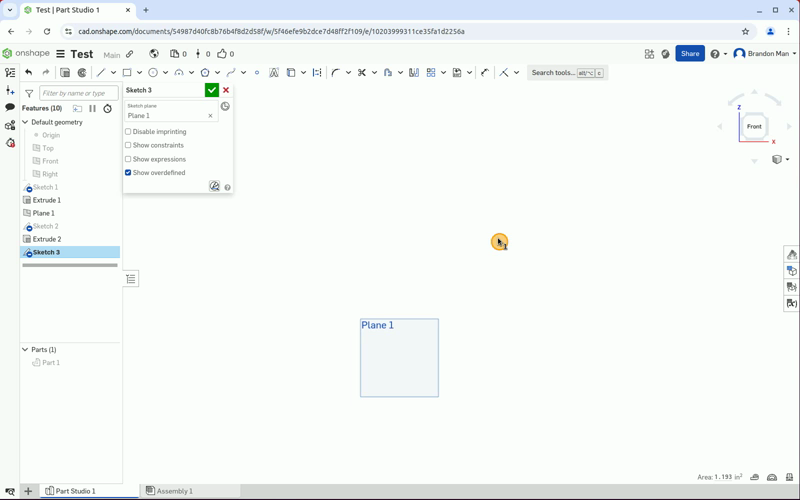
scroll(-6)
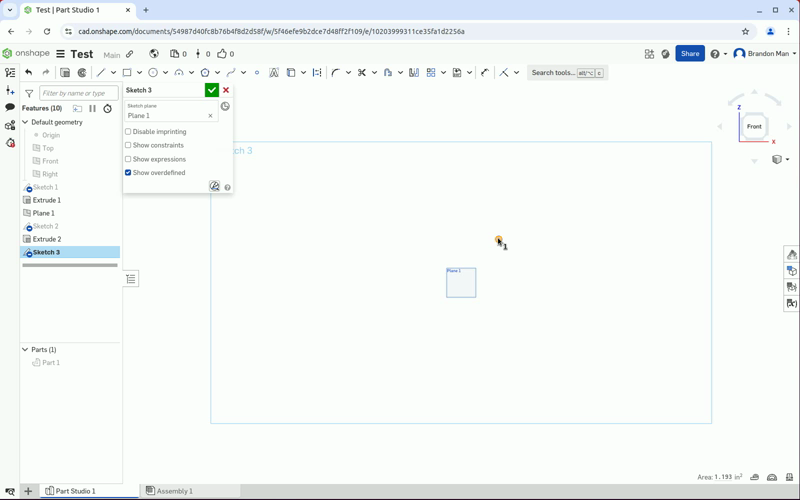
mouse_move(73, 352)
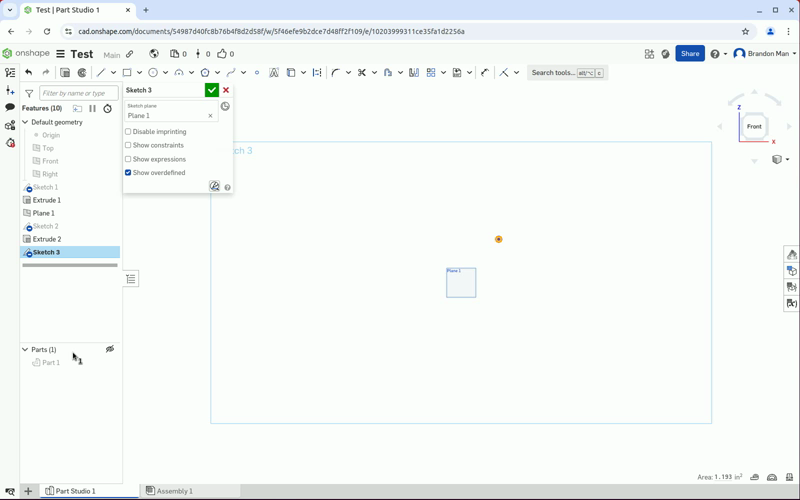
key(shift+y)
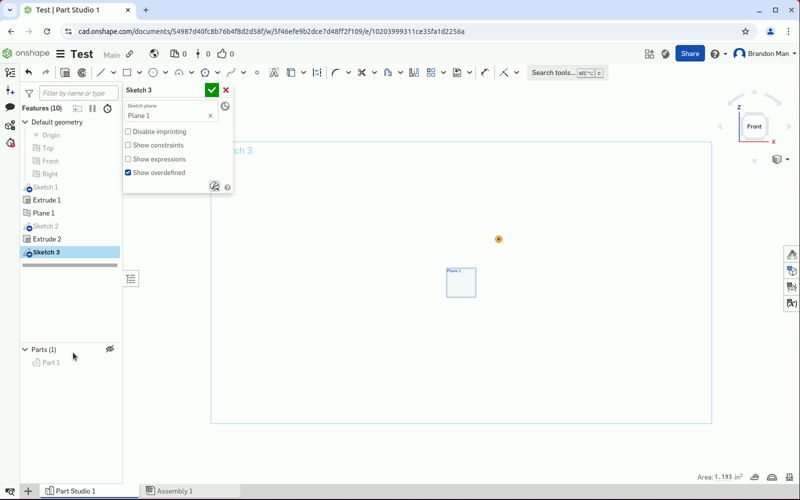
key(shift+e)
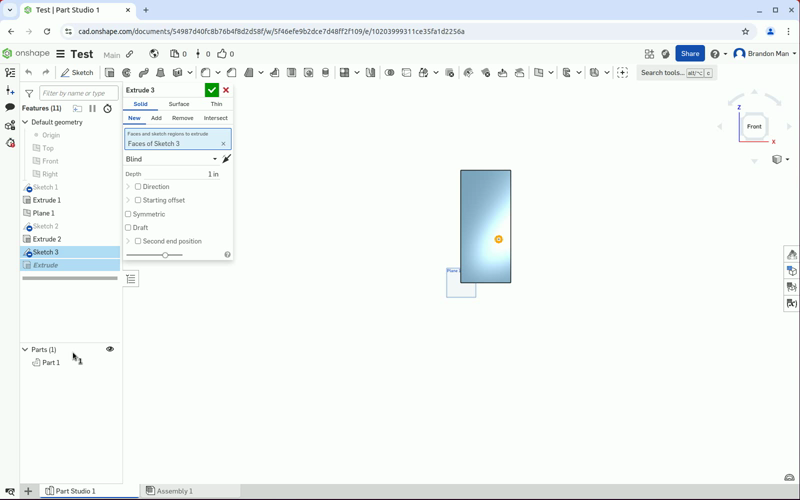
mouse_move(143, 106)
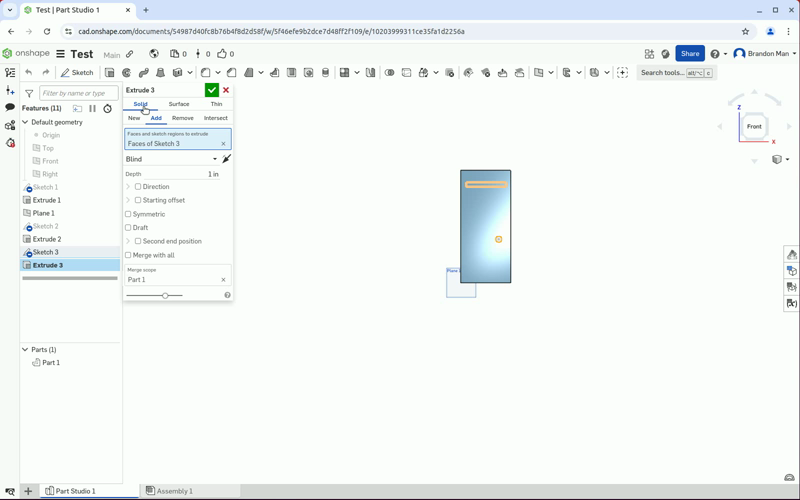
click(143, 106)
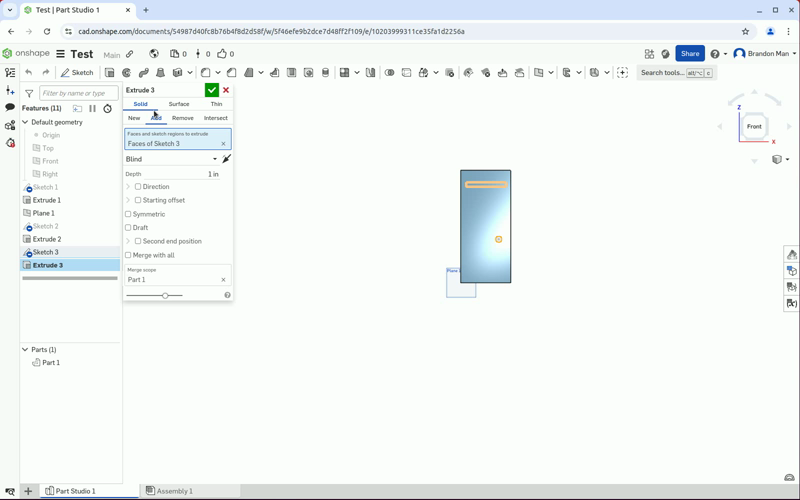
mouse_move(186, 120)
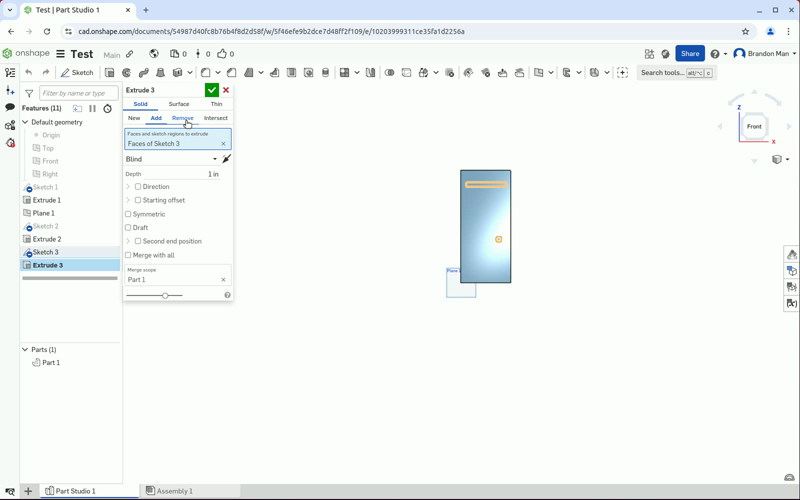
click(186, 120)
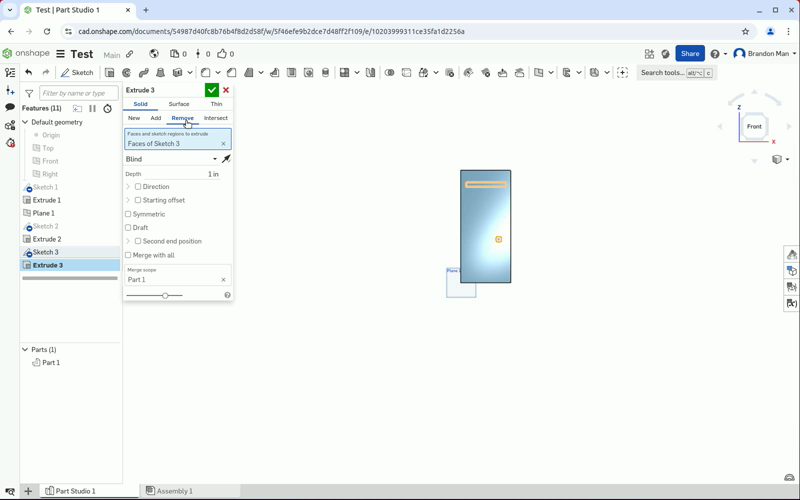
key(tab, 4)
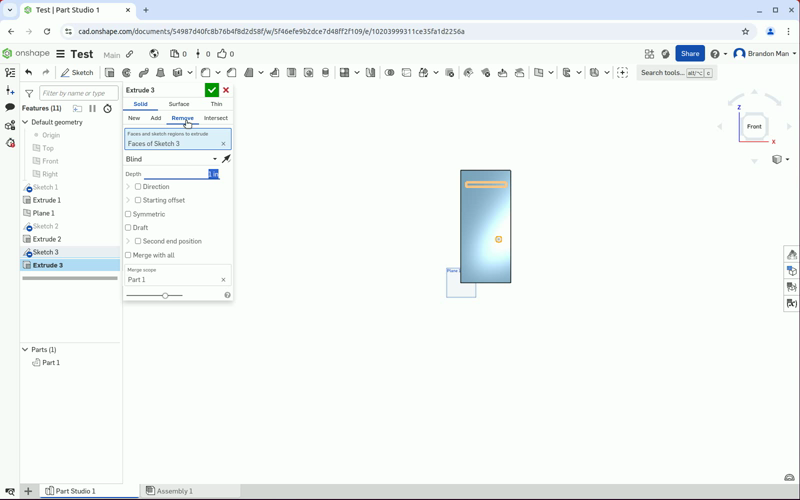
text(0.241)
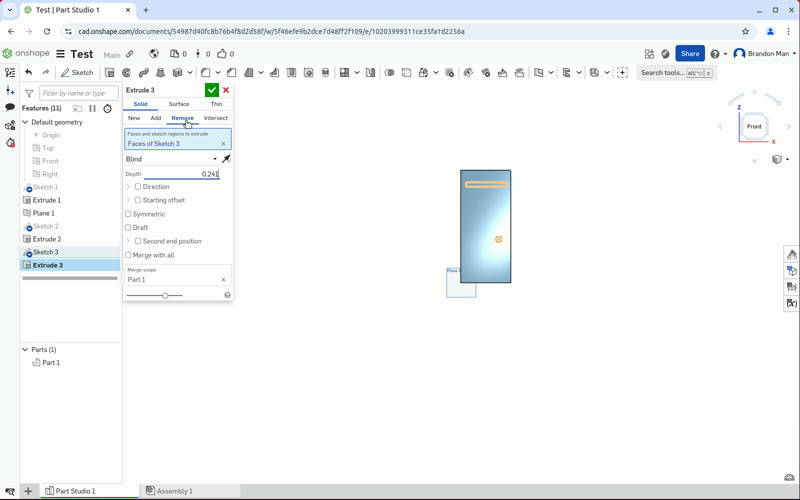
key(tab, 6)
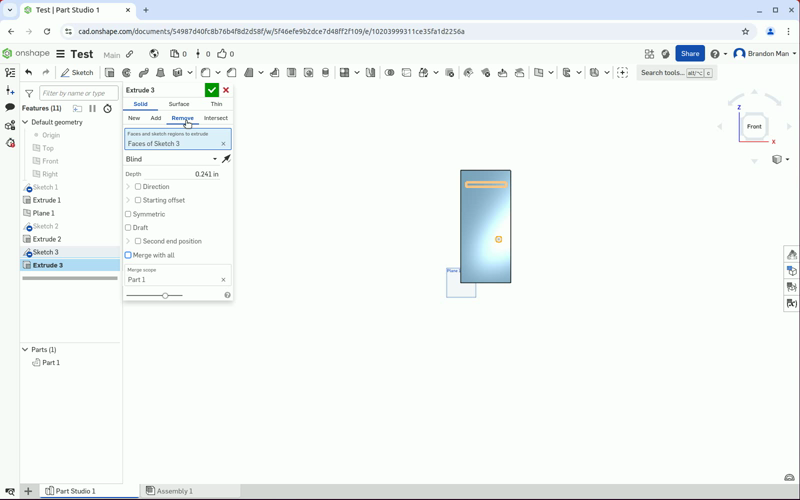
key(space)
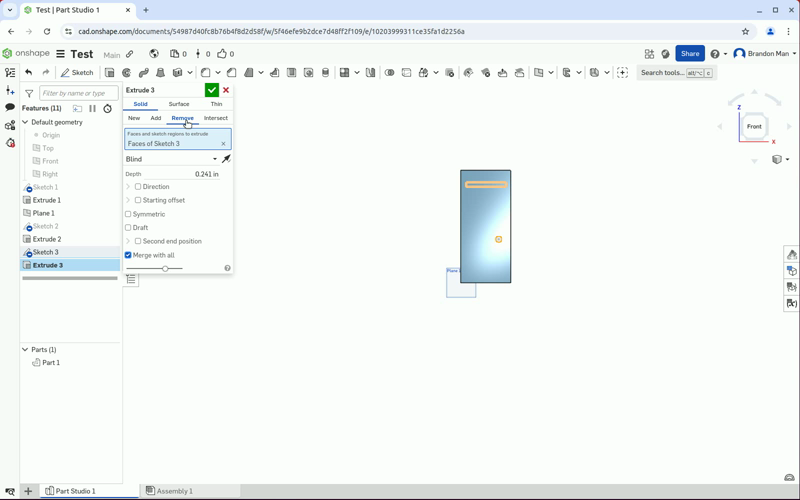
key(enter)
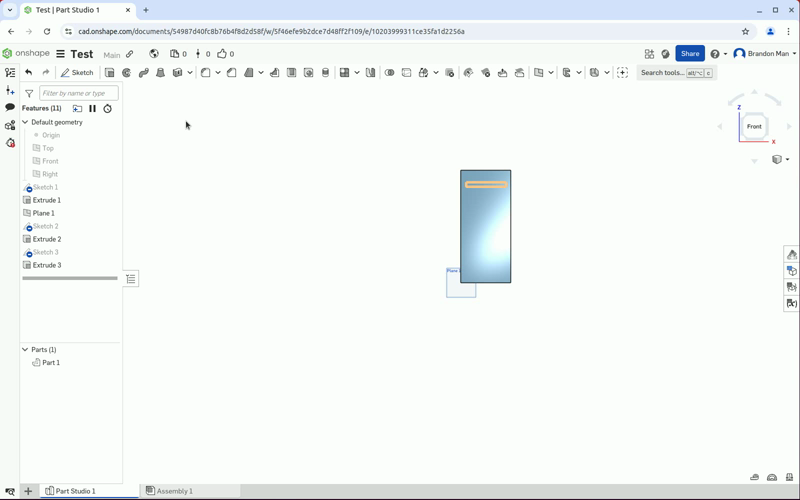
key(shift+h)
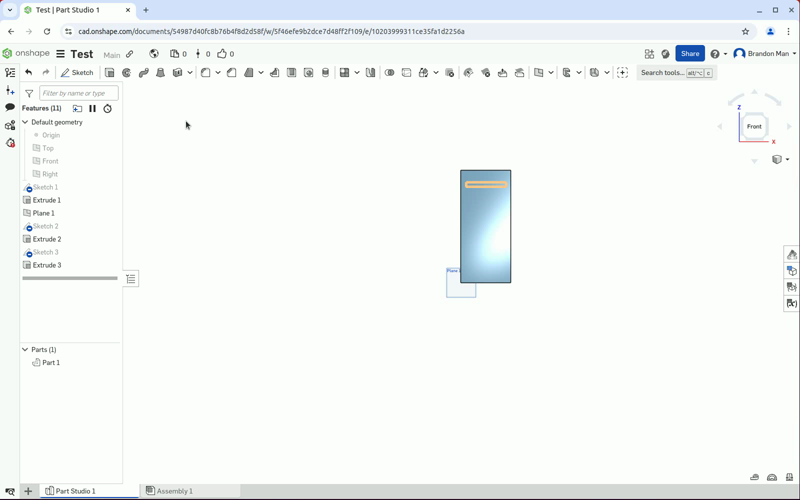
key(shift+h)
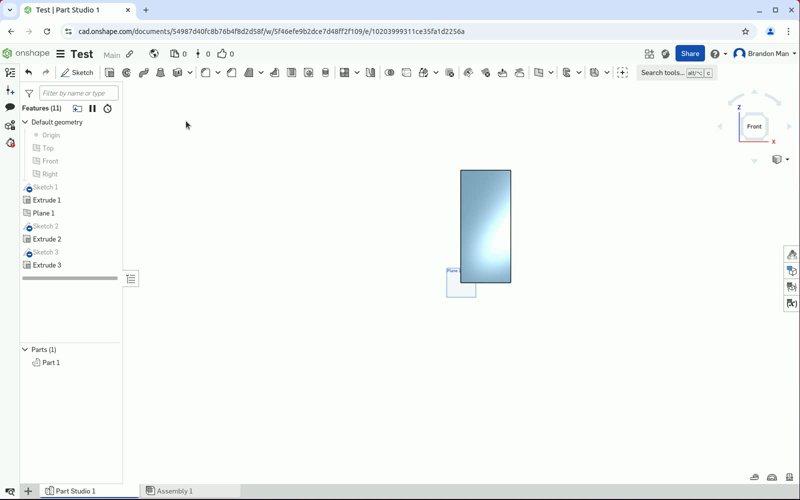
mouse_move(73, 189)
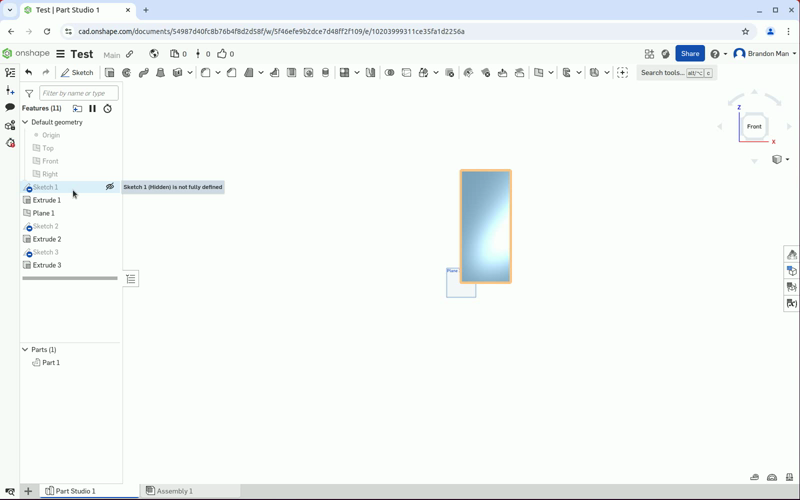
click(73, 189)
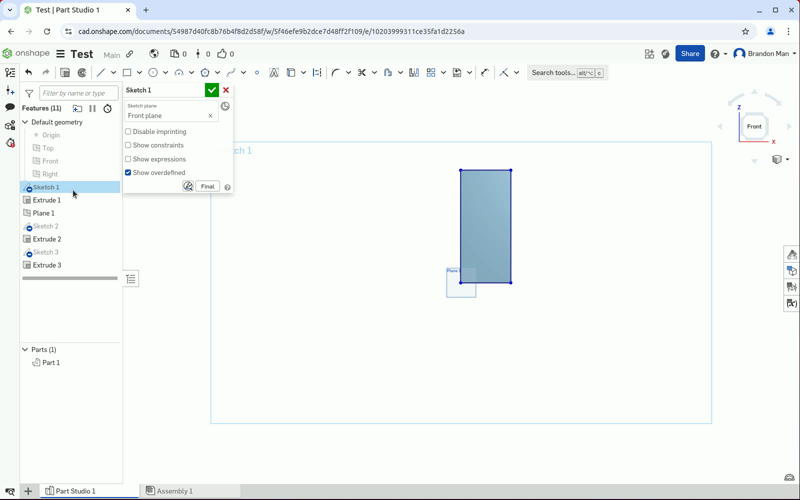
mouse_move(229, 92)
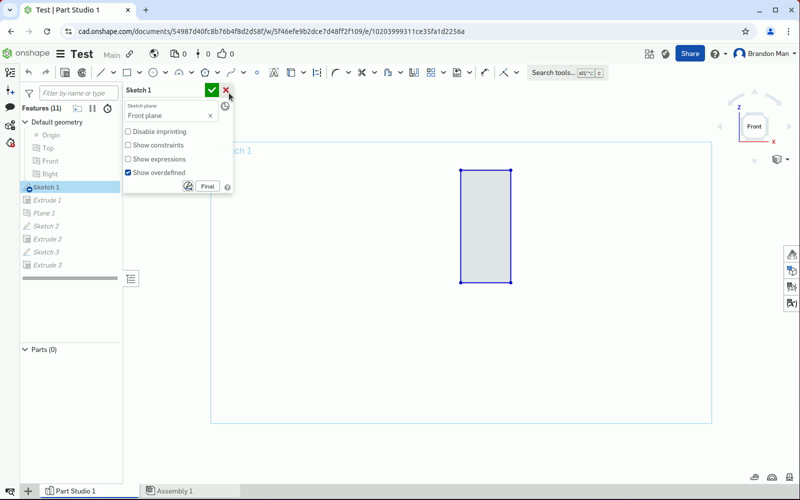
click(229, 92)
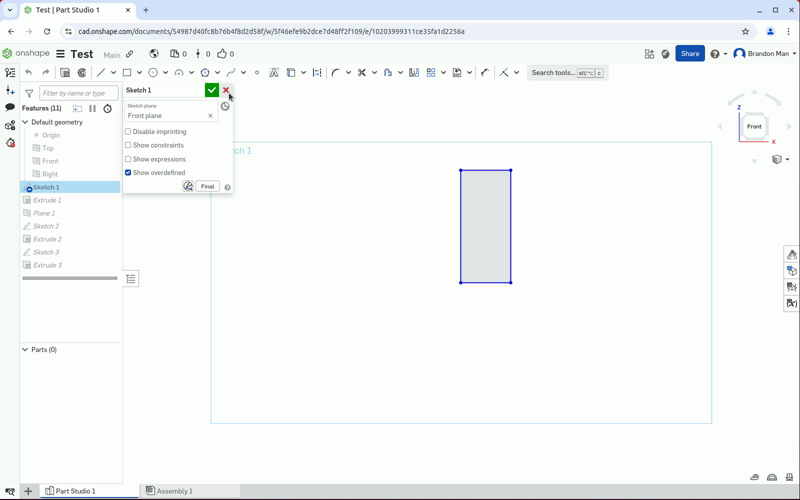
key(shift+s)
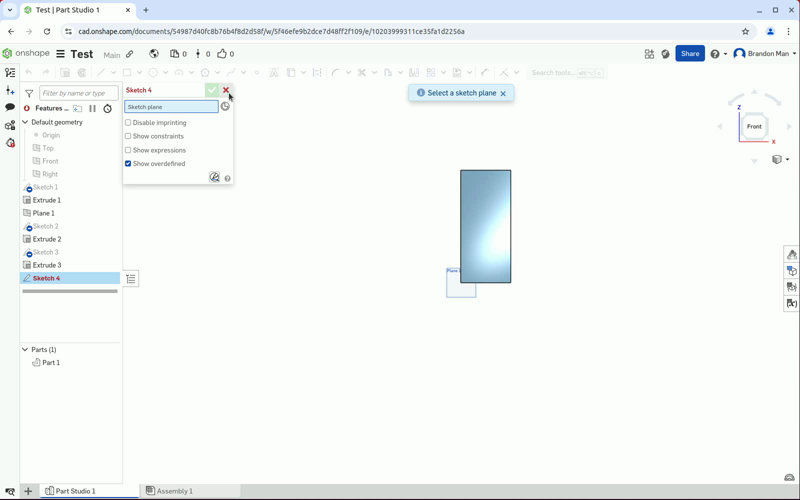
mouse_move(73, 215)
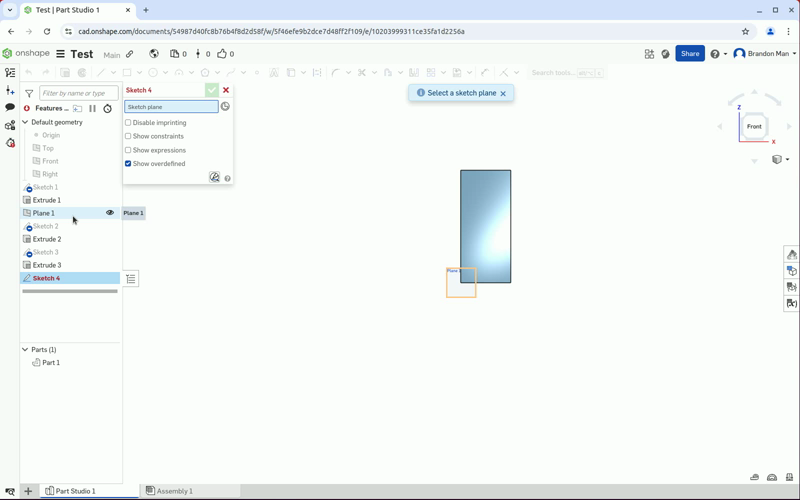
click(73, 215)
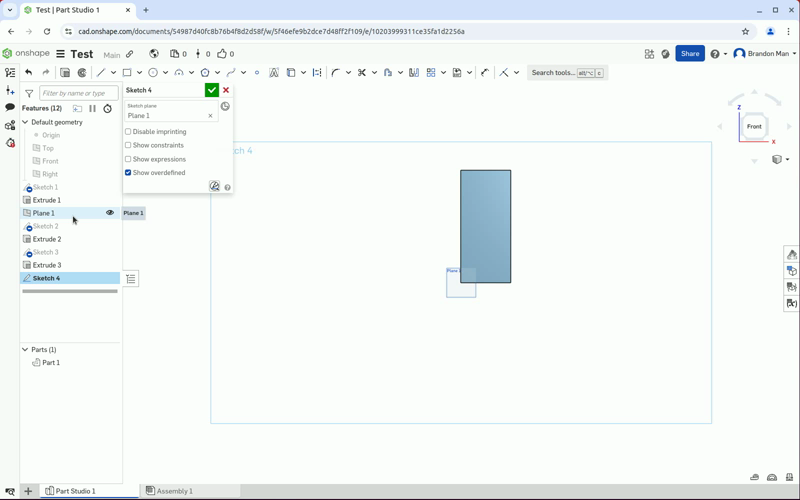
mouse_move(73, 352)
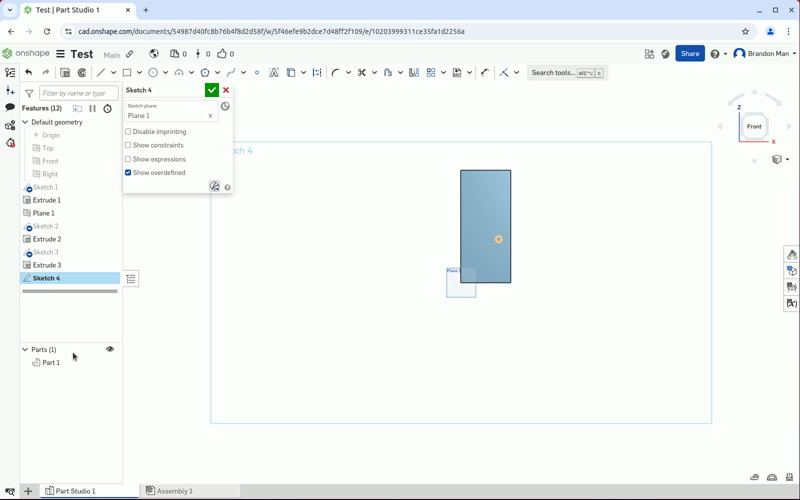
key(y)
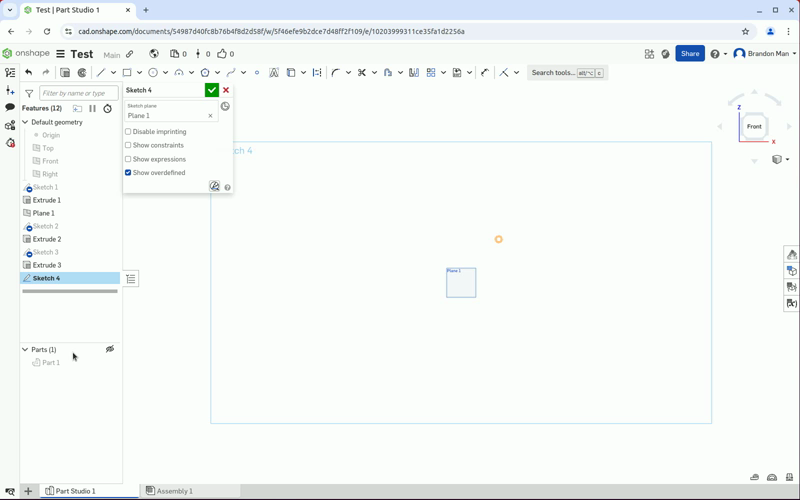
key(c)
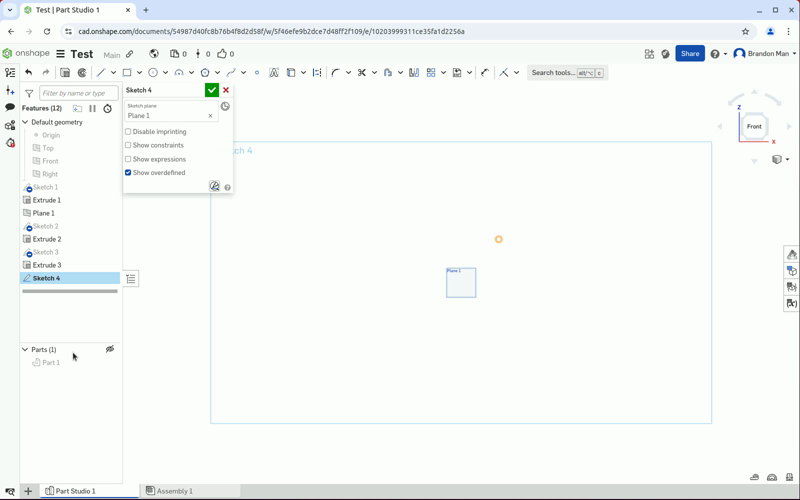
key_down(shift)
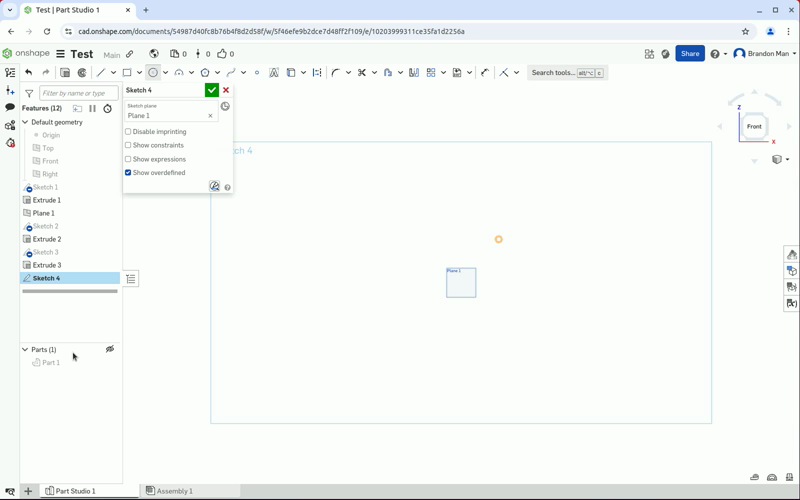
mouse_move(498, 245)
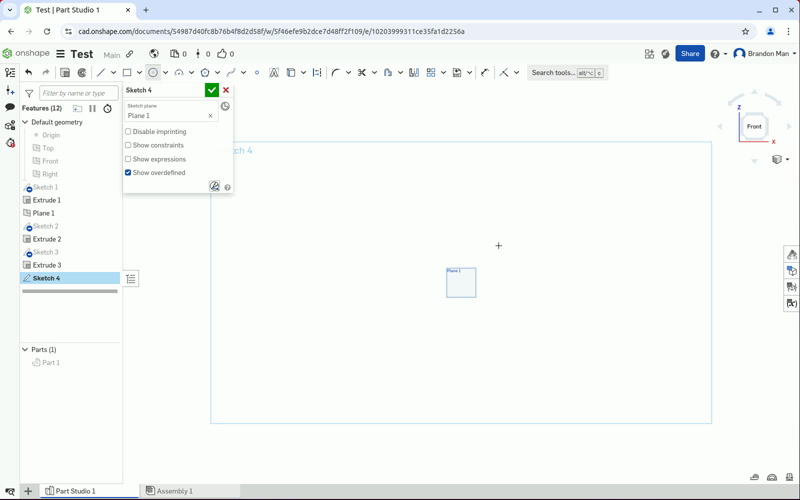
click(498, 245)
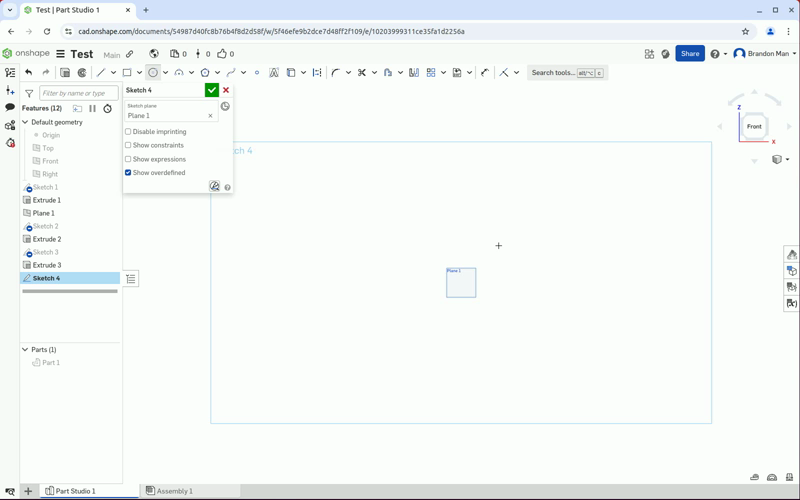
key_up(shift)
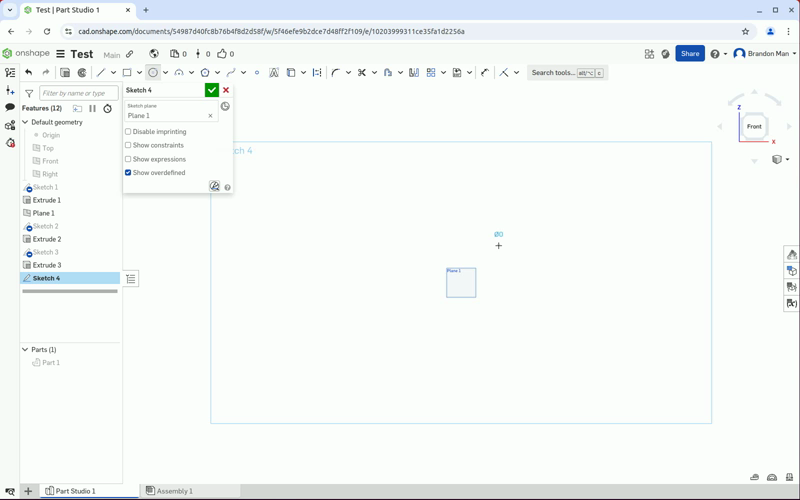
mouse_move(501, 245)
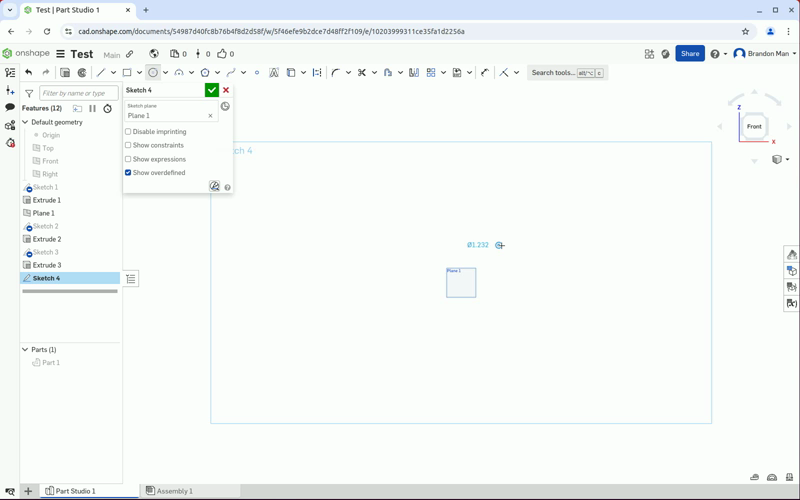
click(501, 245)
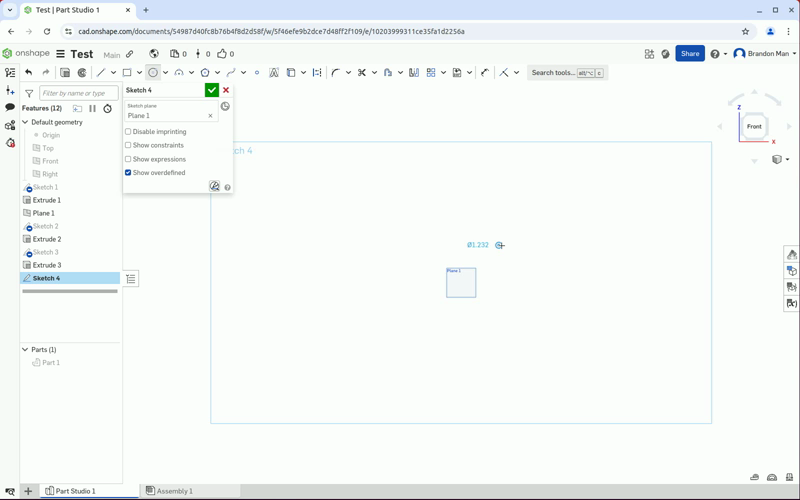
key(esc)
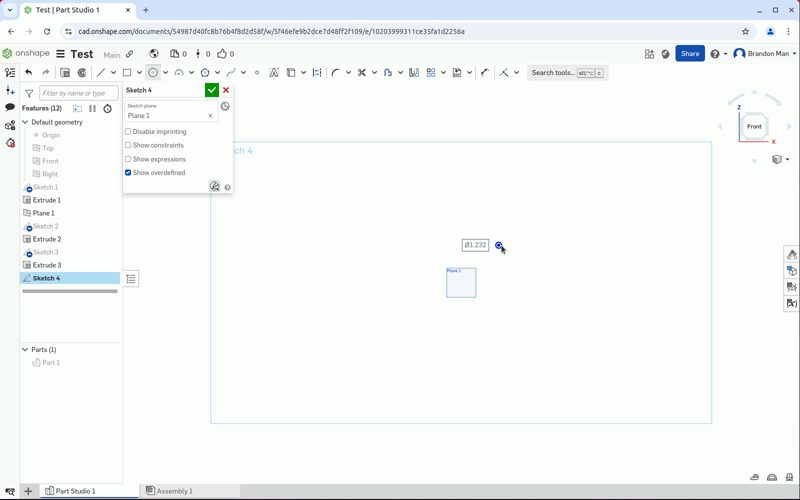
mouse_move(501, 244)
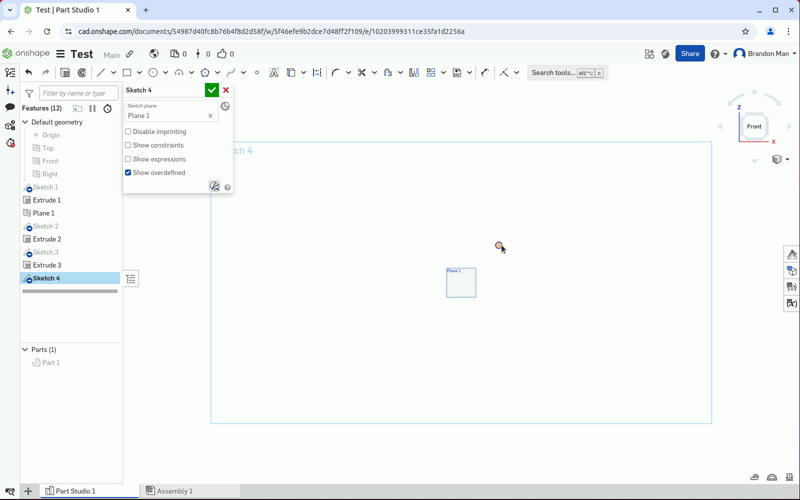
scroll(6)
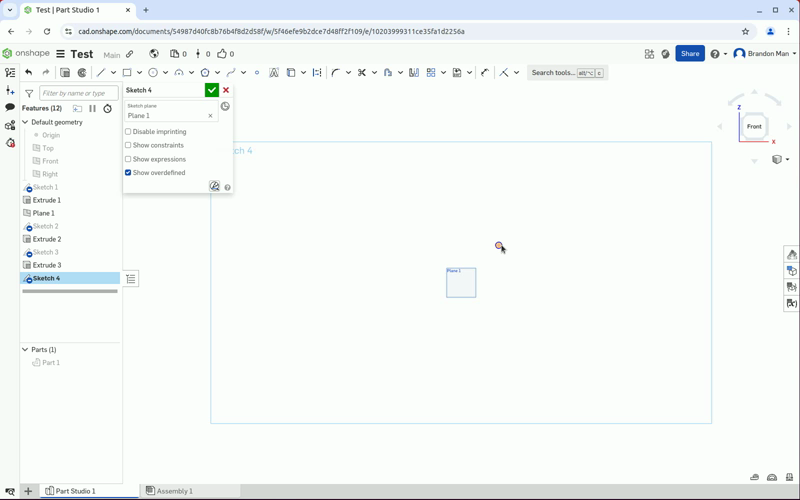
scroll(6)
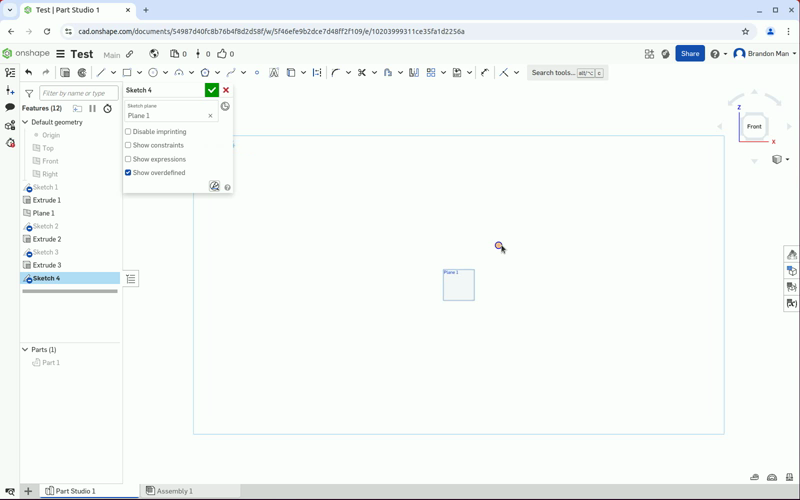
scroll(6)
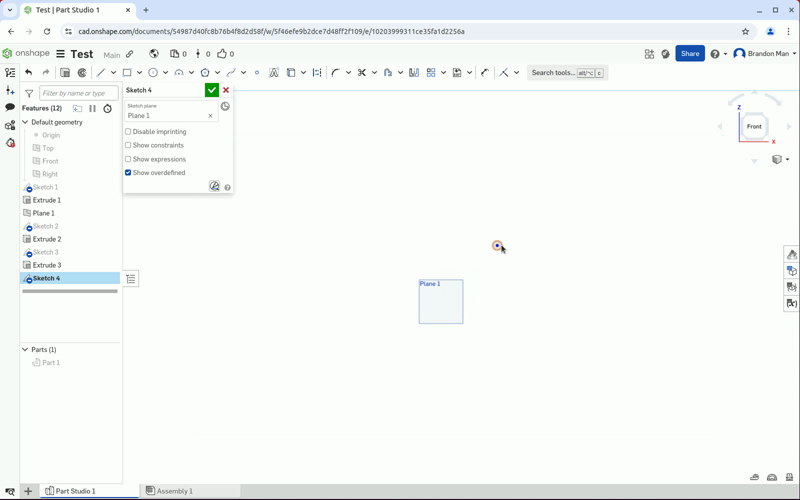
scroll(6)
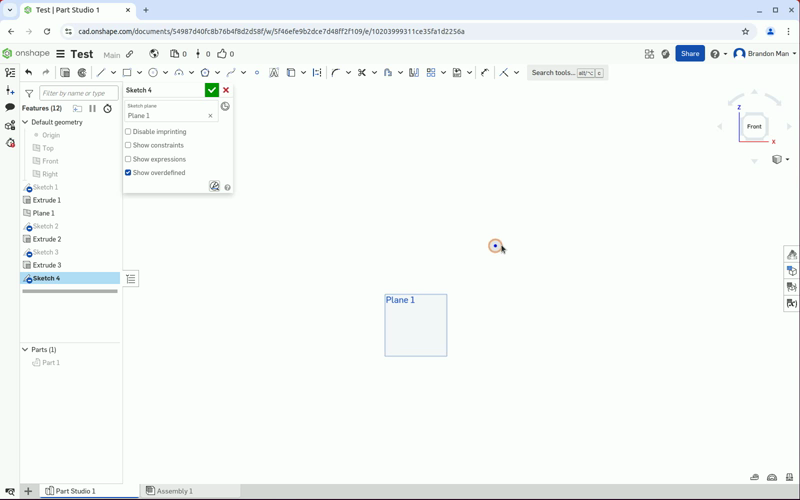
scroll(6)
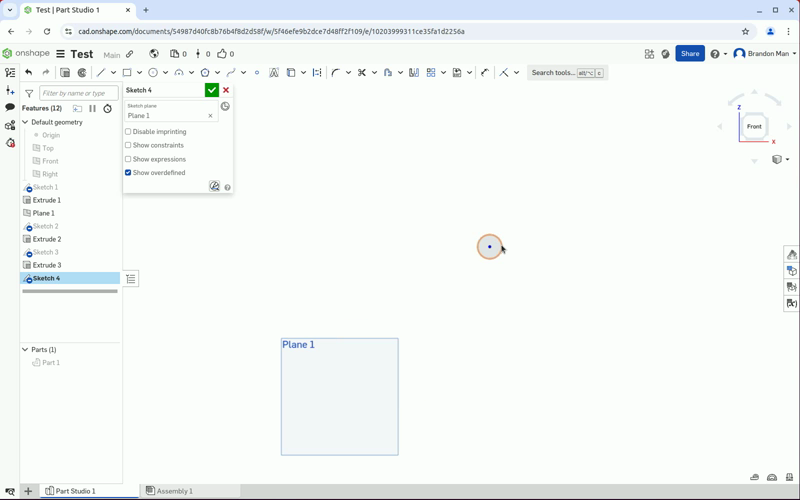
scroll(6)
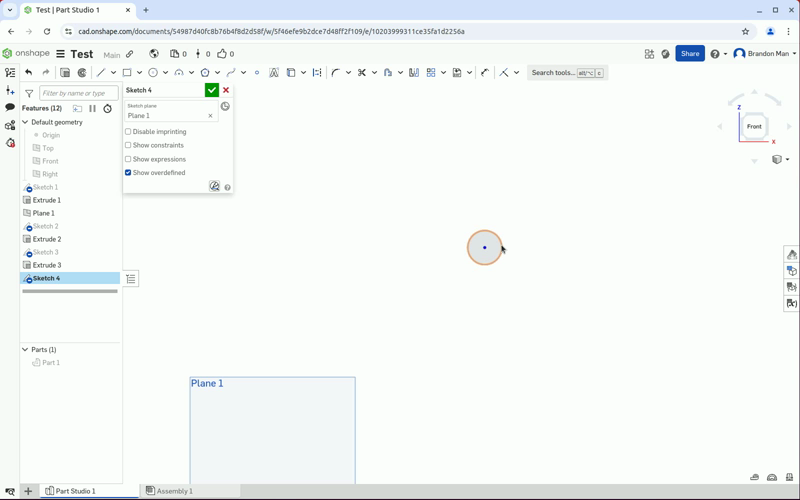
scroll(6)
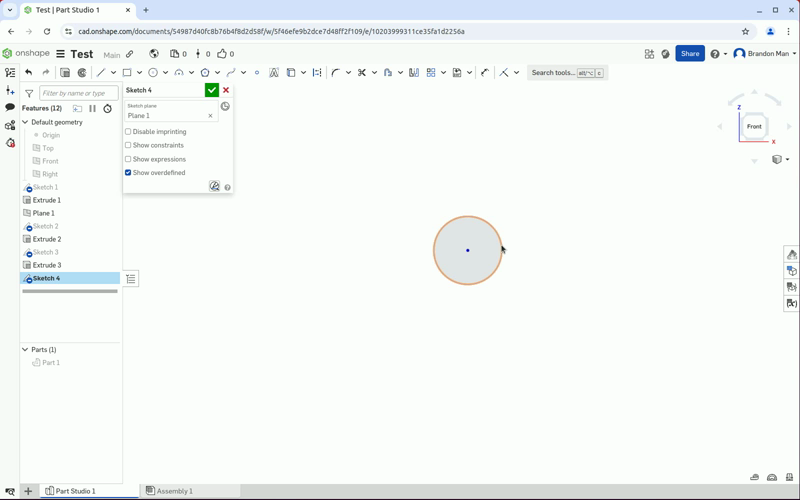
click(501, 244)
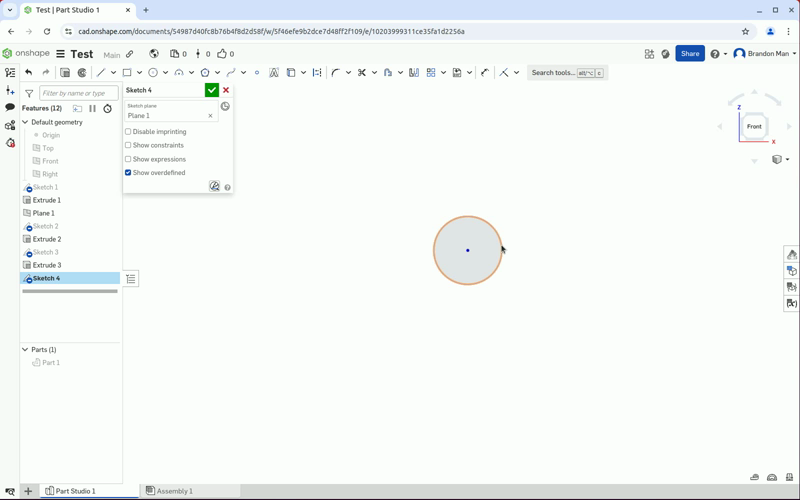
scroll(-6)
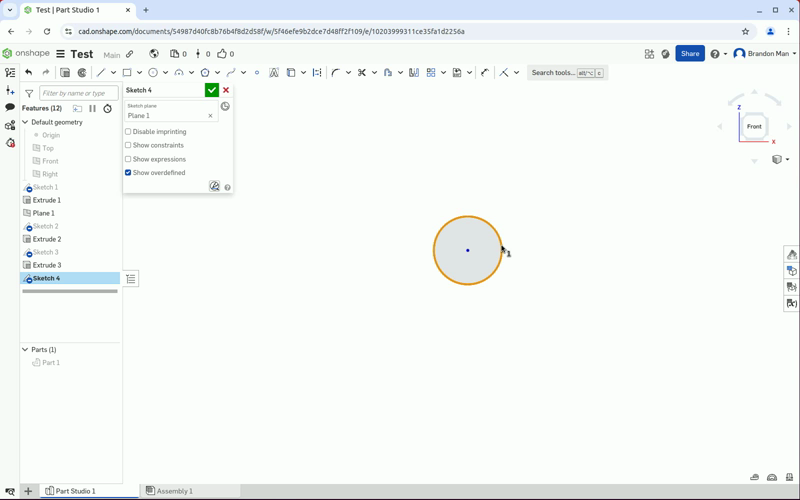
scroll(-6)
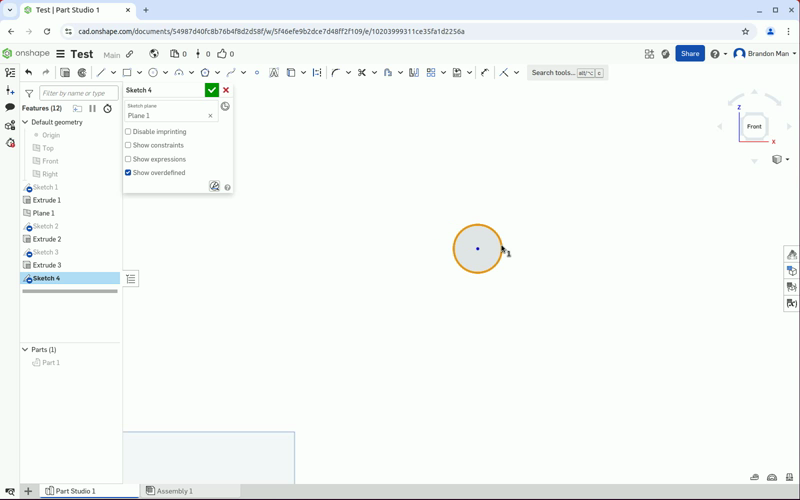
scroll(-6)
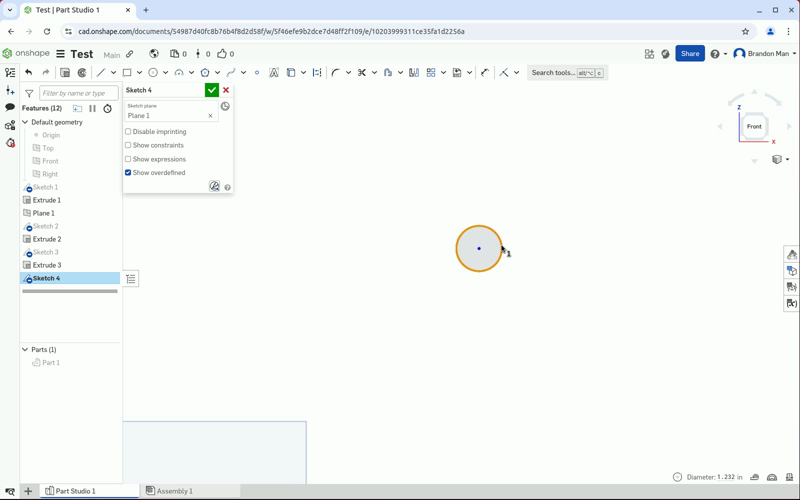
scroll(-6)
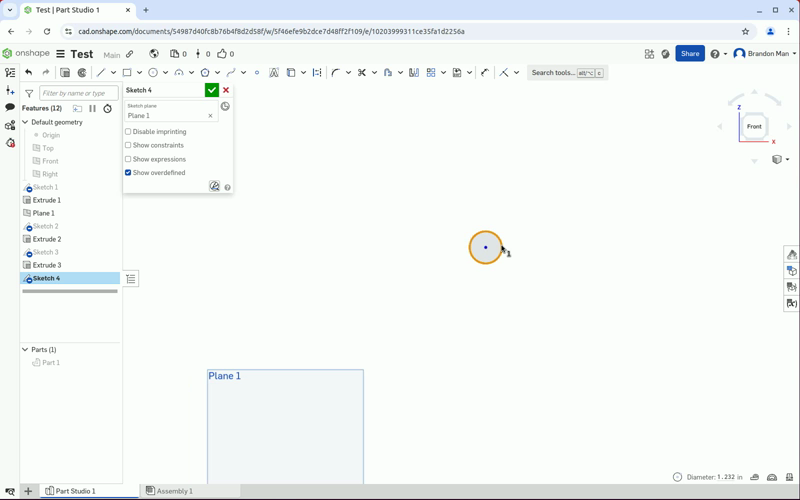
scroll(-6)
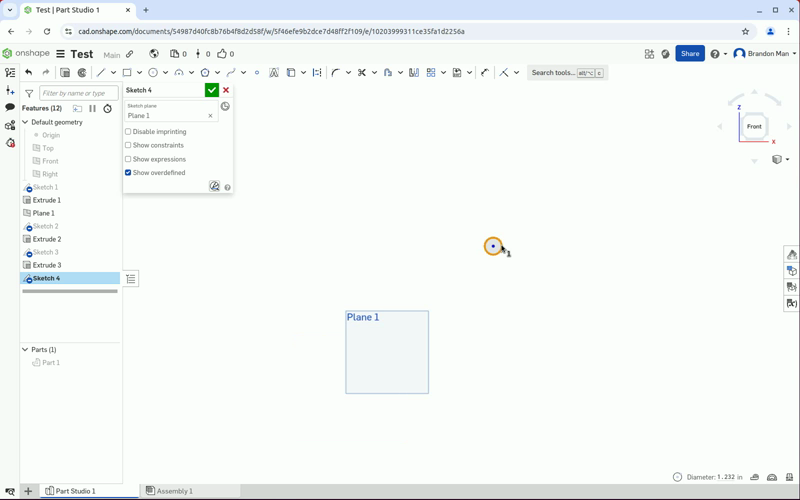
scroll(-6)
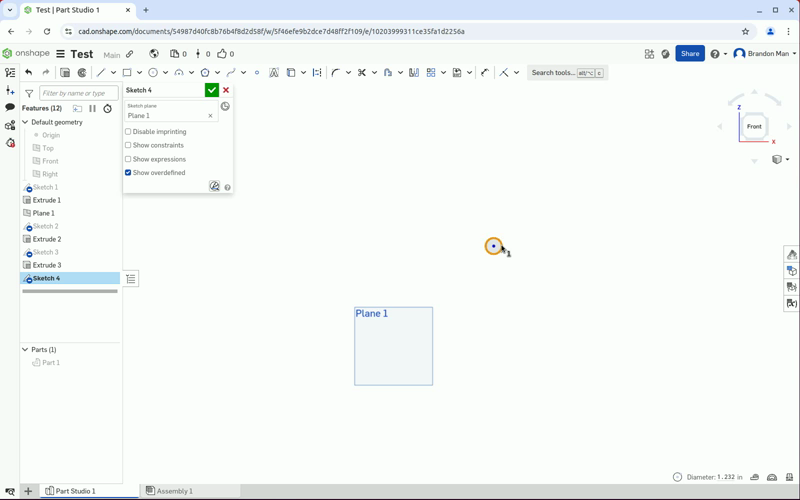
scroll(-6)
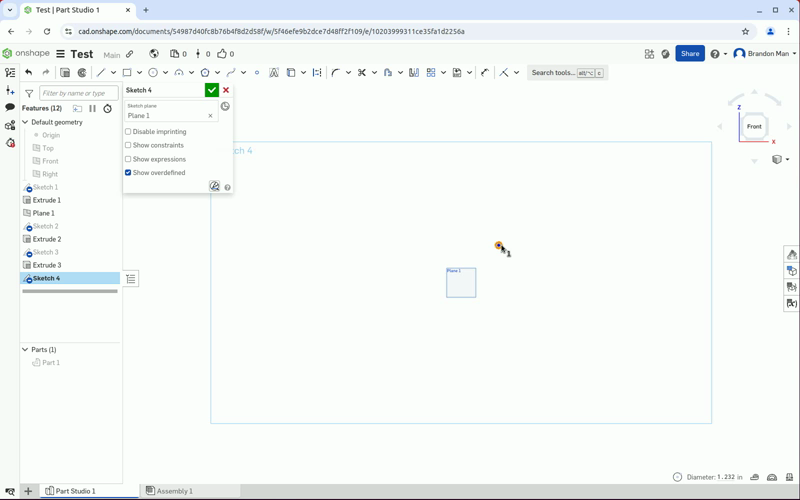
mouse_move(73, 352)
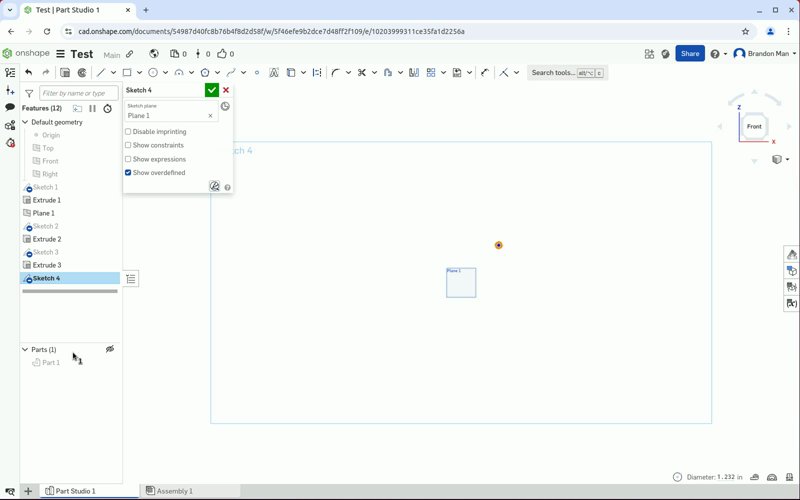
key(shift+y)
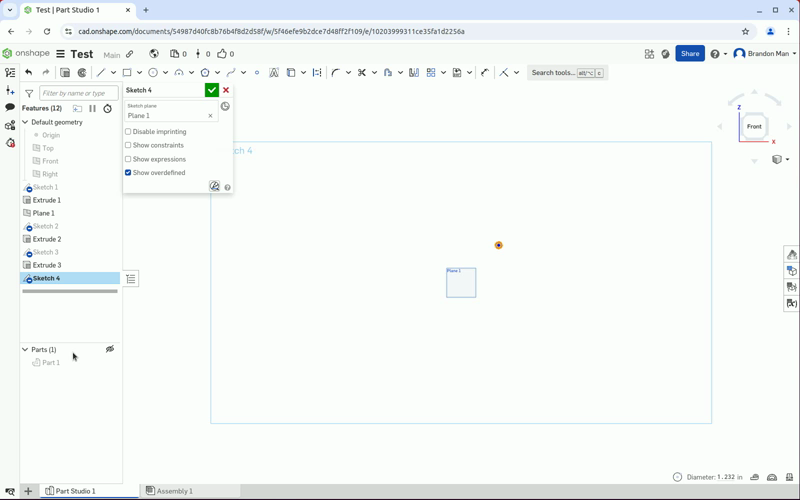
key(shift+e)
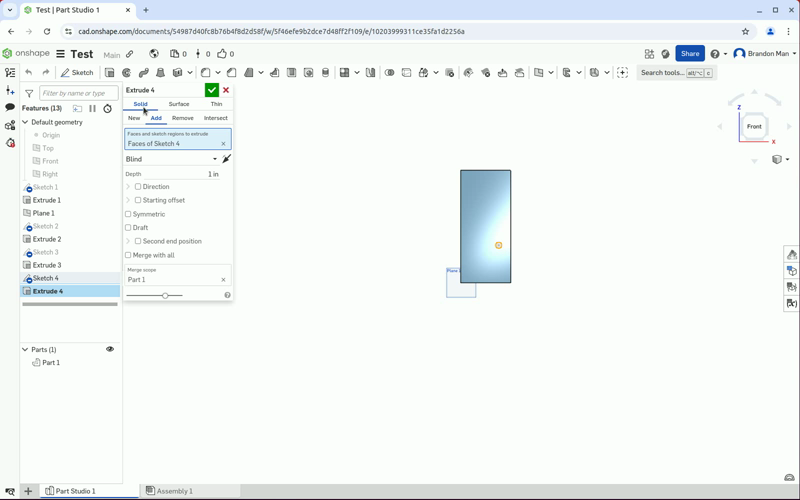
mouse_move(143, 106)
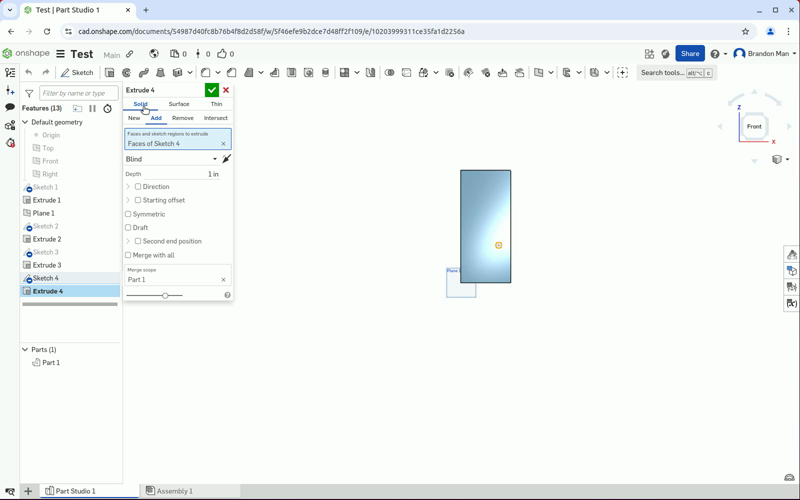
click(143, 106)
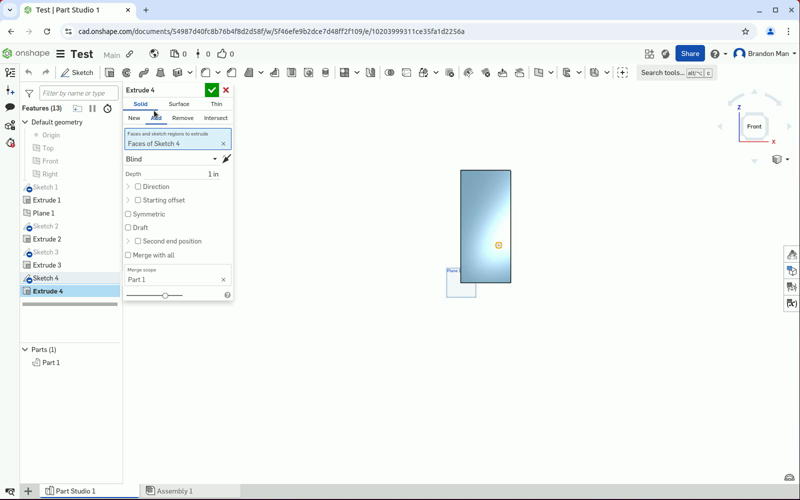
mouse_move(186, 120)
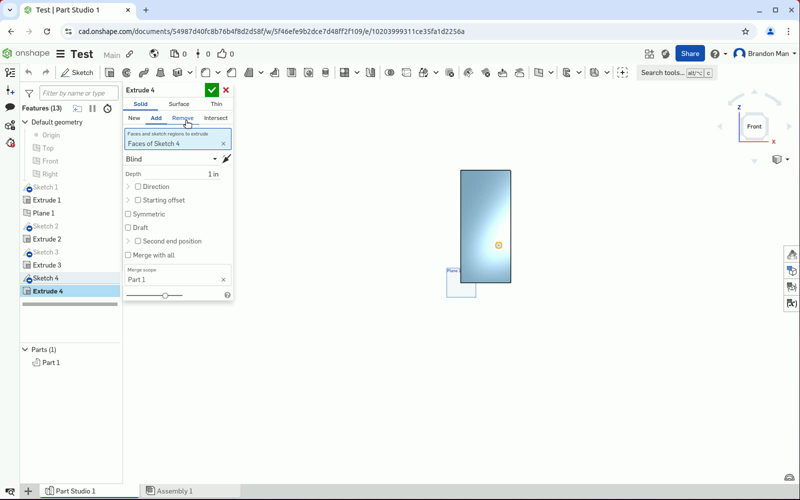
click(186, 120)
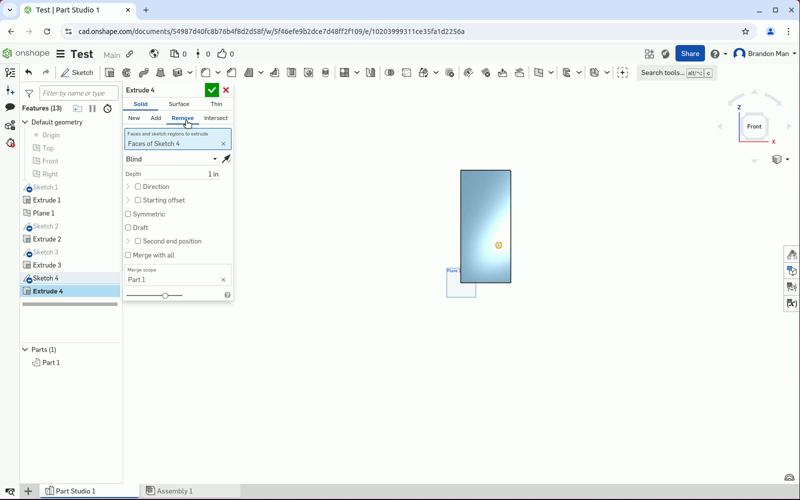
key(tab, 4)
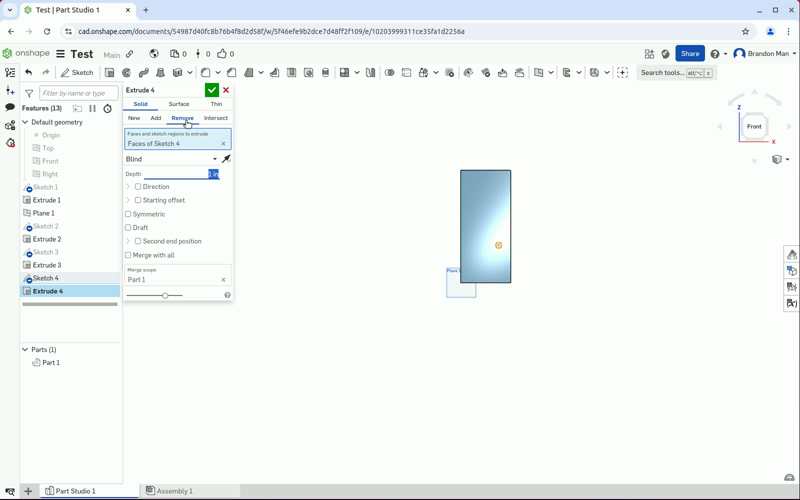
text(0.241)
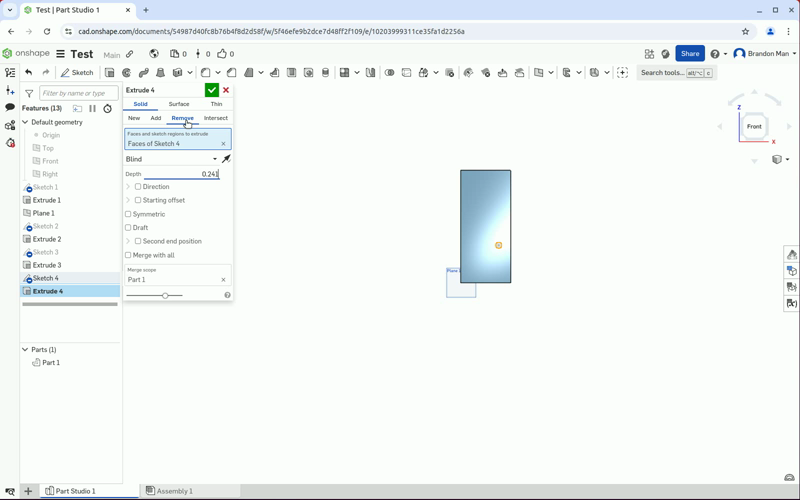
key(tab, 6)
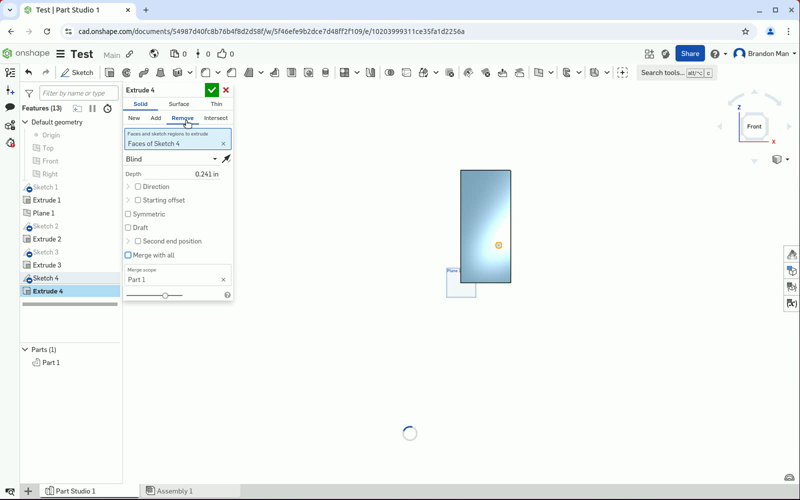
key(space)
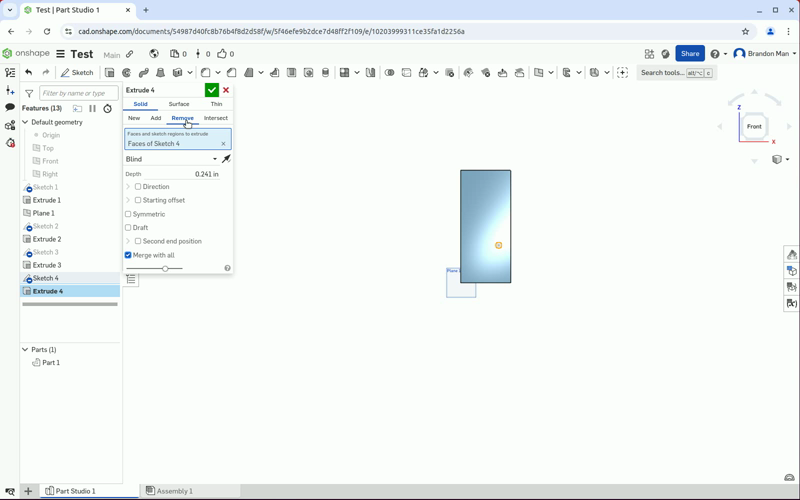
key(enter)
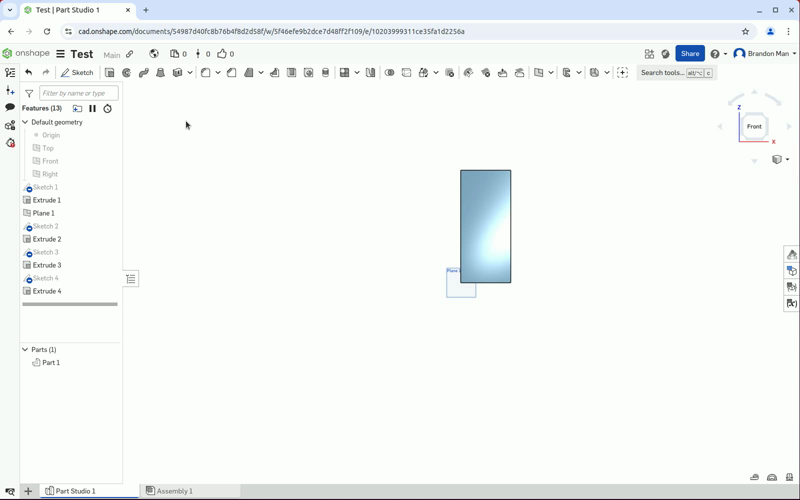
key(shift+h)
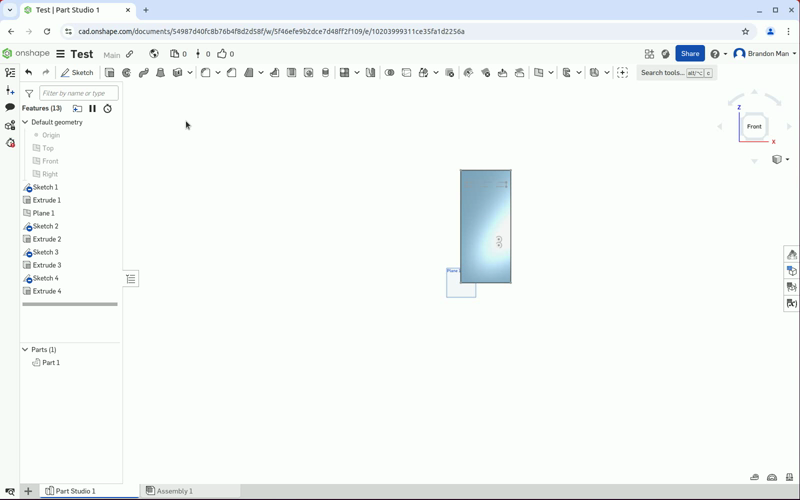
key(shift+h)
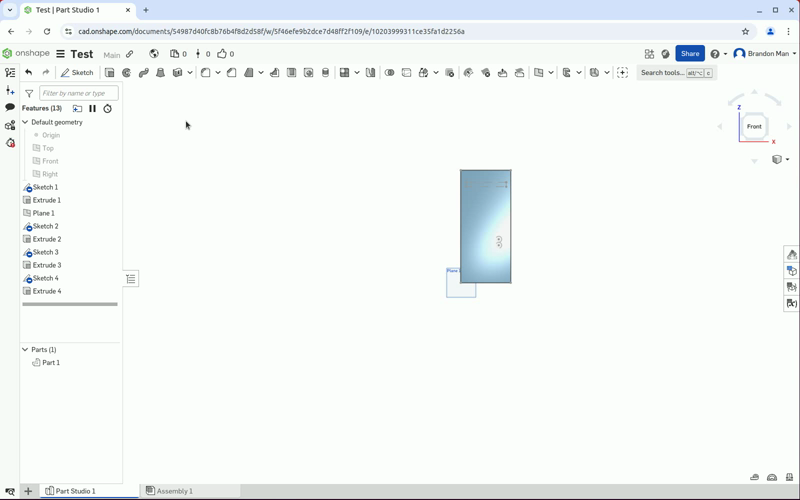
key(shift+7)
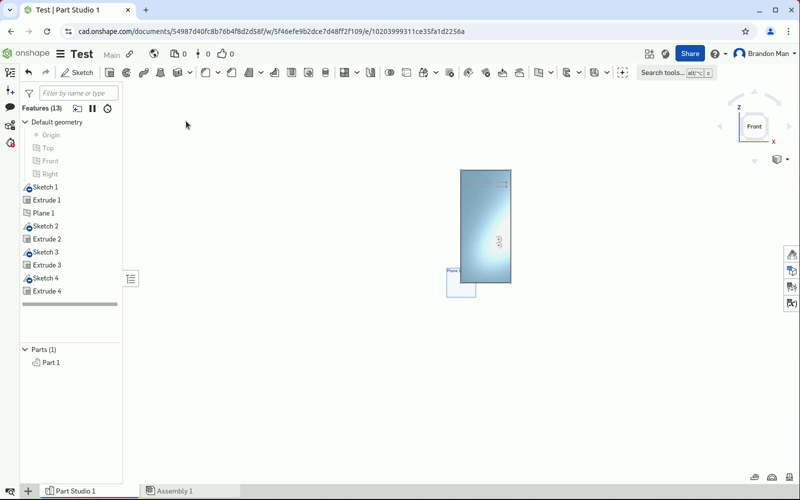
key(left, 2)
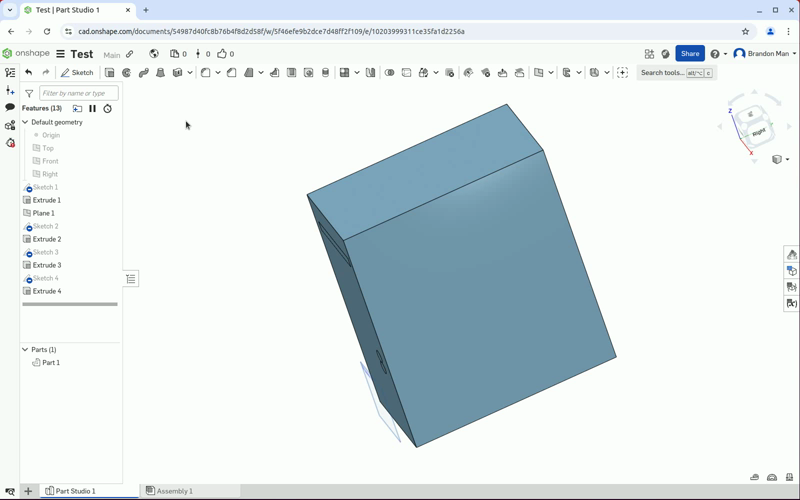
key(down, 2)
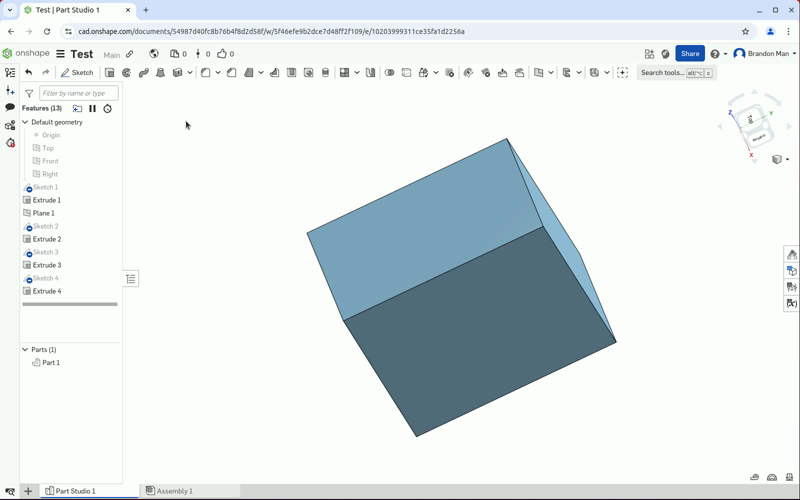
key(up, 2)
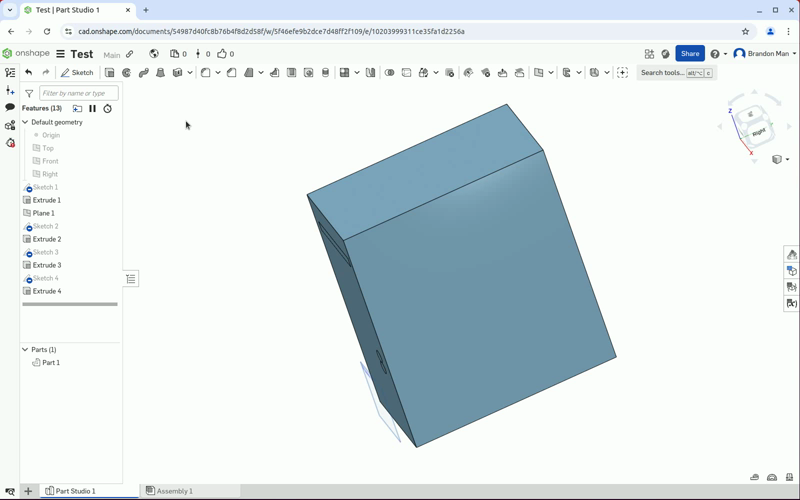
key(right, 2)
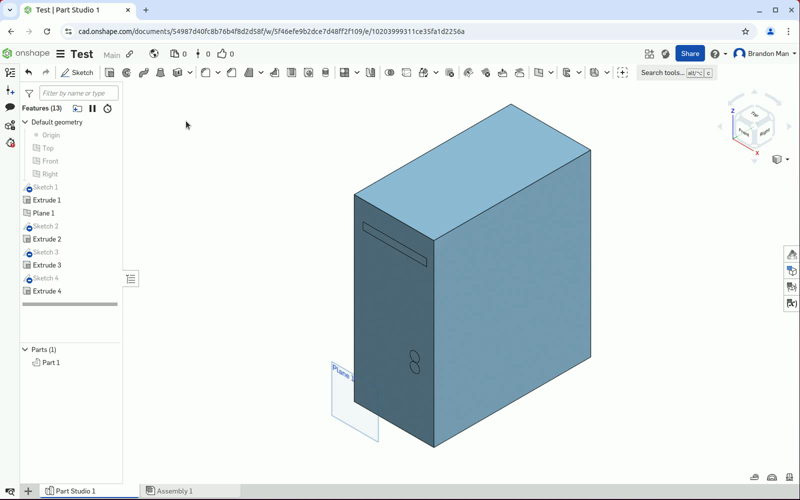
mouse_move(73, 189)
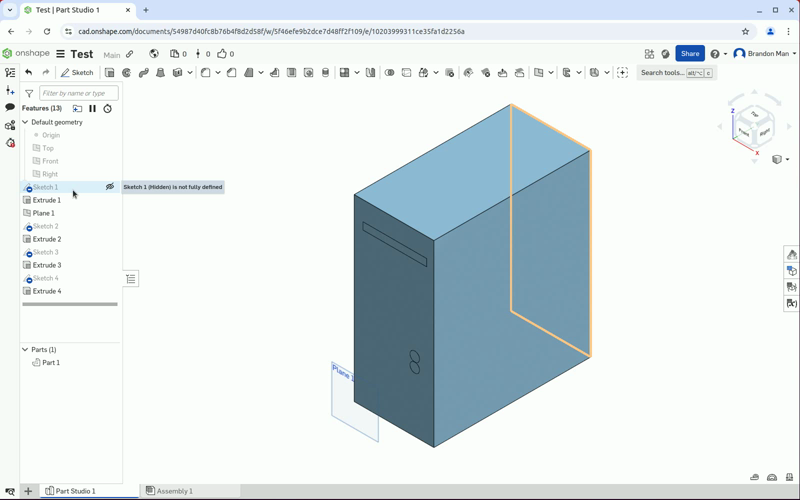
click(73, 189)